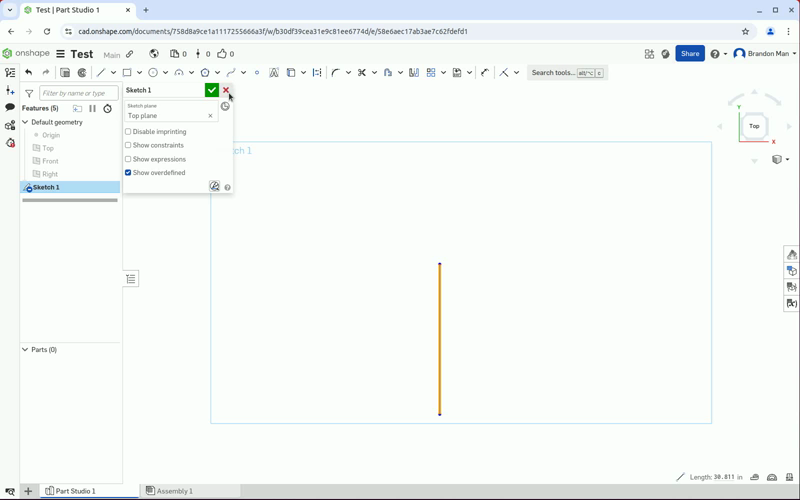
key(shift+h)
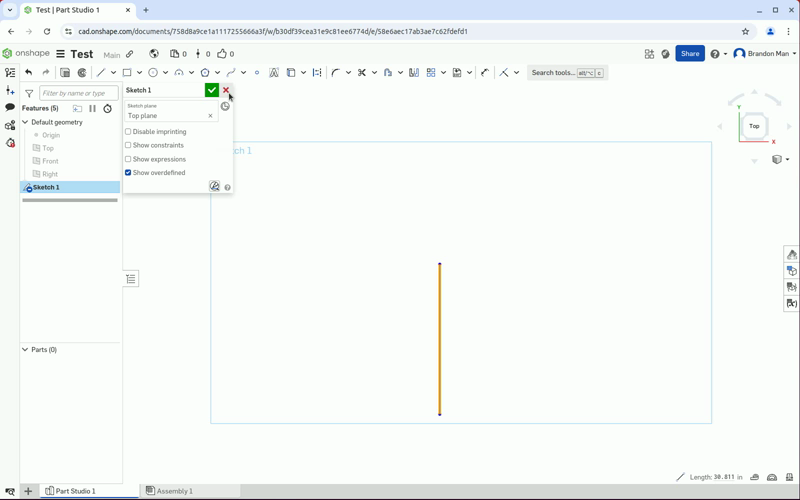
key(shift+s)
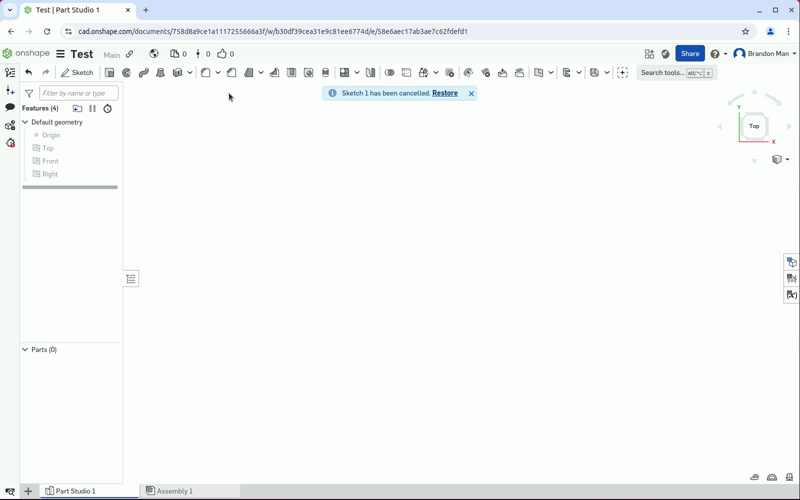
mouse_move(73, 150)
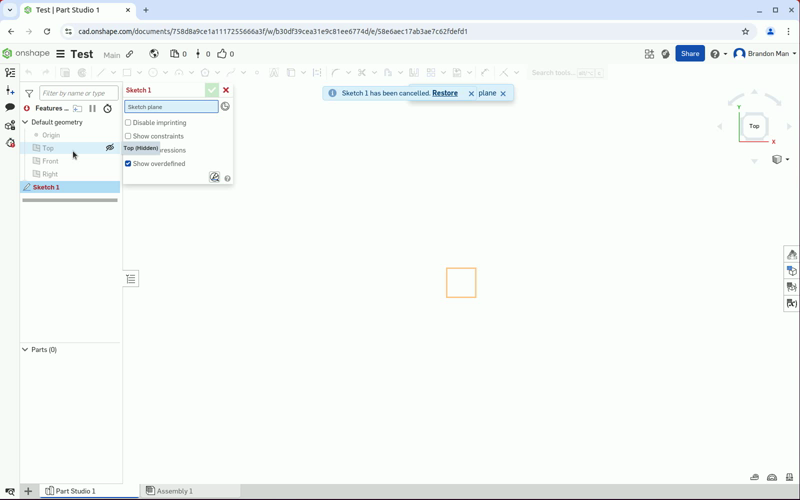
click(73, 150)
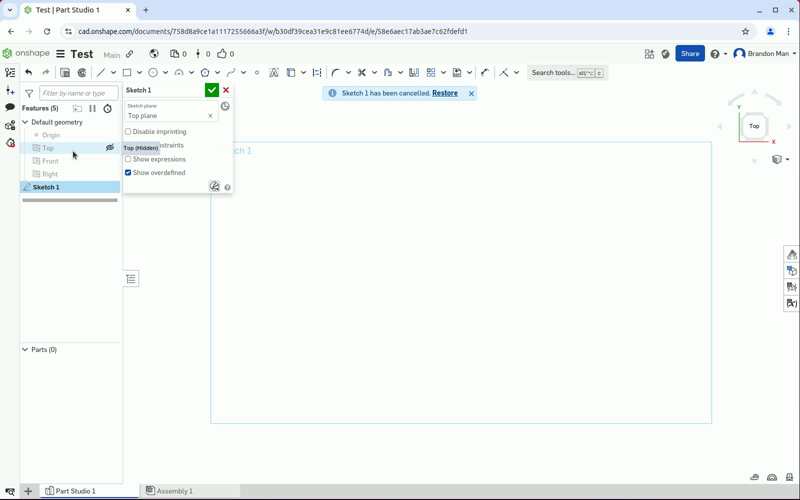
mouse_move(73, 352)
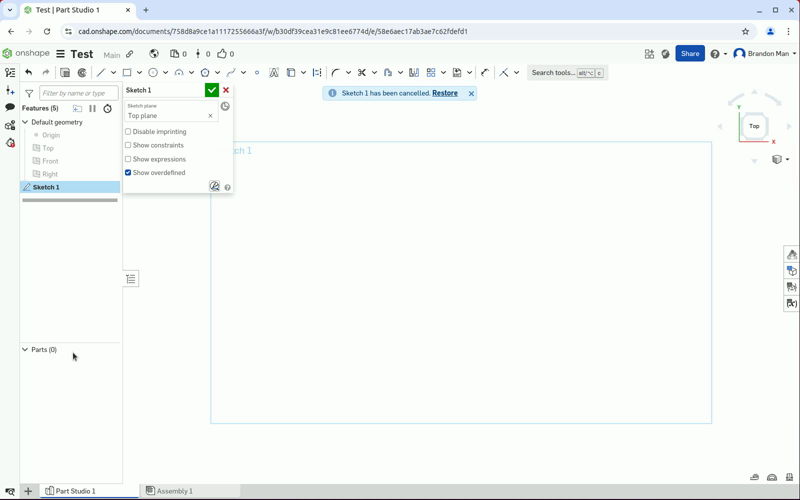
key(y)
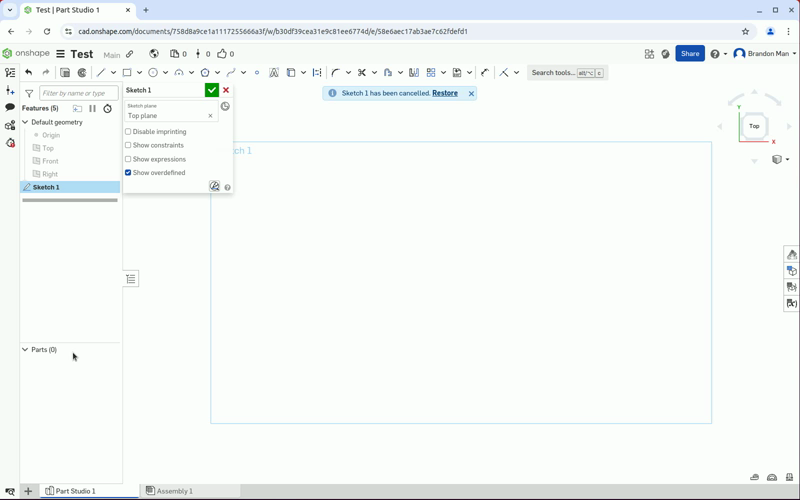
key(a)
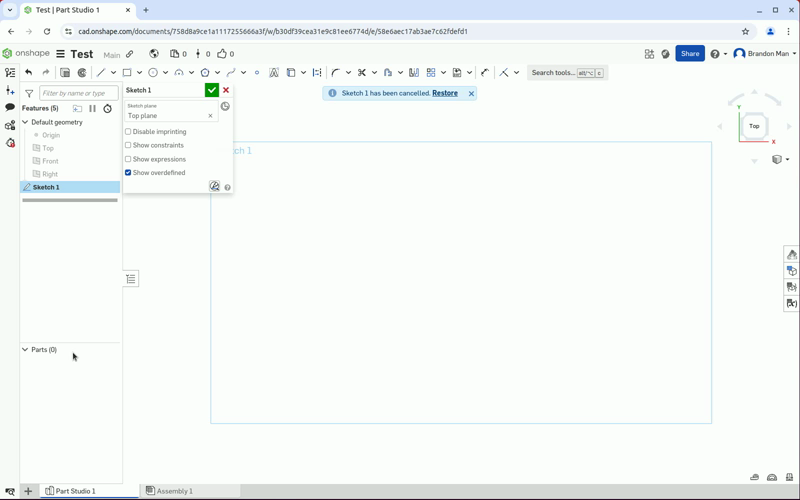
key_down(shift)
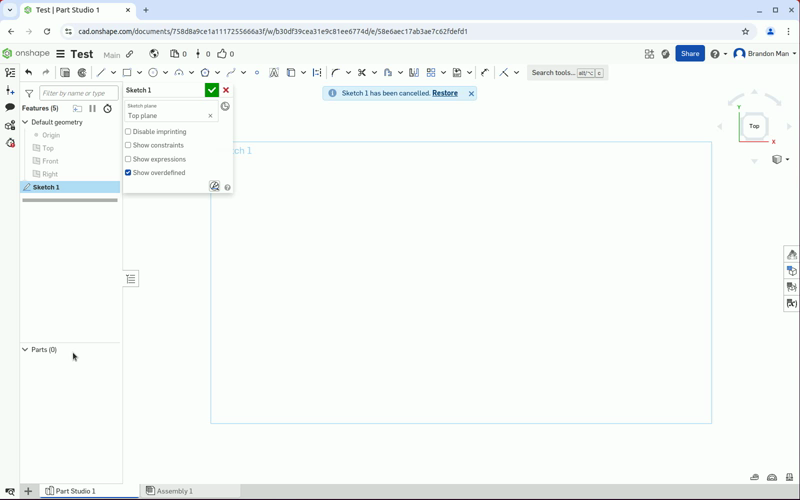
mouse_move(418, 282)
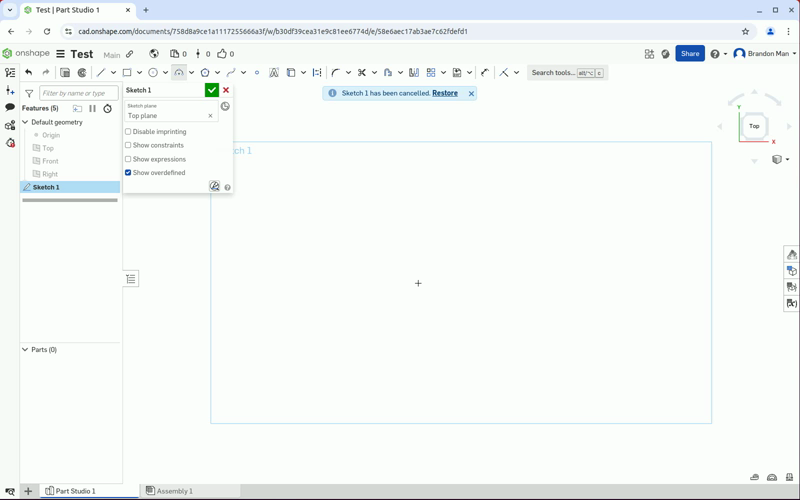
click(418, 282)
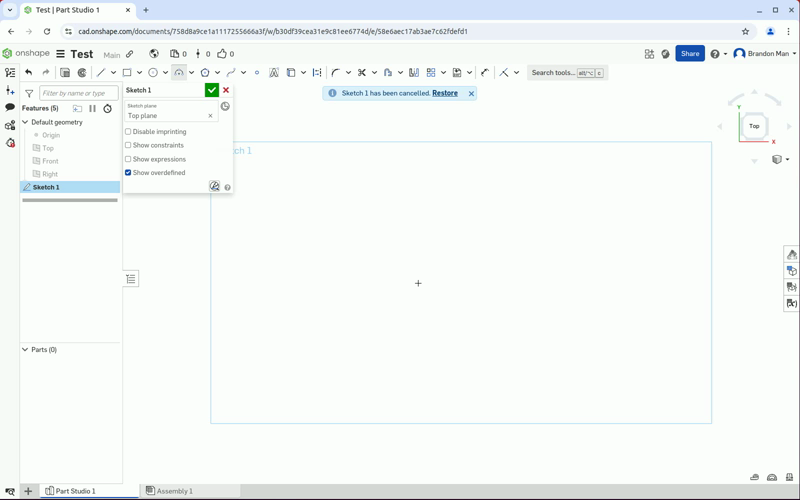
key_up(shift)
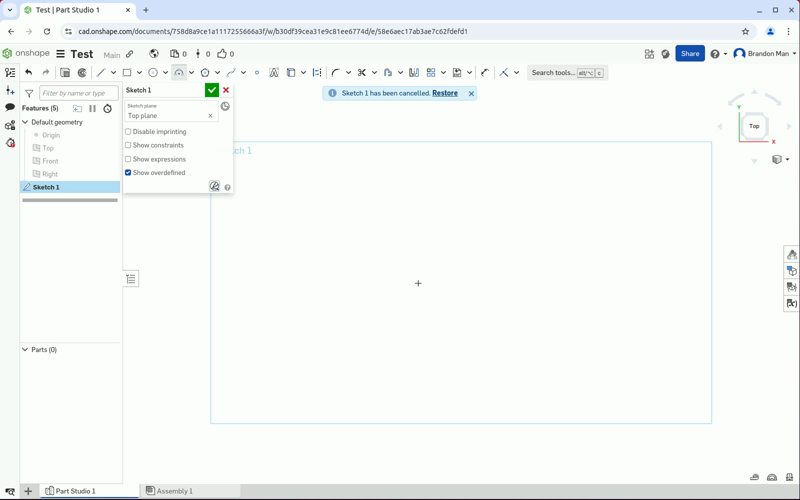
key_down(shift)
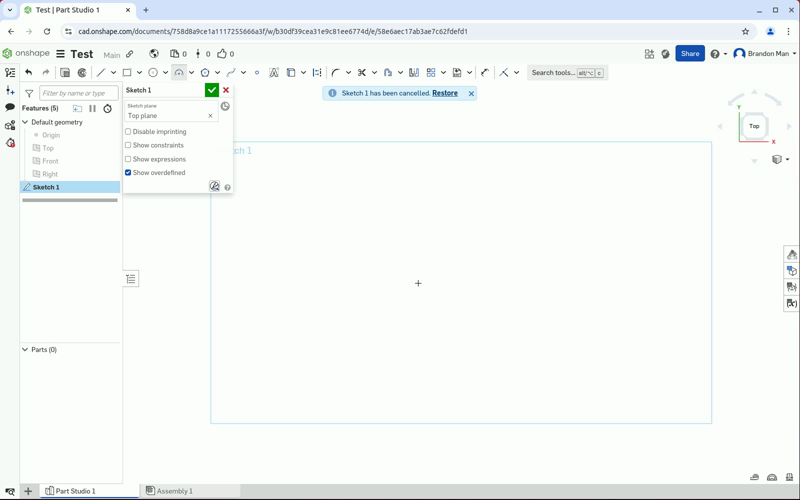
mouse_move(502, 282)
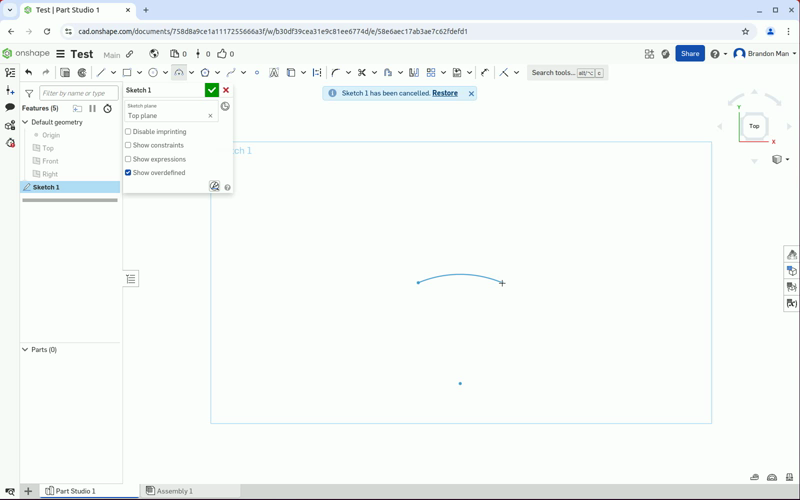
click(502, 282)
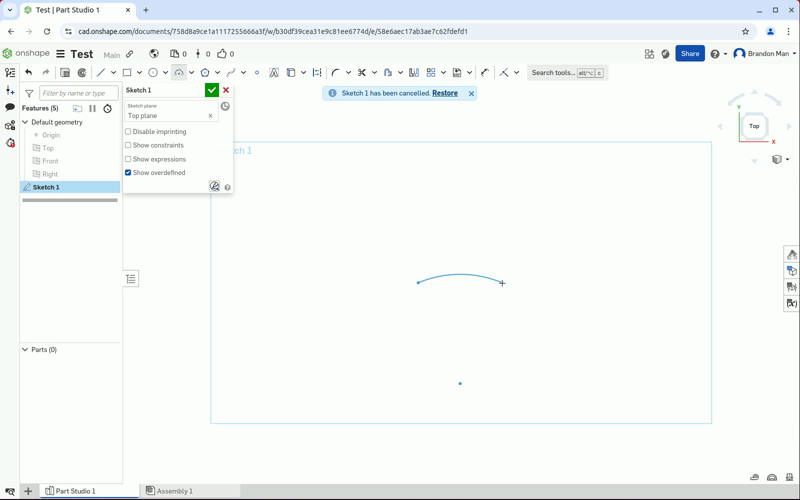
mouse_move(460, 324)
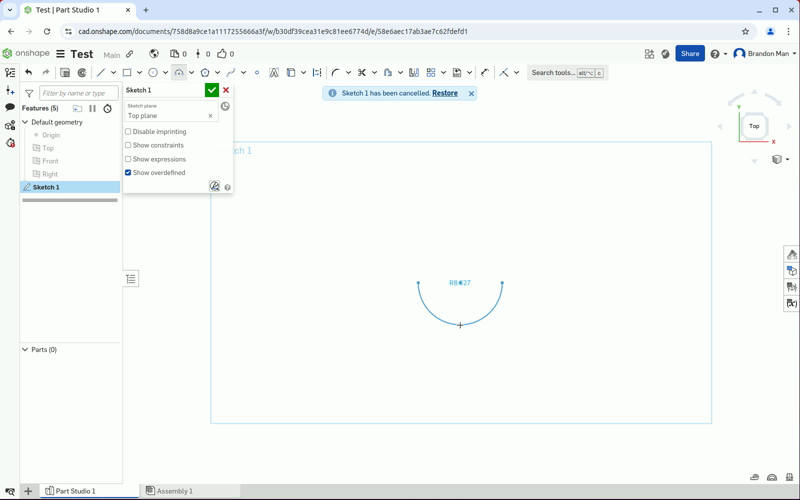
click(460, 324)
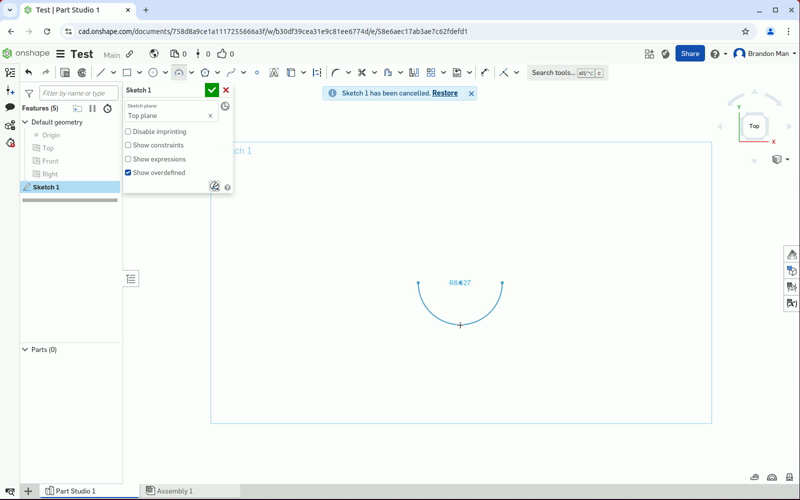
key_up(shift)
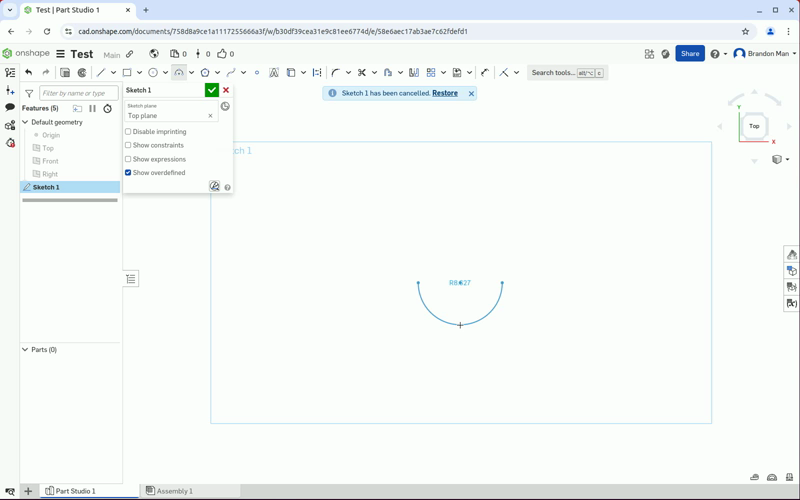
key(esc)
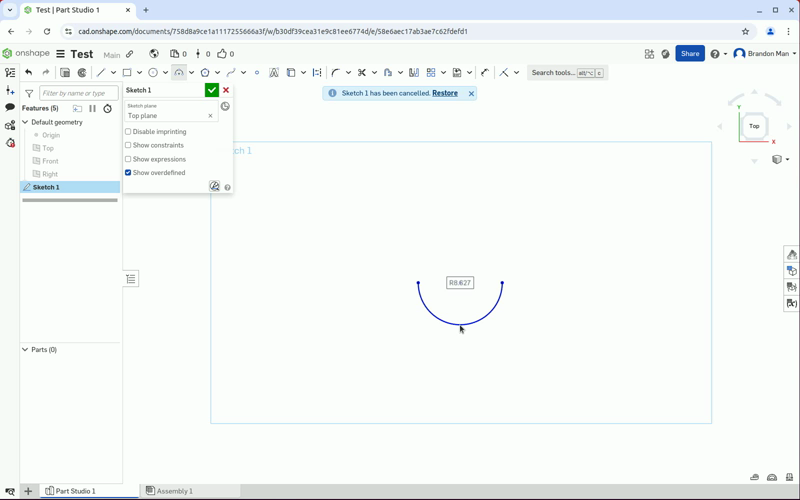
key(l)
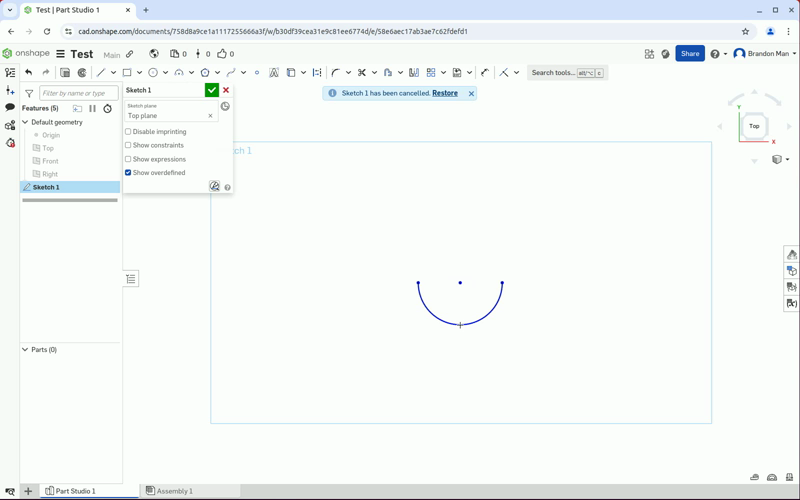
mouse_move(502, 282)
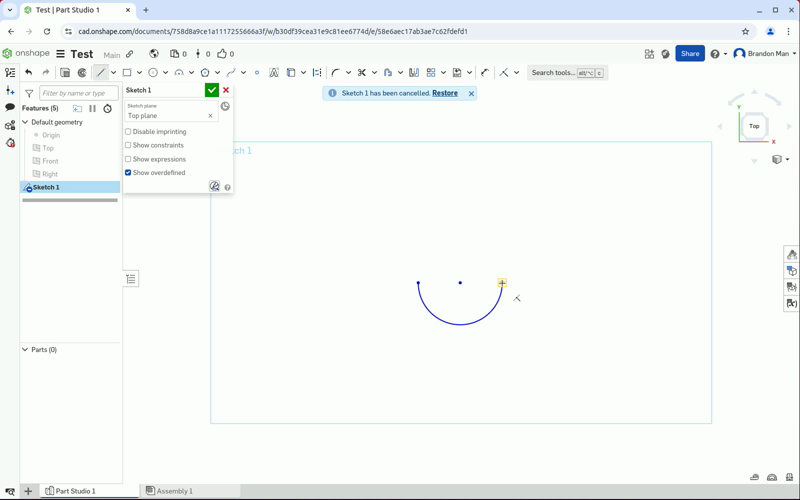
click(502, 282)
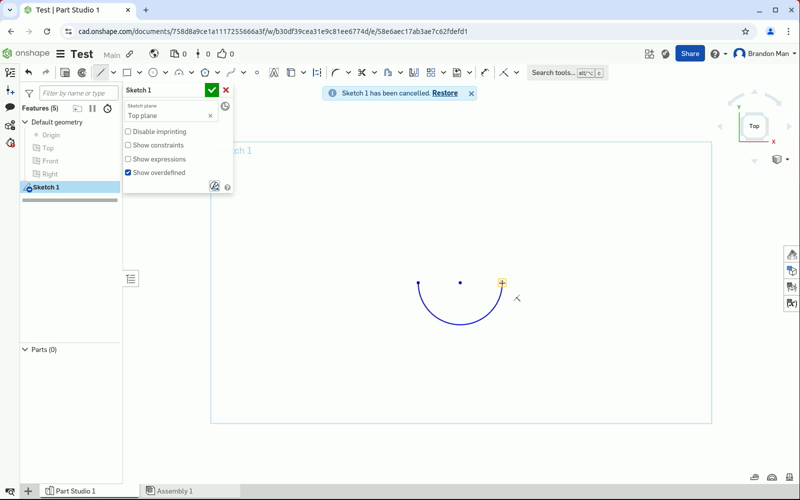
key_down(shift)
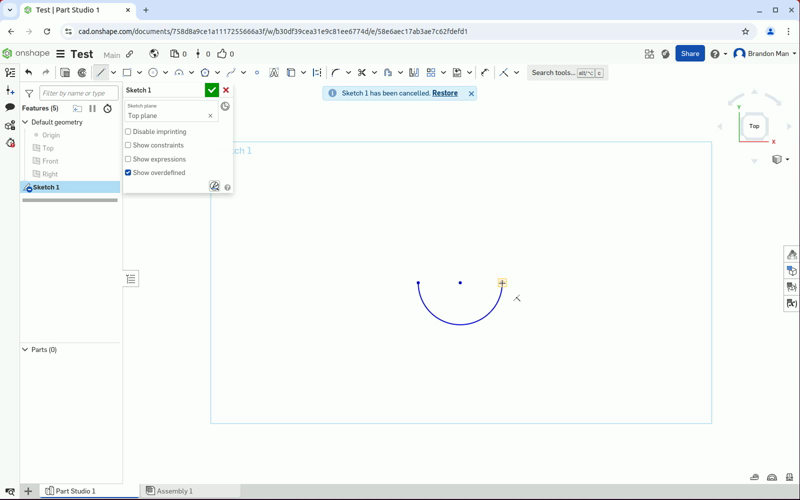
mouse_move(418, 282)
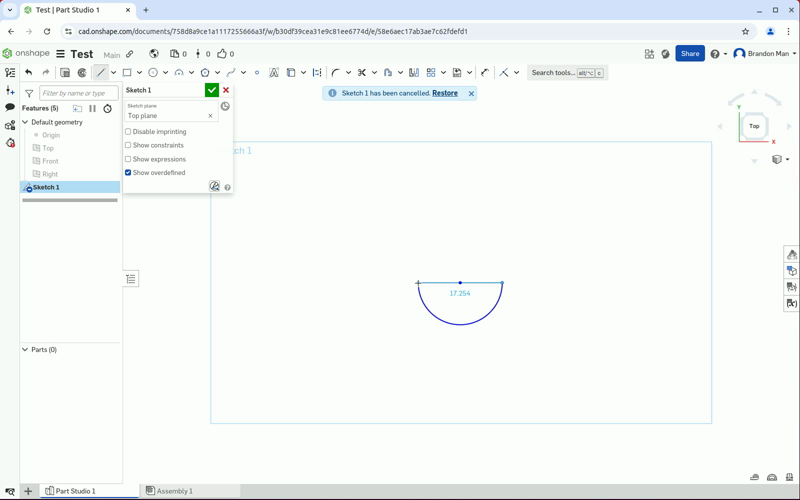
key_up(shift)
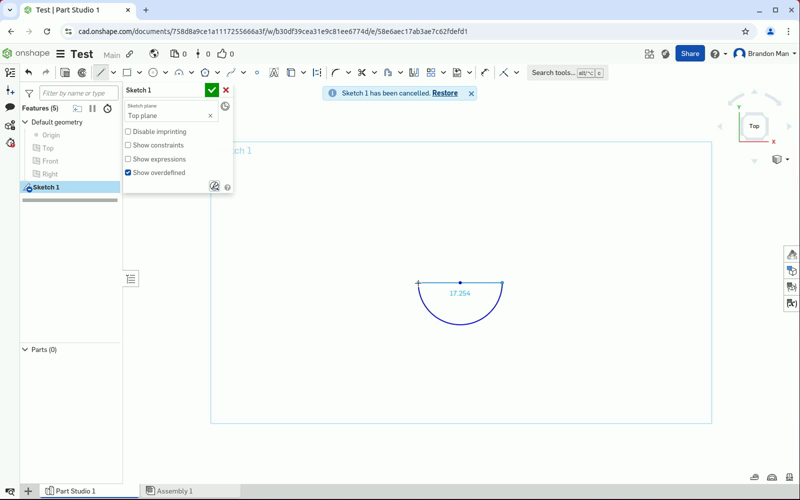
click(418, 282)
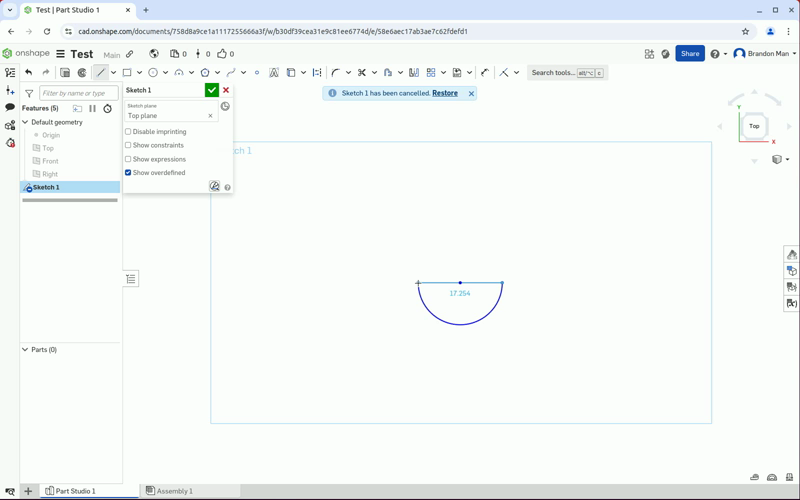
key(esc)
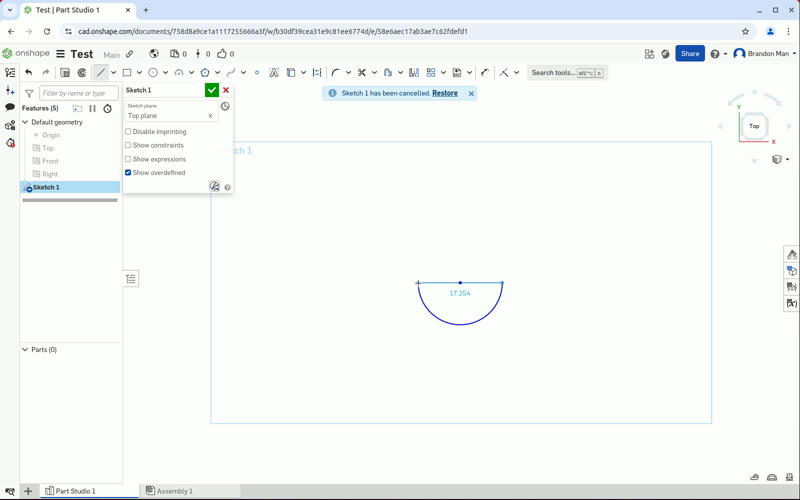
mouse_move(473, 313)
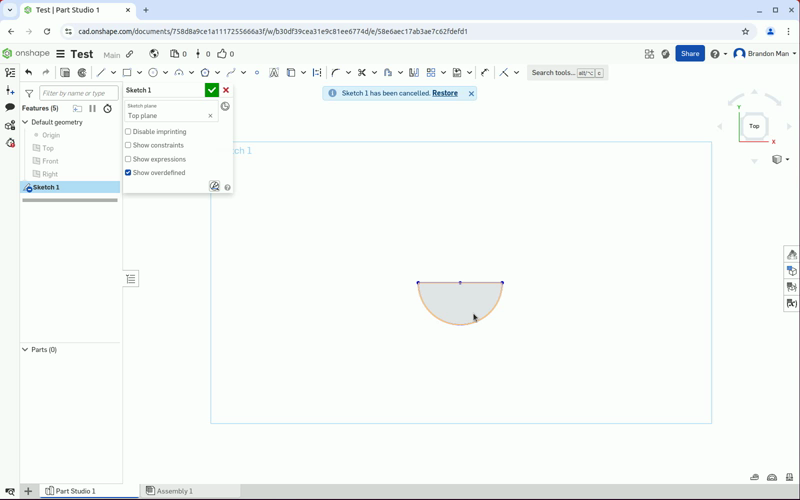
scroll(6)
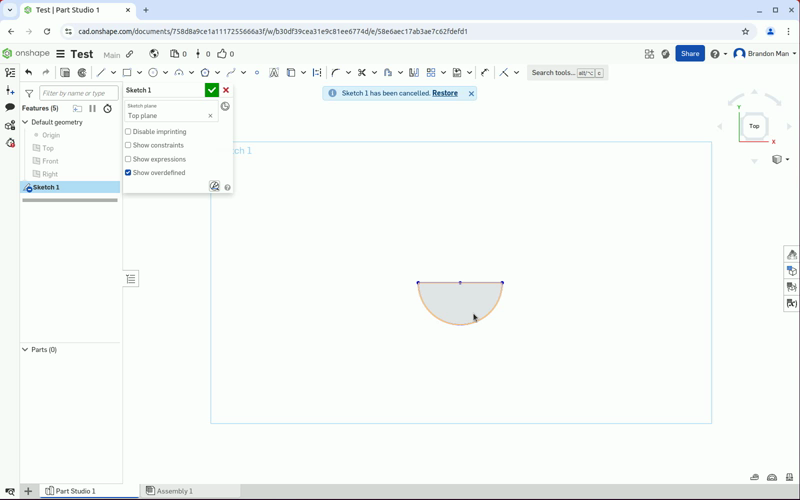
scroll(6)
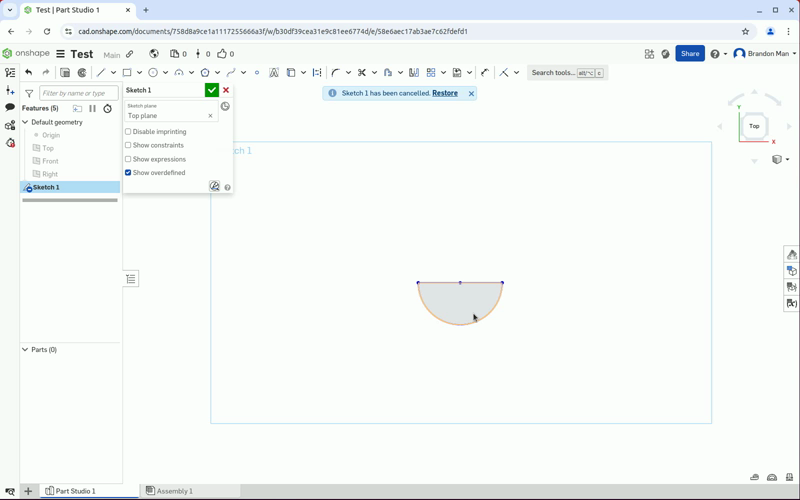
scroll(6)
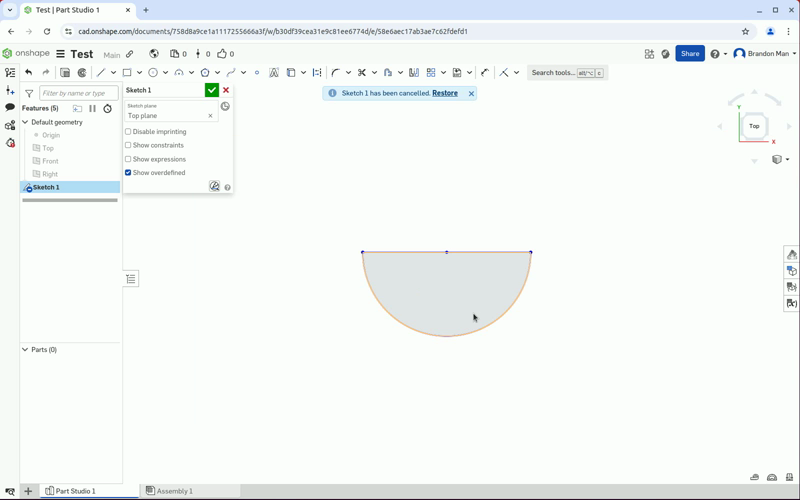
scroll(6)
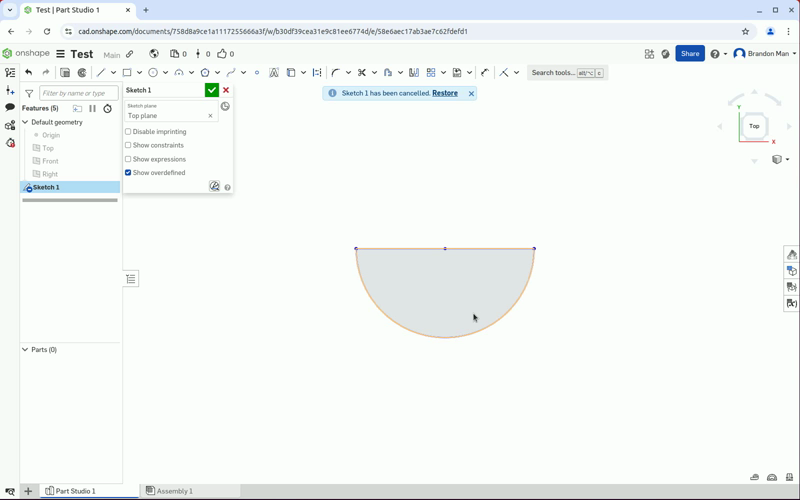
scroll(6)
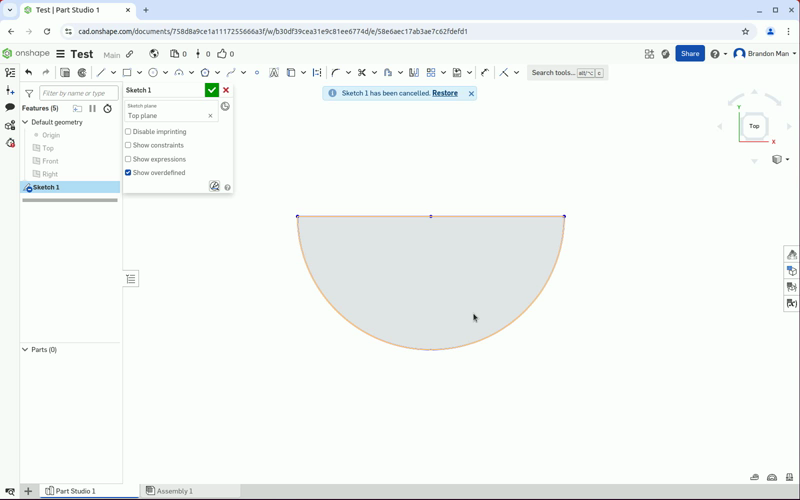
scroll(6)
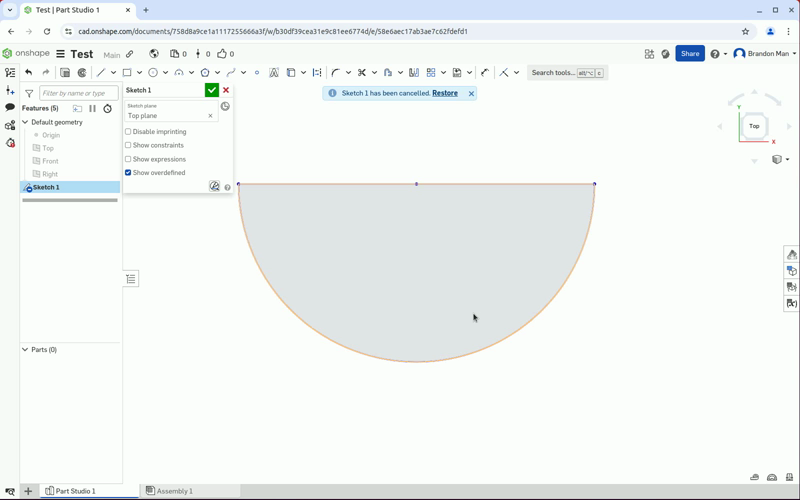
scroll(6)
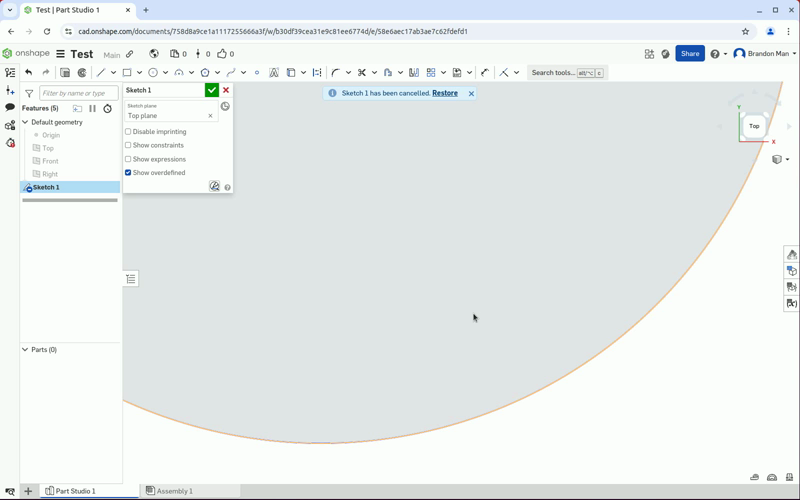
click(473, 313)
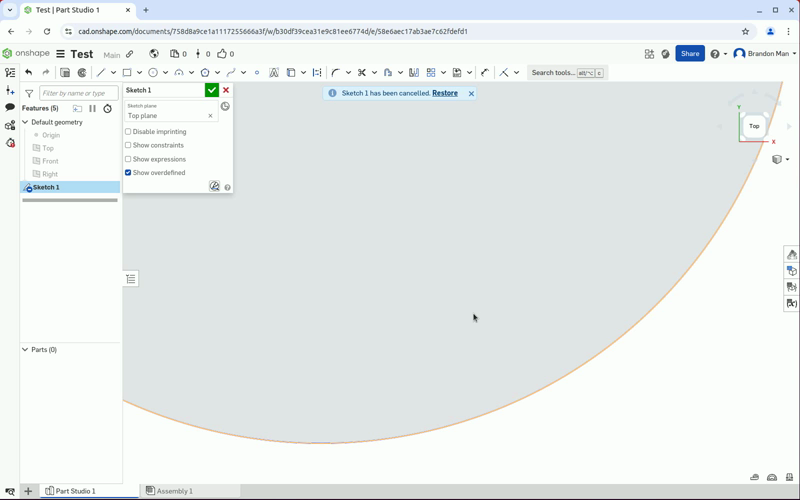
scroll(-6)
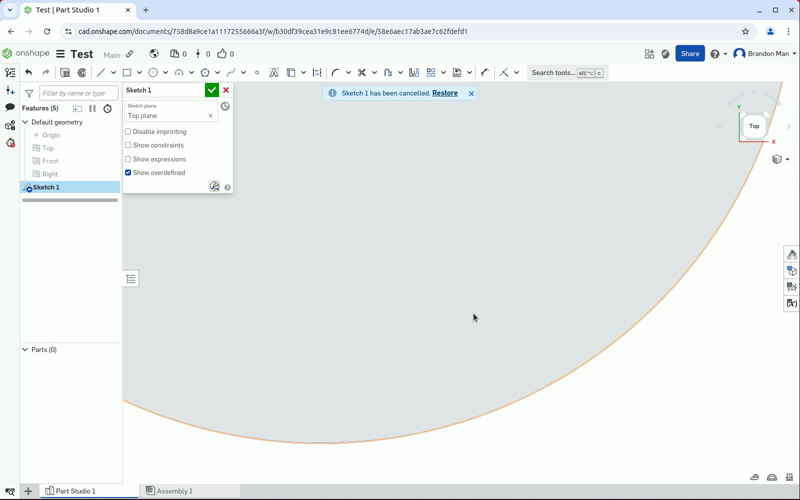
scroll(-6)
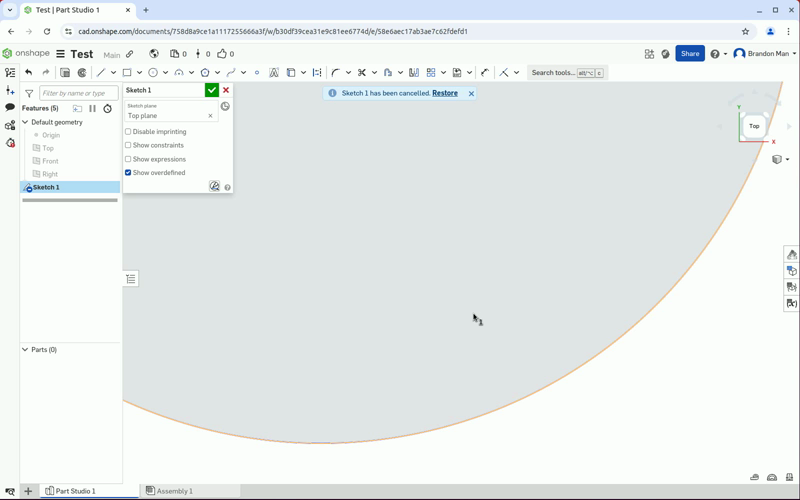
scroll(-6)
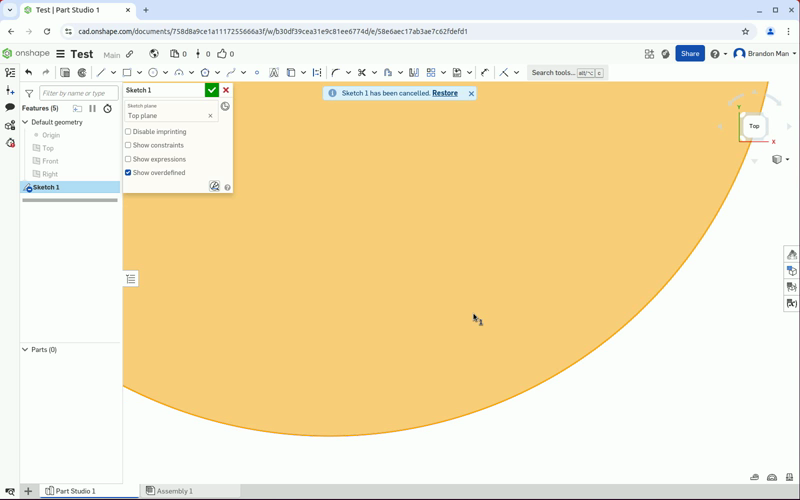
scroll(-6)
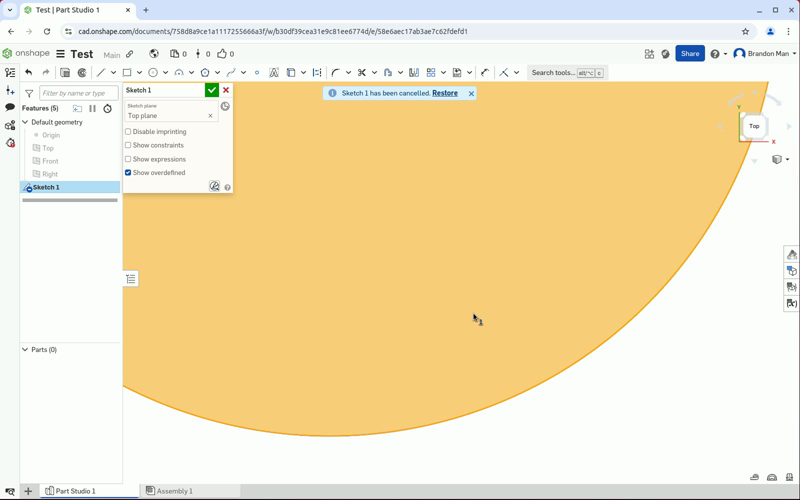
scroll(-6)
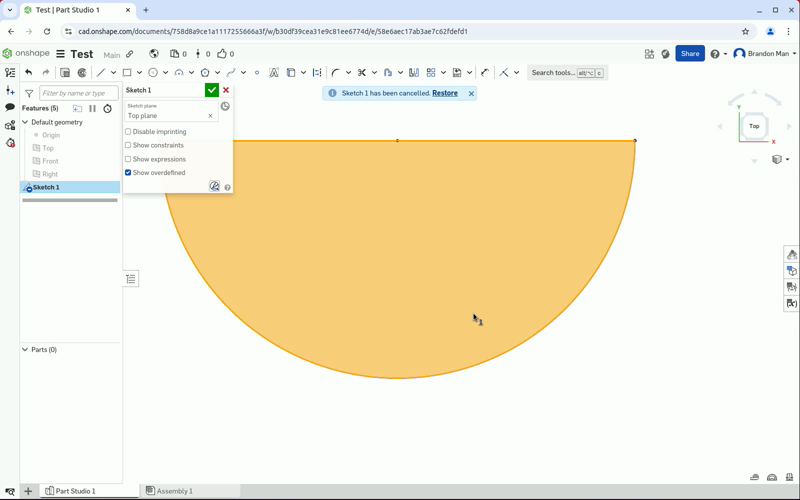
scroll(-6)
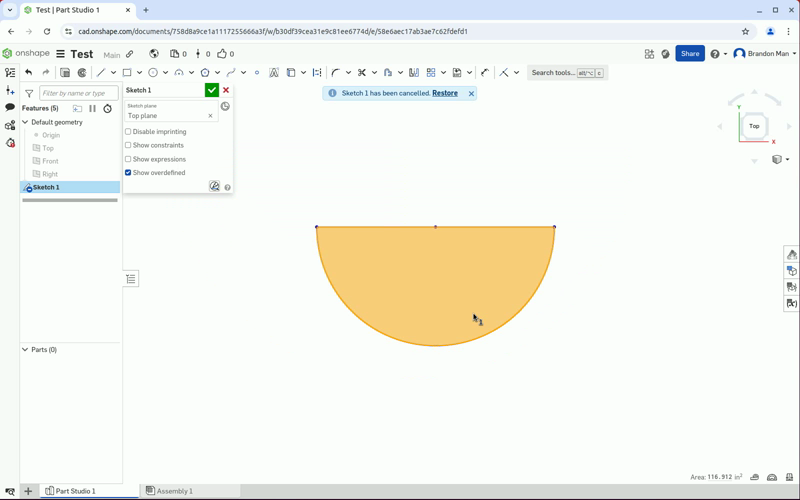
scroll(-6)
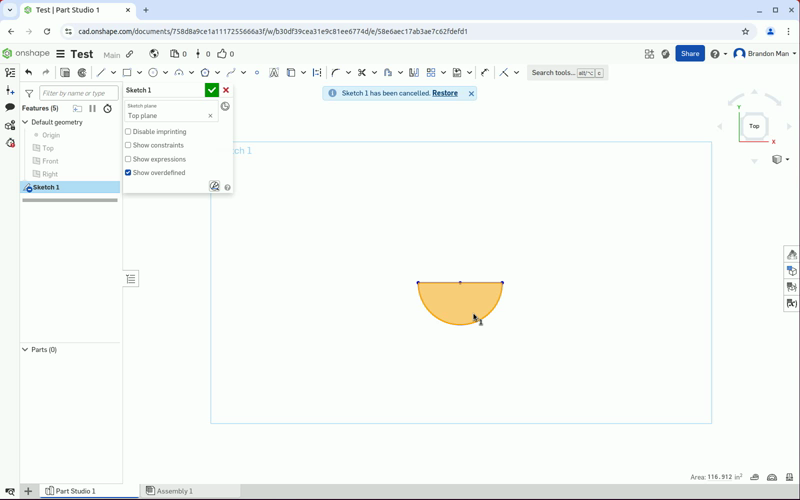
mouse_move(73, 352)
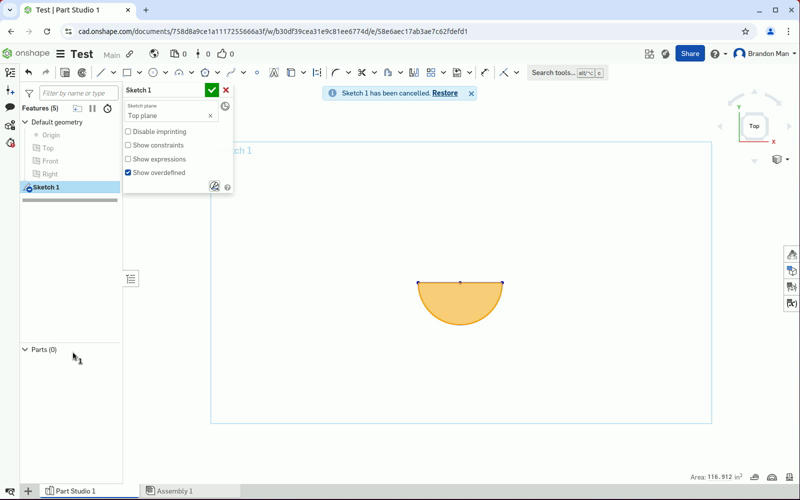
key(shift+y)
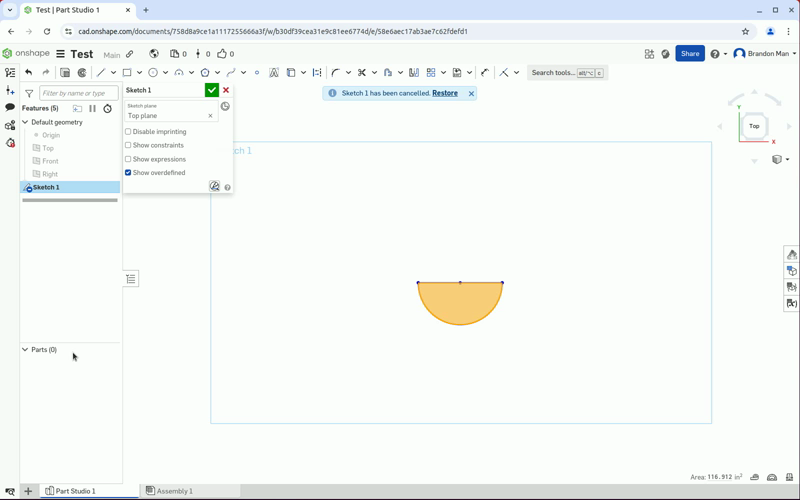
key(shift+e)
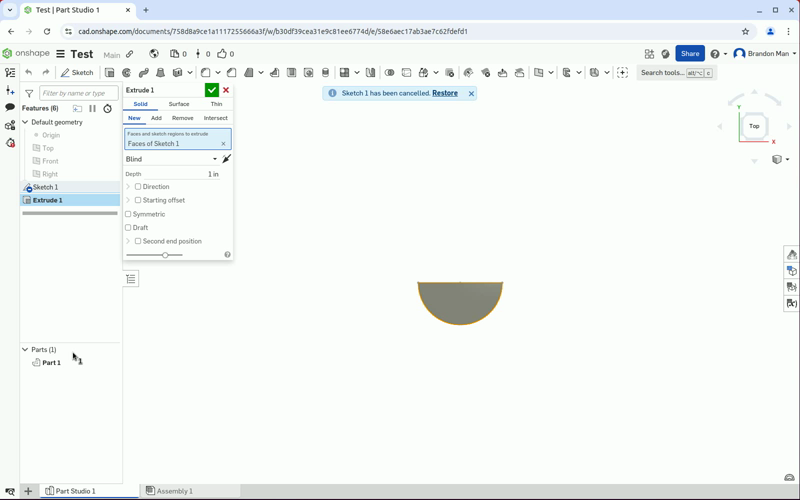
mouse_move(143, 106)
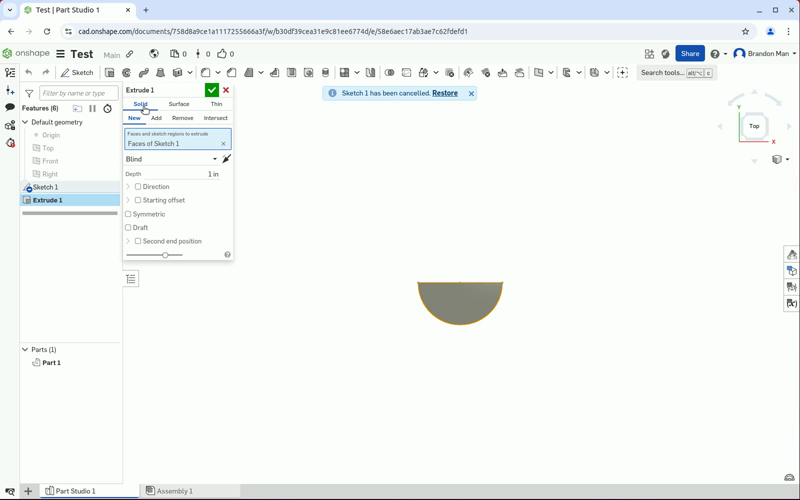
click(143, 106)
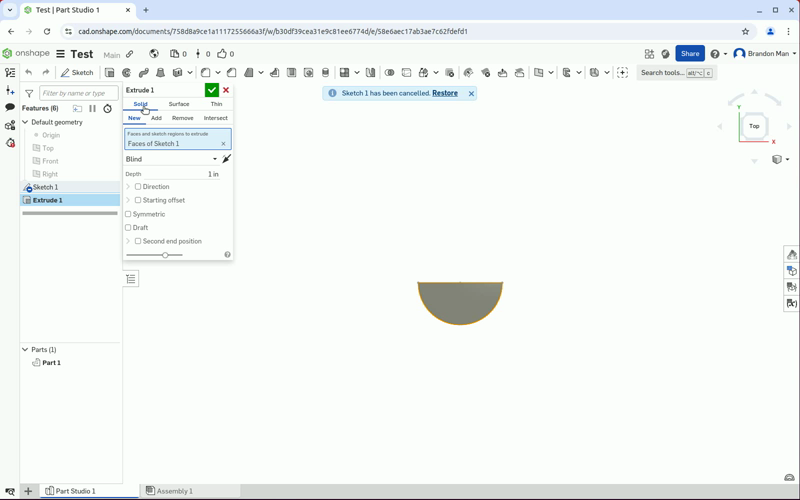
mouse_move(137, 120)
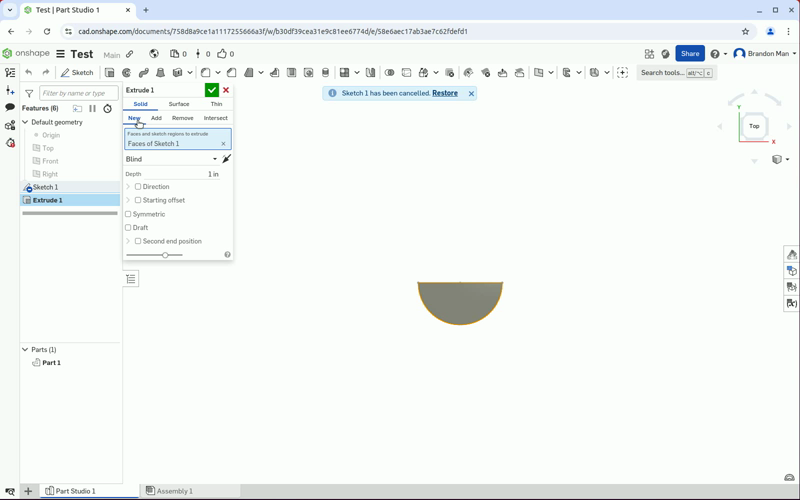
click(137, 120)
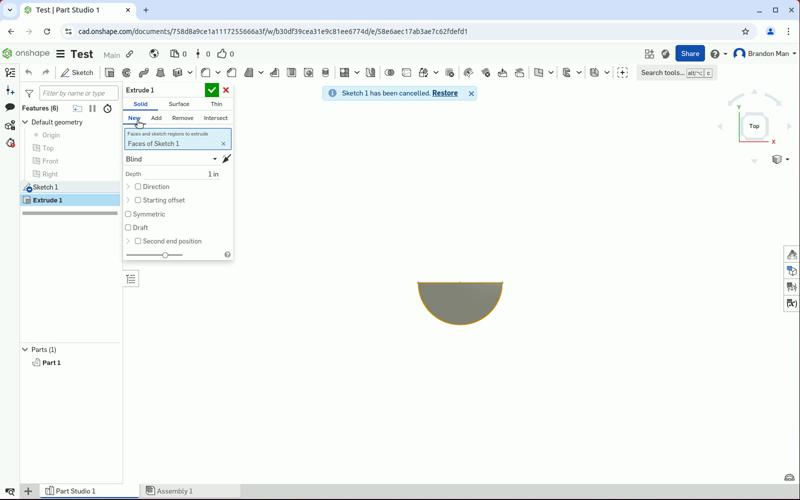
key(tab, 4)
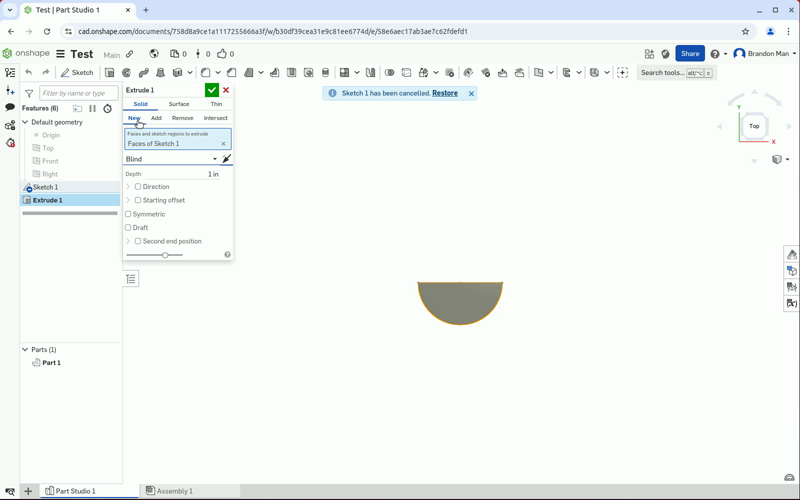
text(0.241)
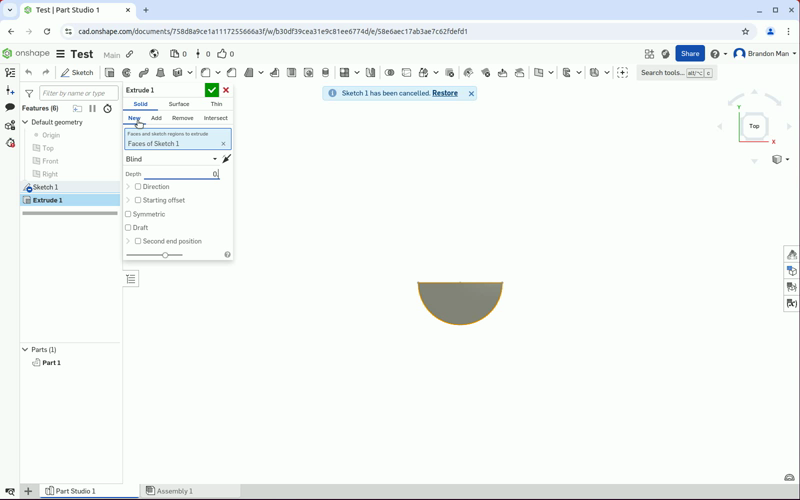
key(enter)
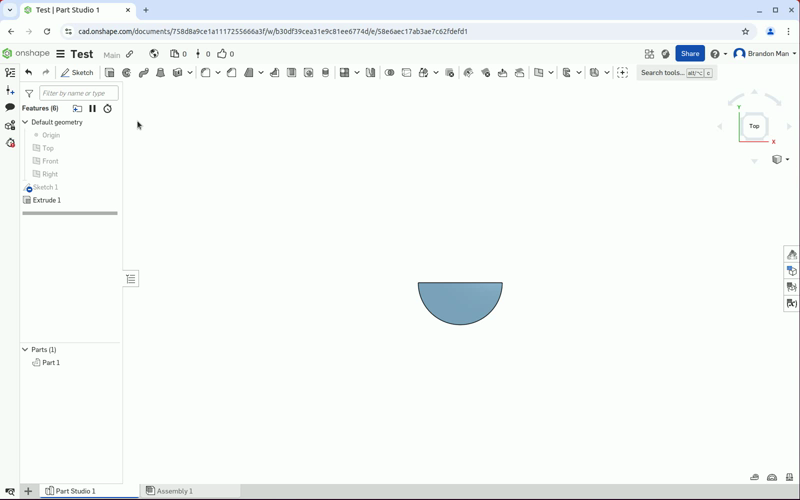
key(shift+h)
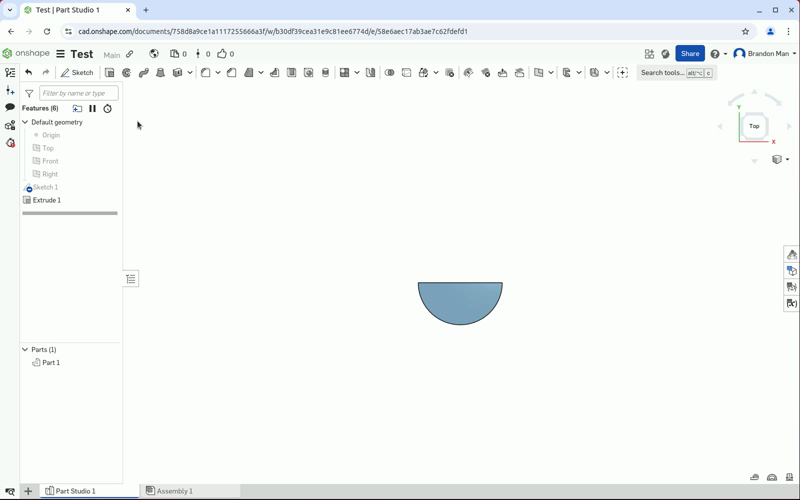
key(shift+h)
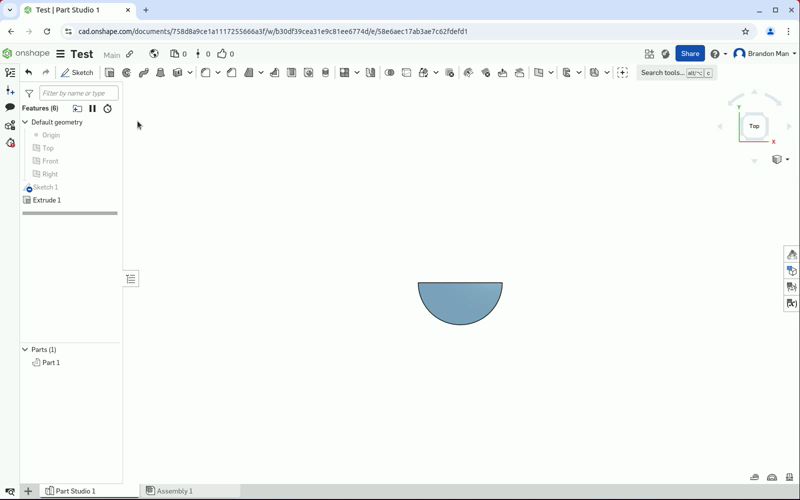
mouse_move(73, 189)
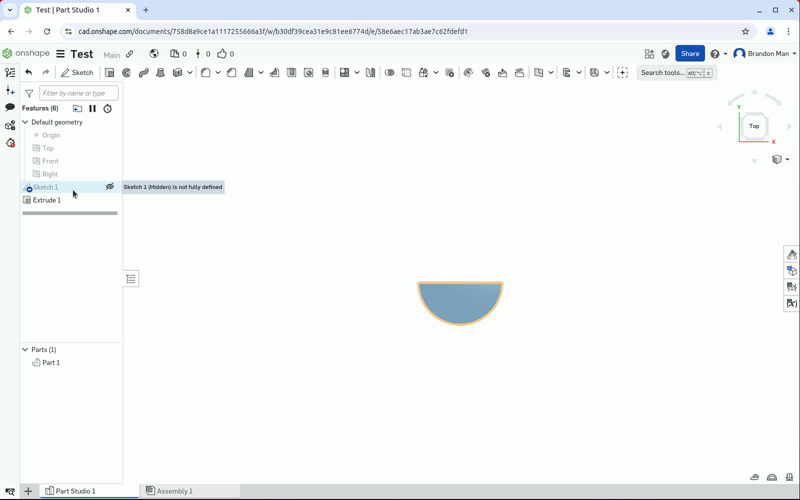
click(73, 189)
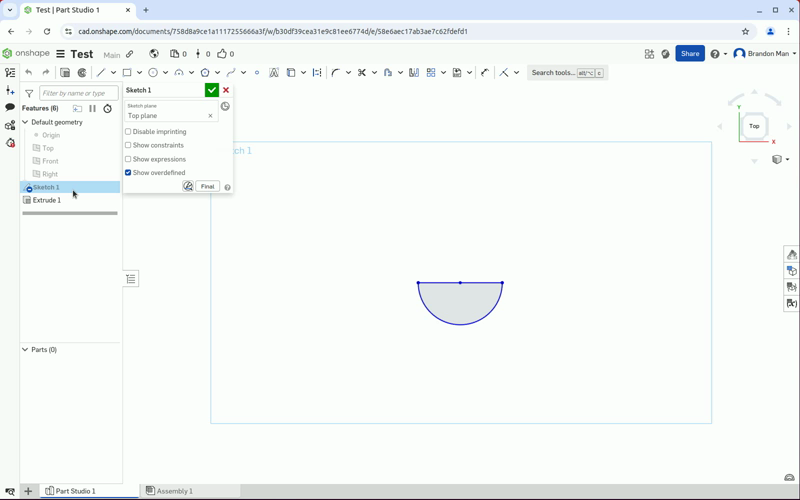
mouse_move(229, 92)
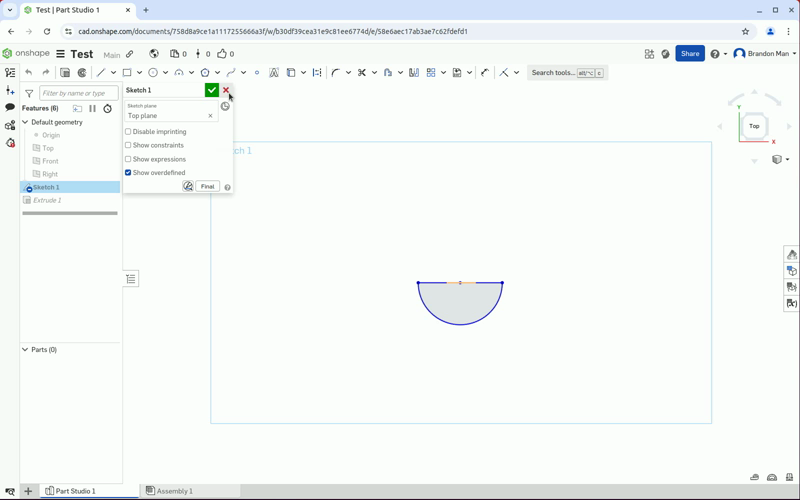
click(229, 92)
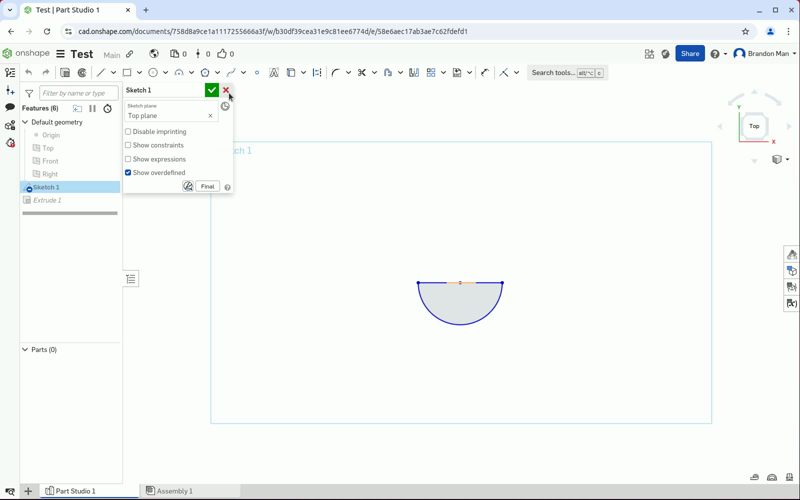
key(shift+s)
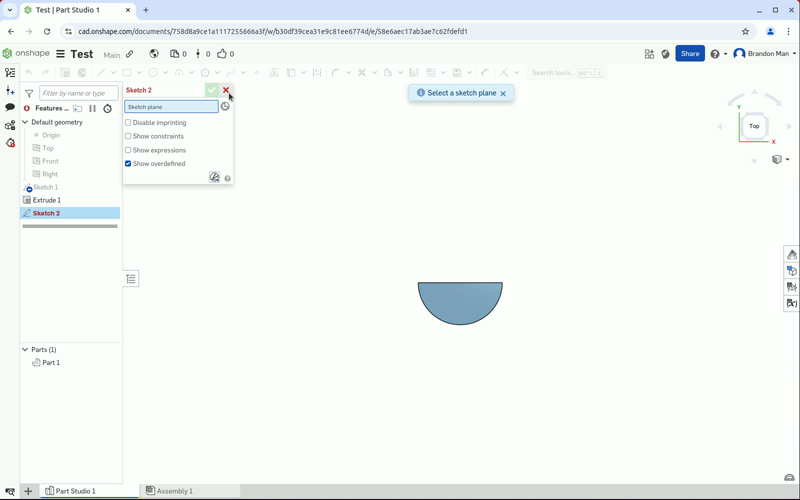
mouse_move(73, 150)
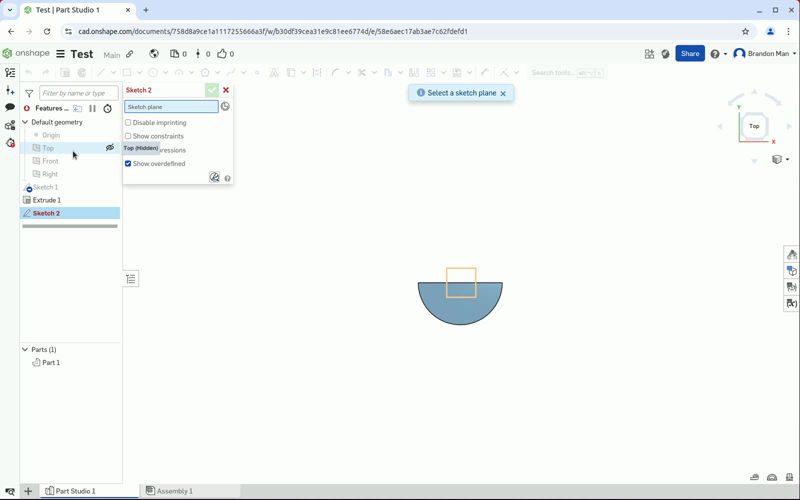
click(73, 150)
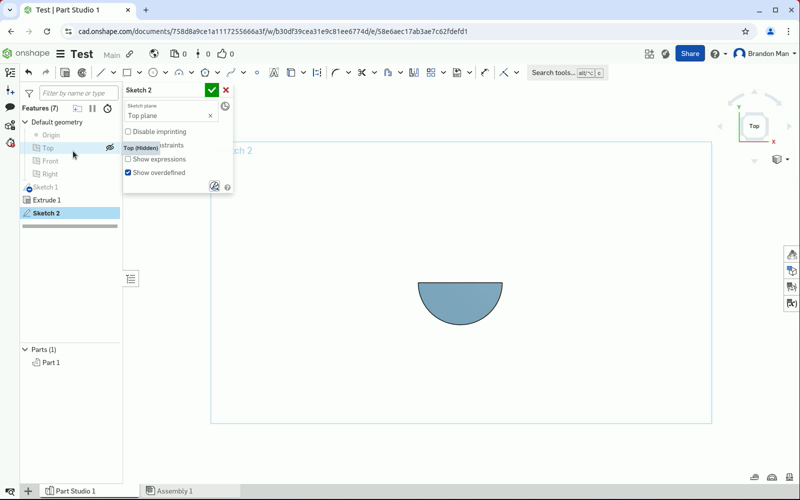
mouse_move(73, 352)
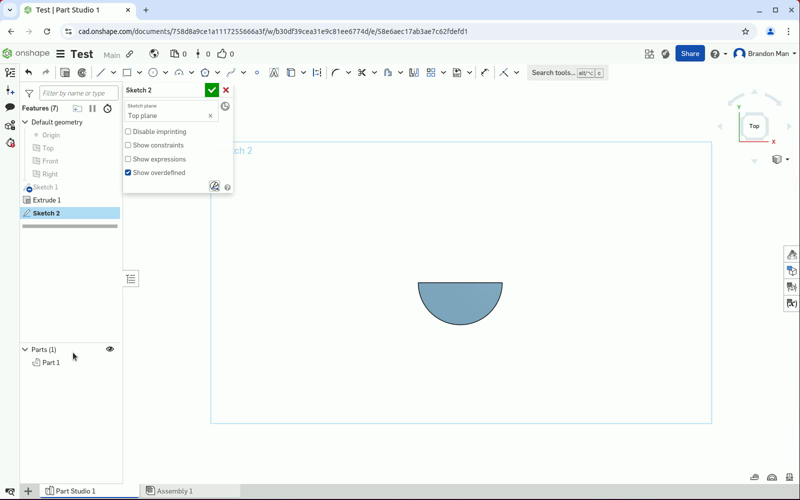
key(y)
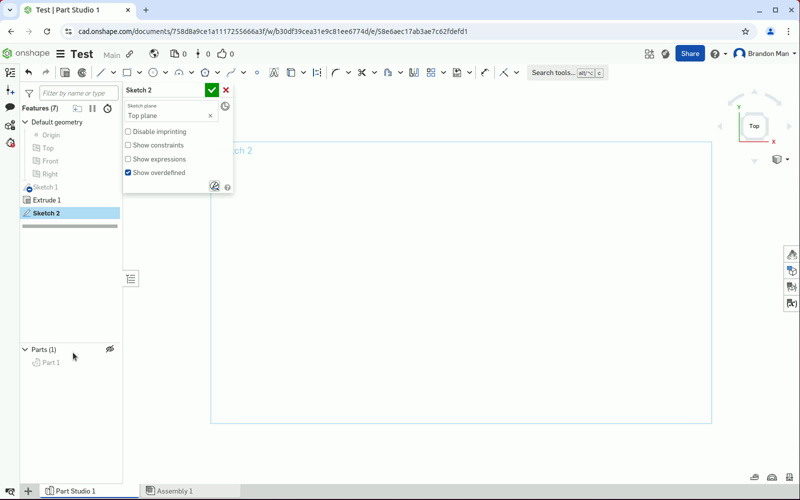
key(a)
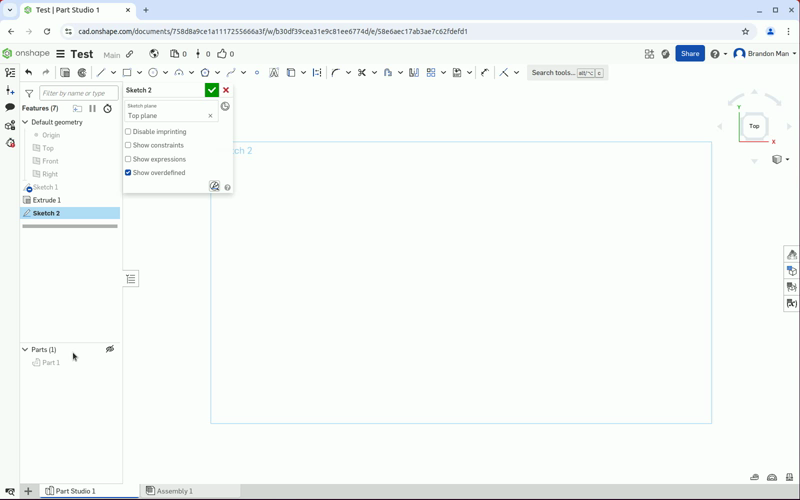
key_down(shift)
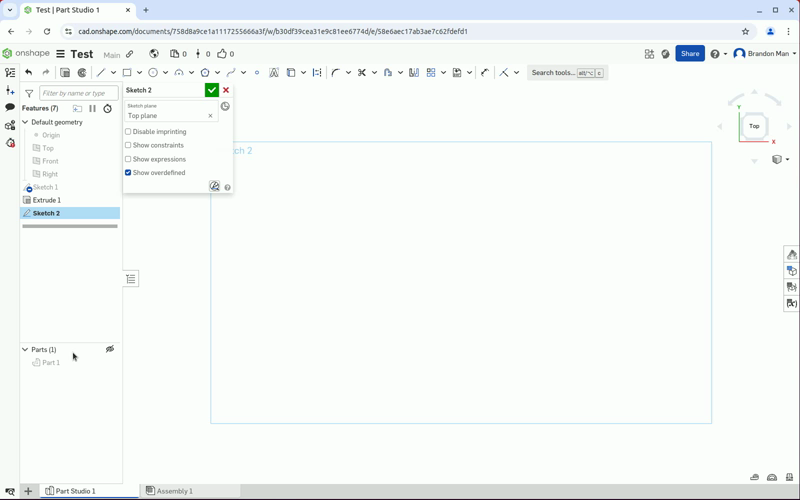
mouse_move(412, 282)
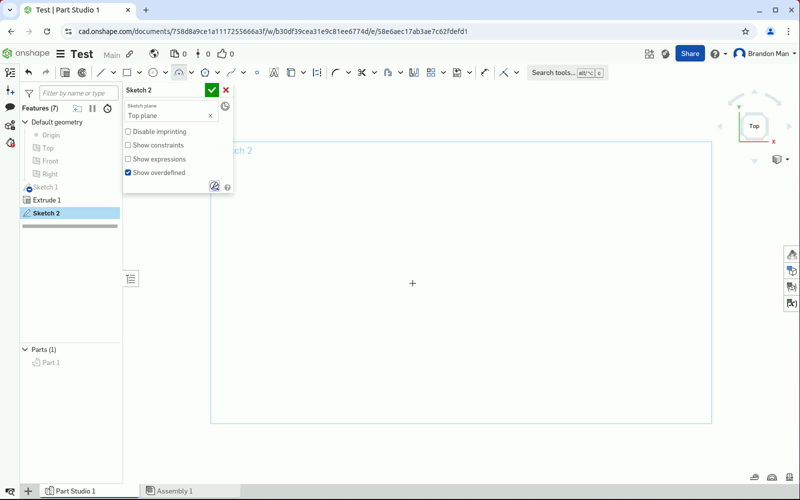
click(412, 282)
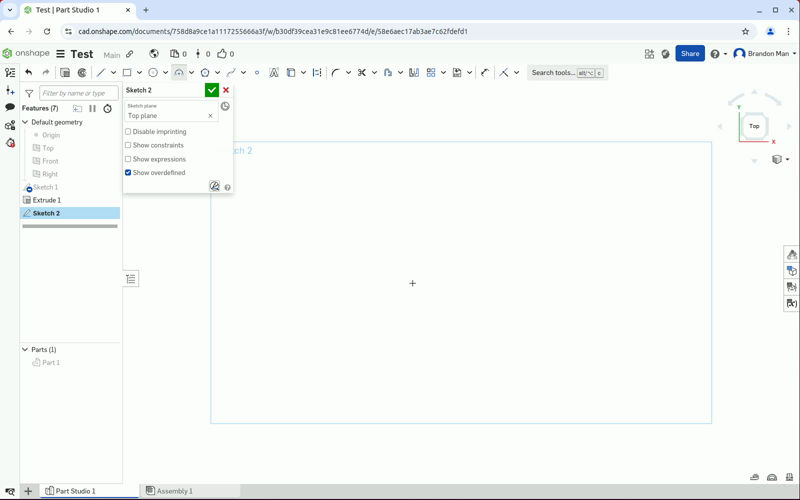
key_up(shift)
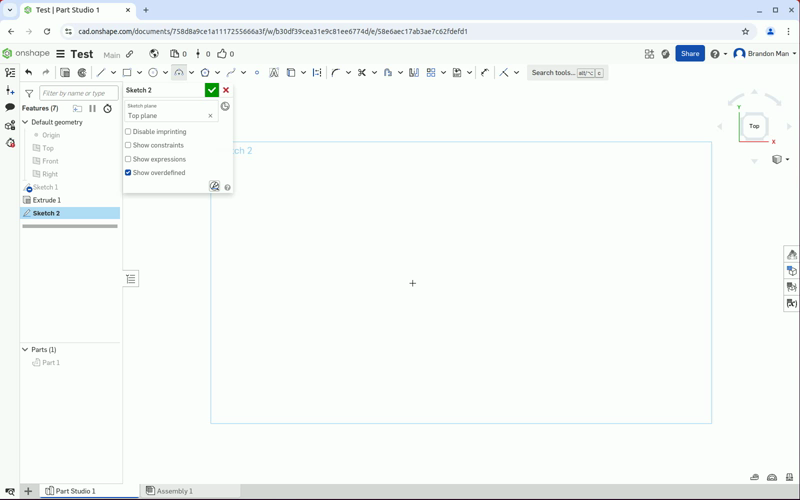
key_down(shift)
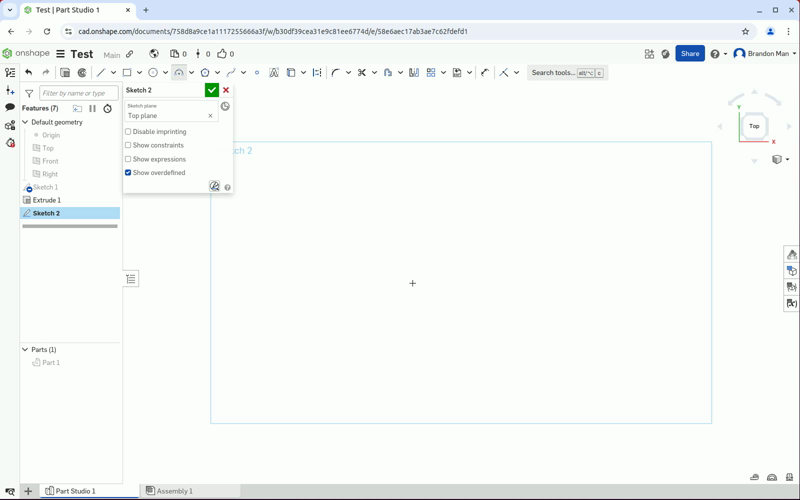
mouse_move(509, 282)
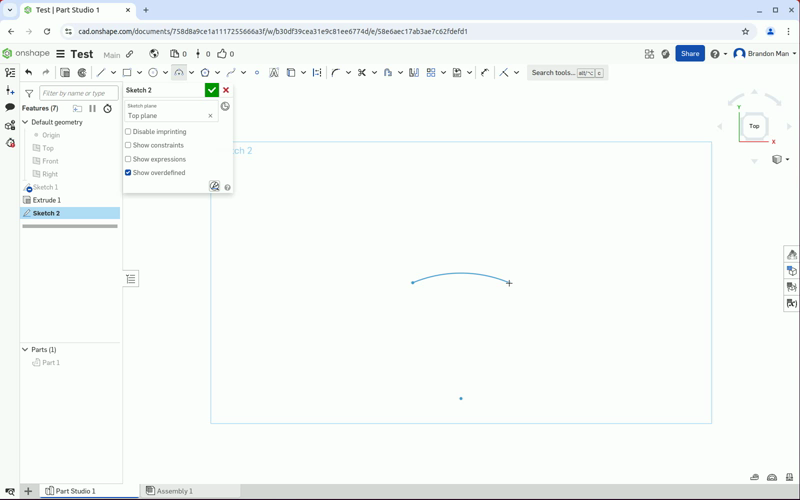
click(509, 282)
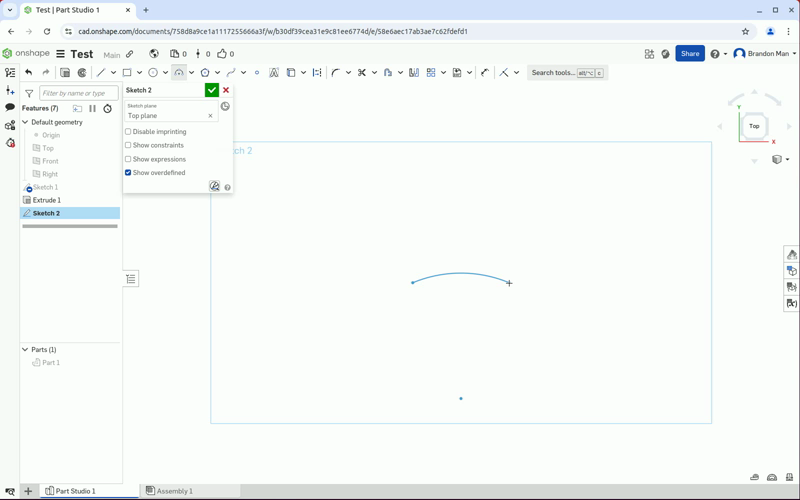
mouse_move(460, 330)
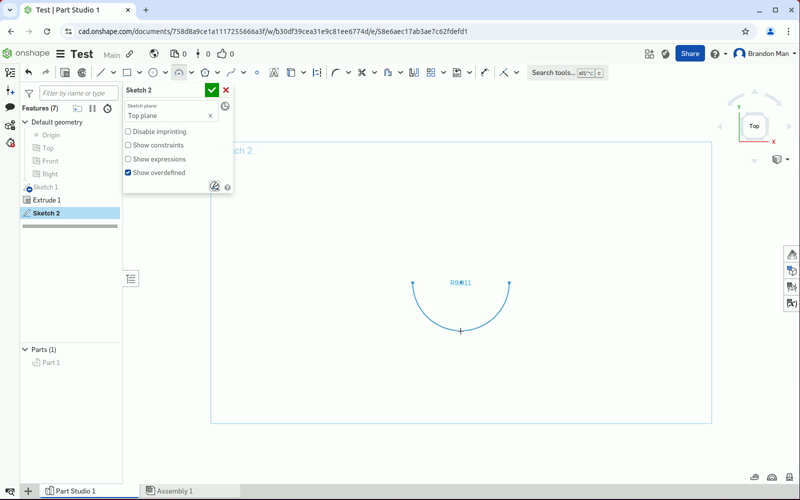
click(460, 330)
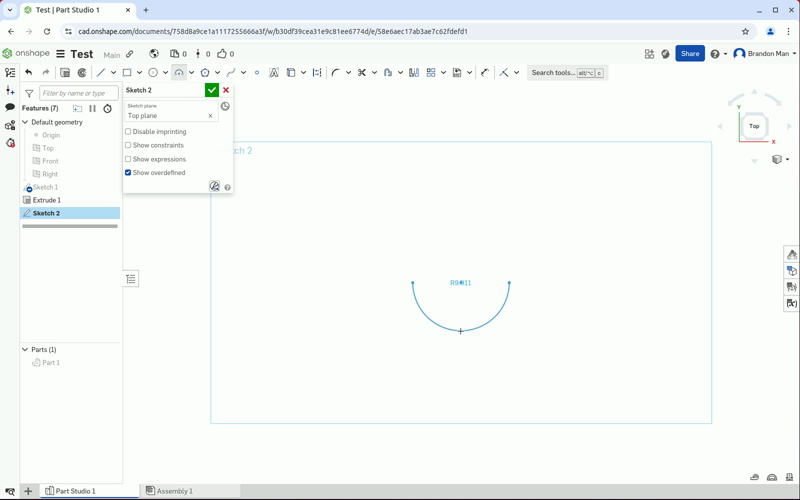
key_up(shift)
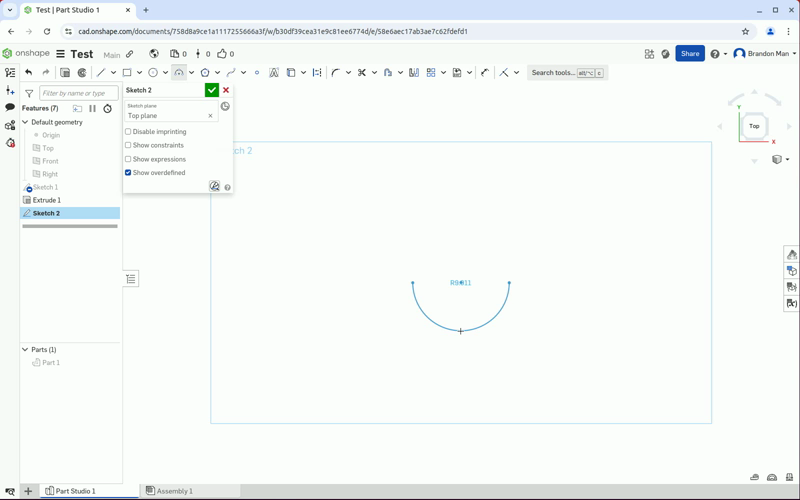
key(esc)
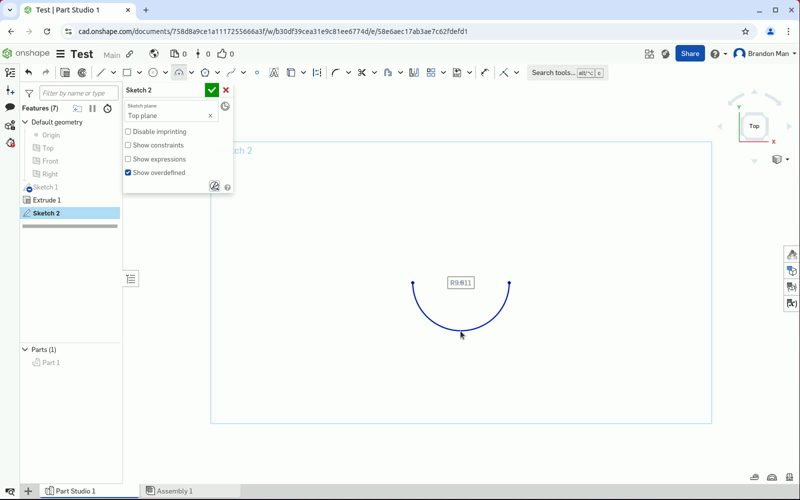
key(l)
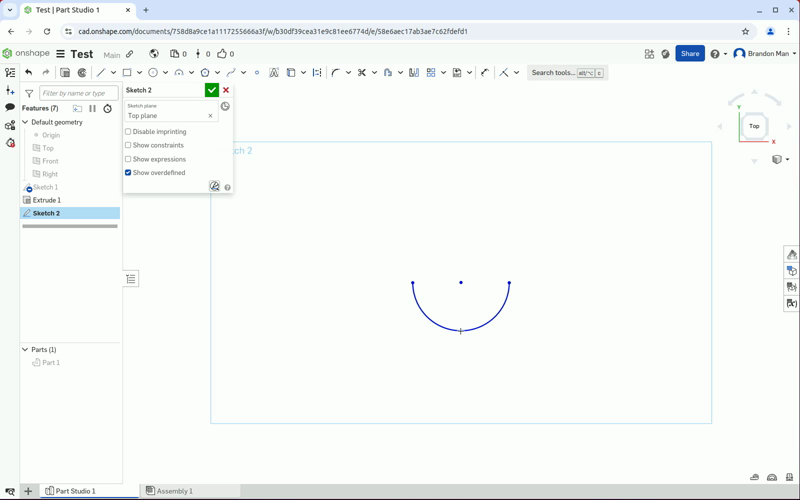
mouse_move(509, 282)
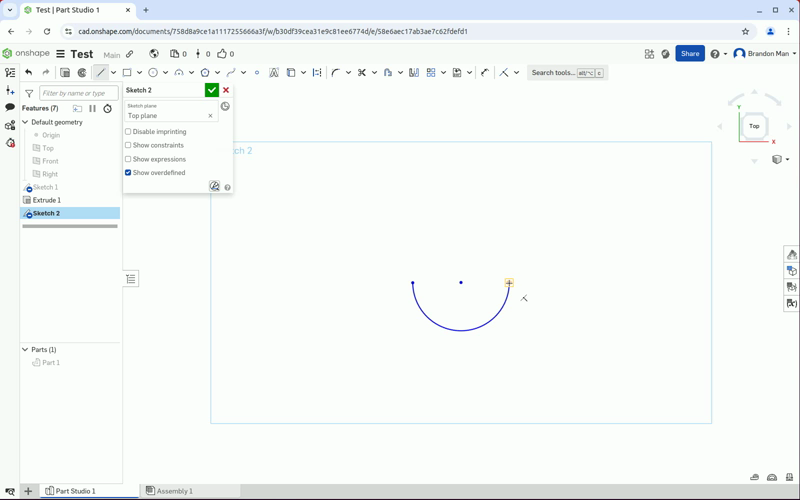
click(509, 282)
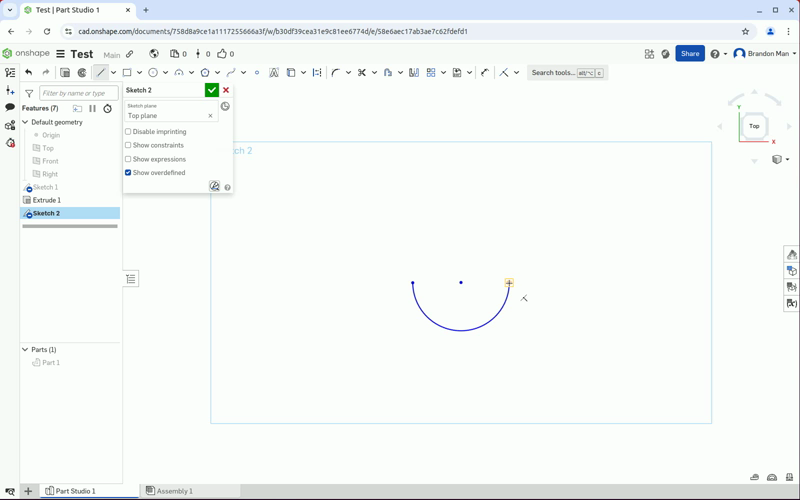
key_down(shift)
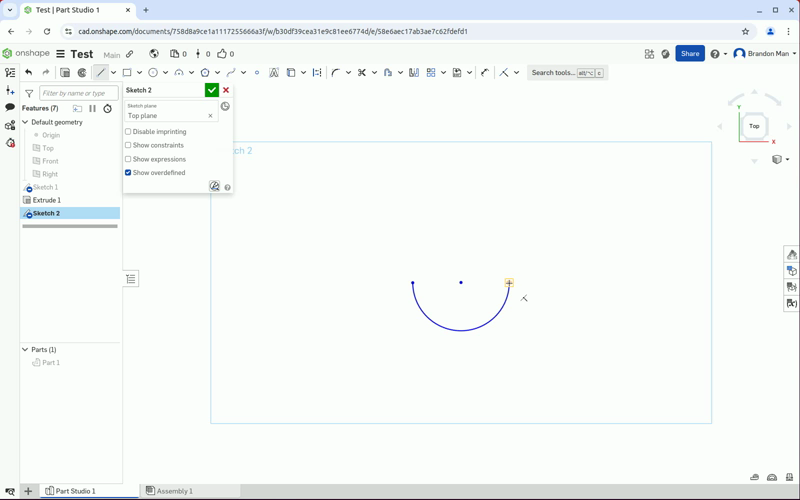
mouse_move(539, 282)
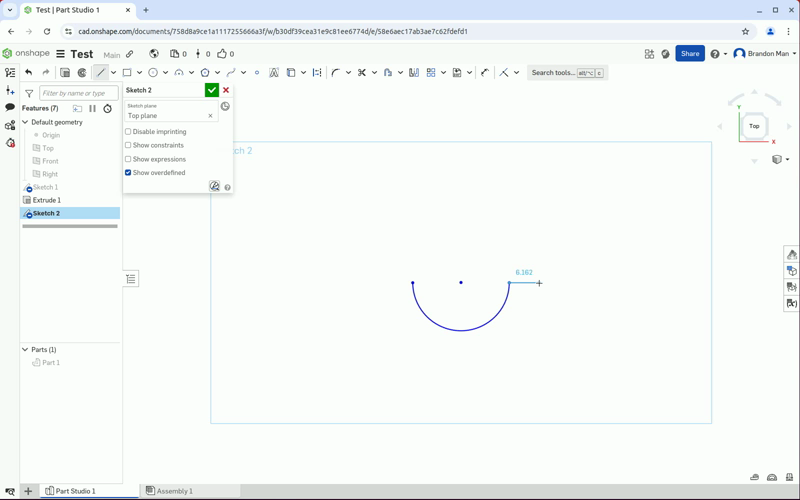
mouse_move(503, 282)
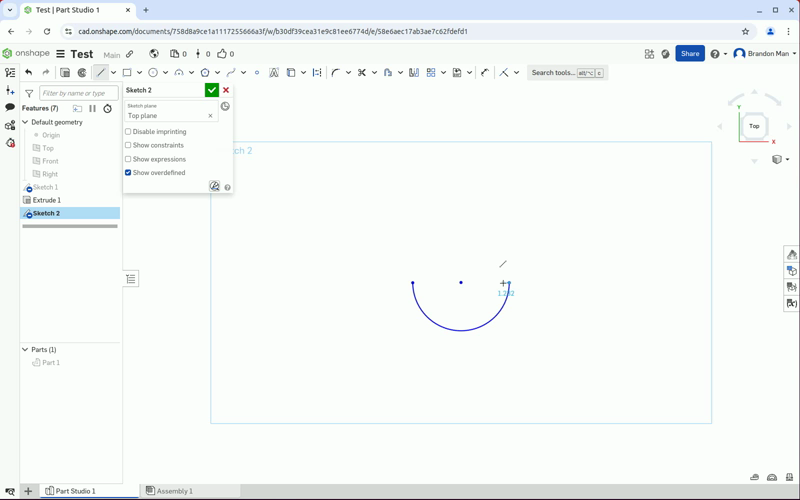
scroll(6)
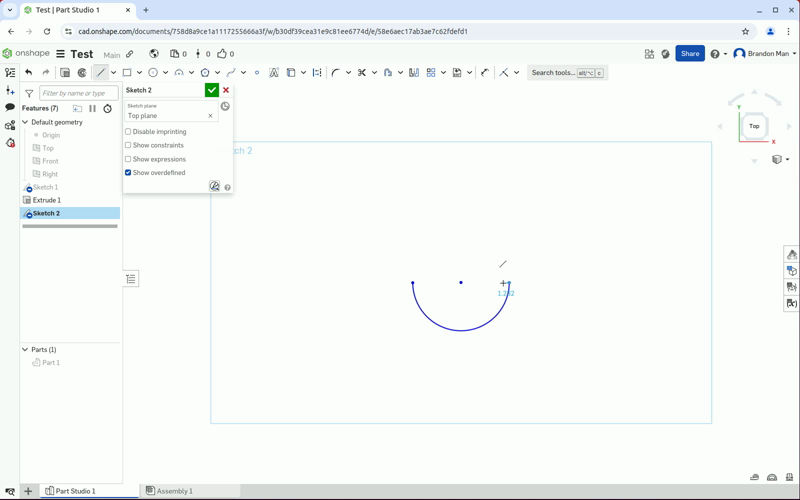
scroll(6)
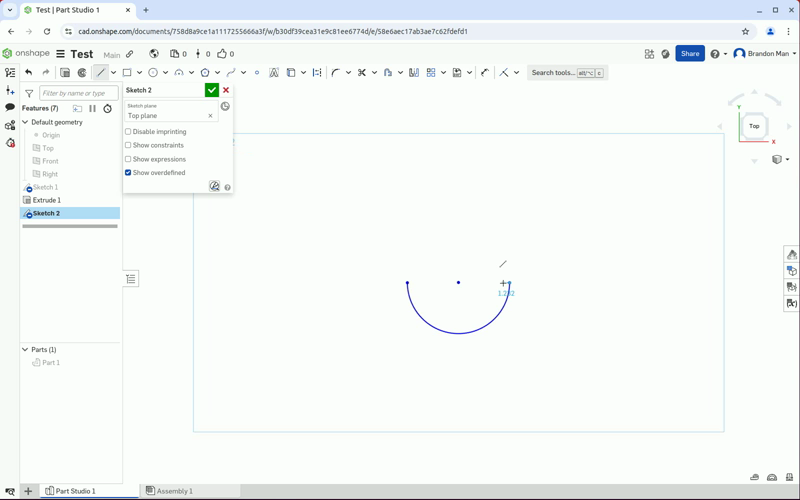
scroll(6)
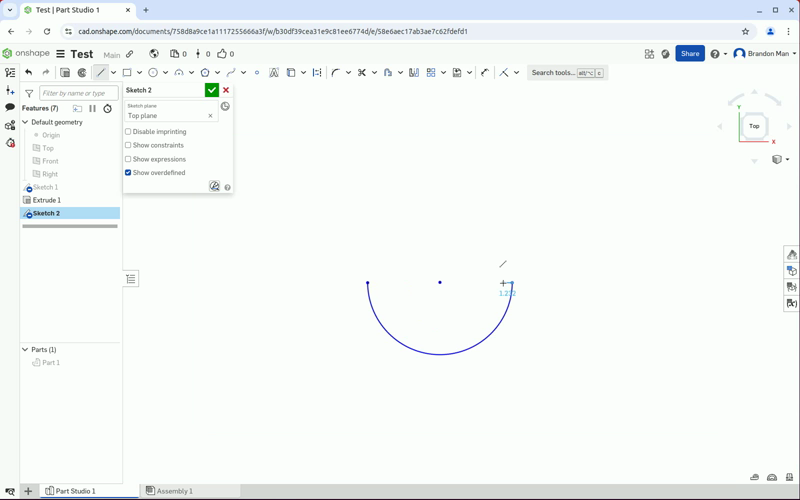
scroll(6)
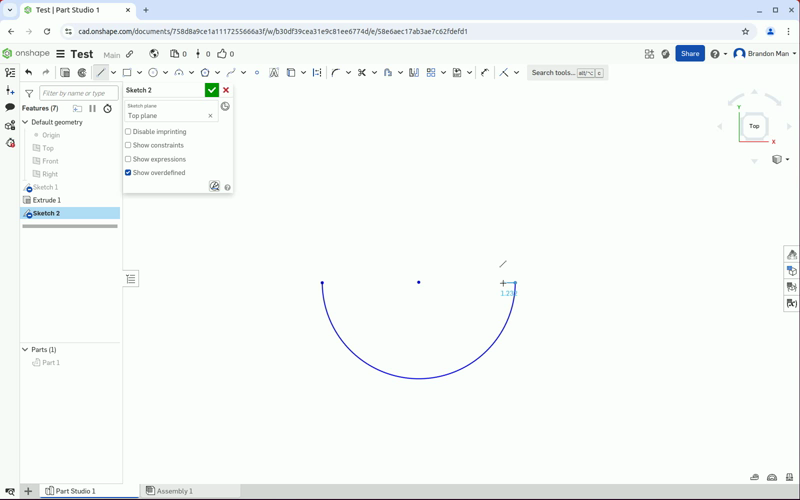
scroll(6)
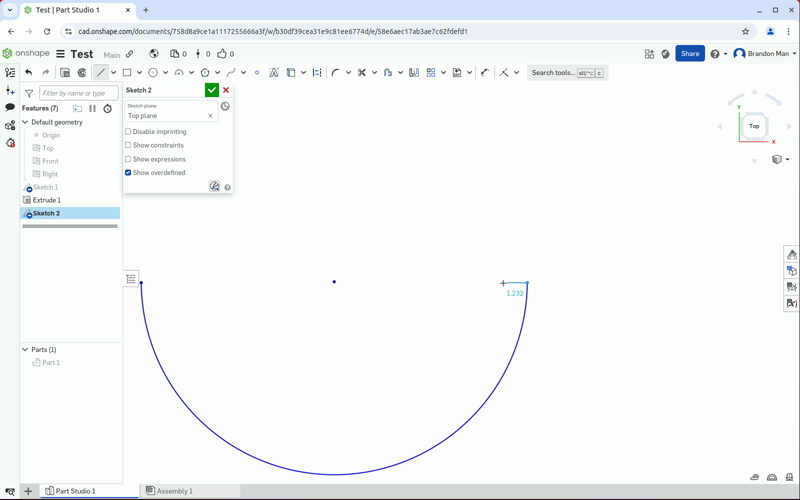
scroll(6)
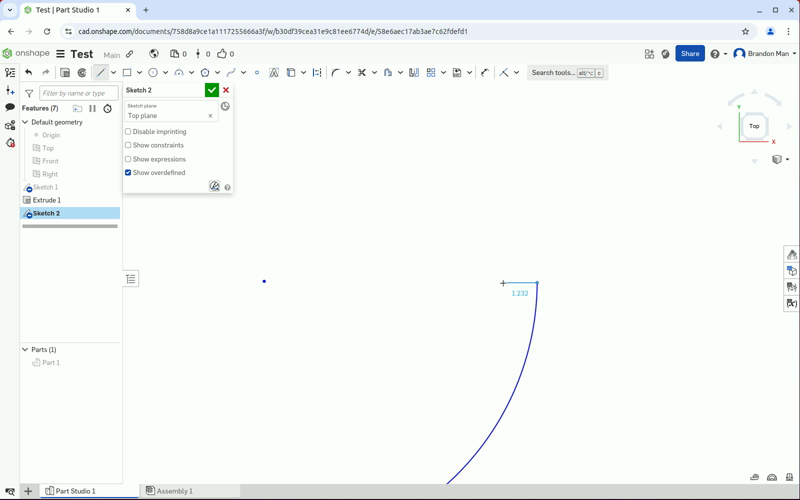
scroll(6)
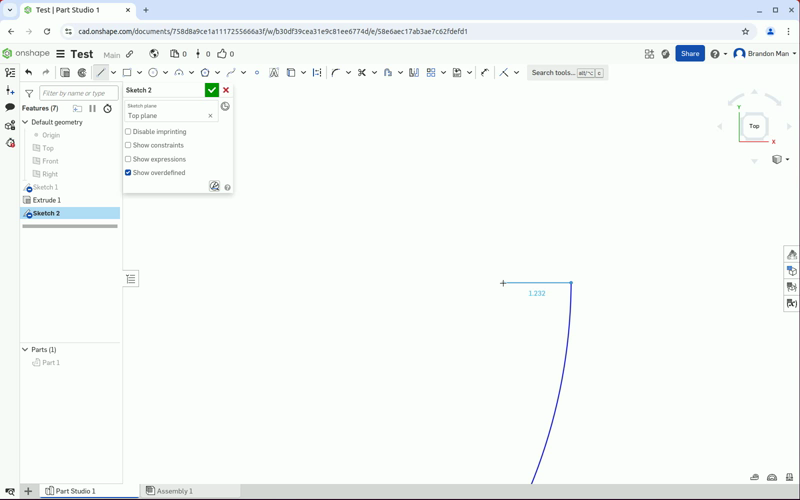
click(503, 282)
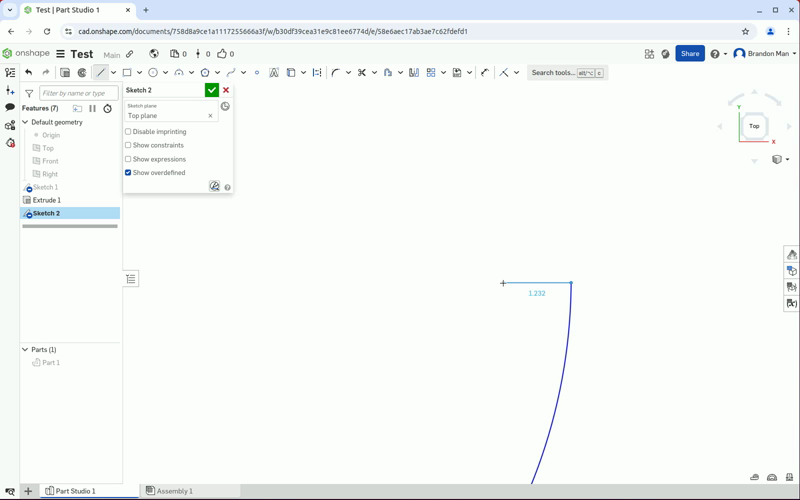
scroll(-6)
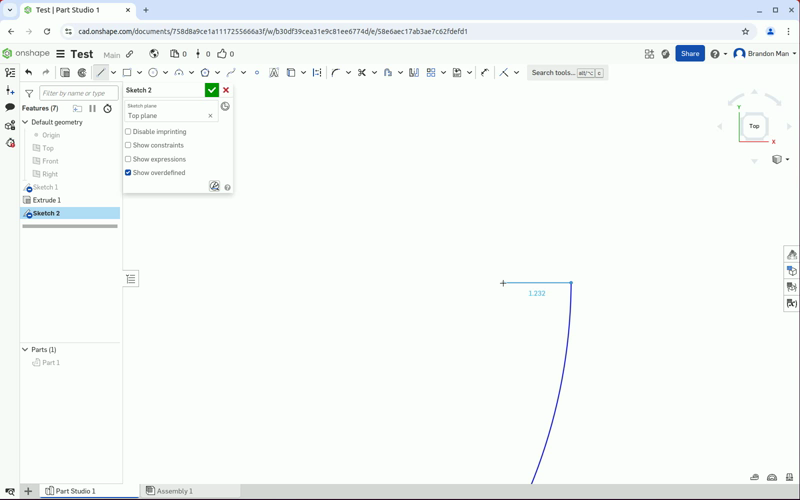
scroll(-6)
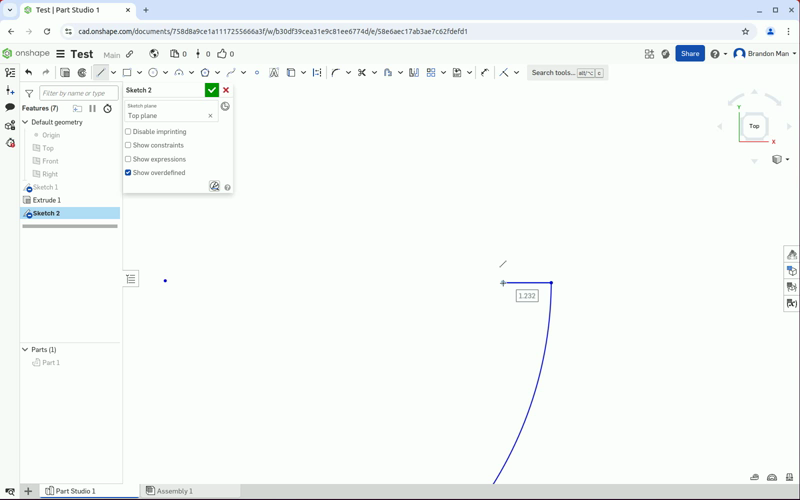
scroll(-6)
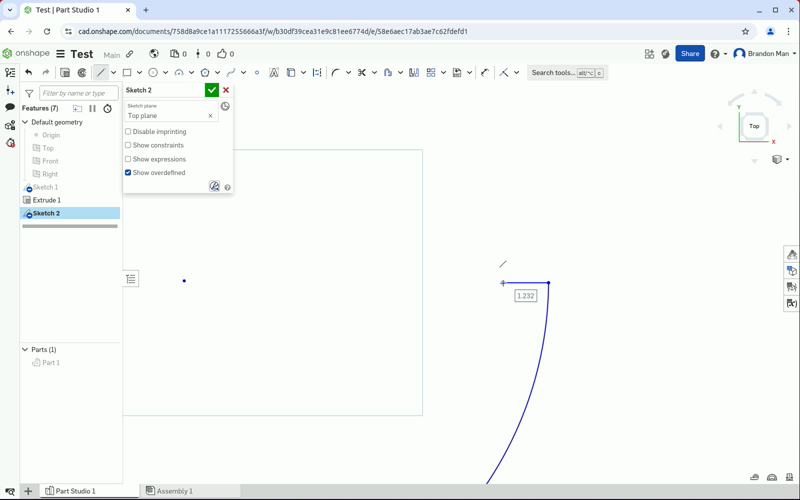
scroll(-6)
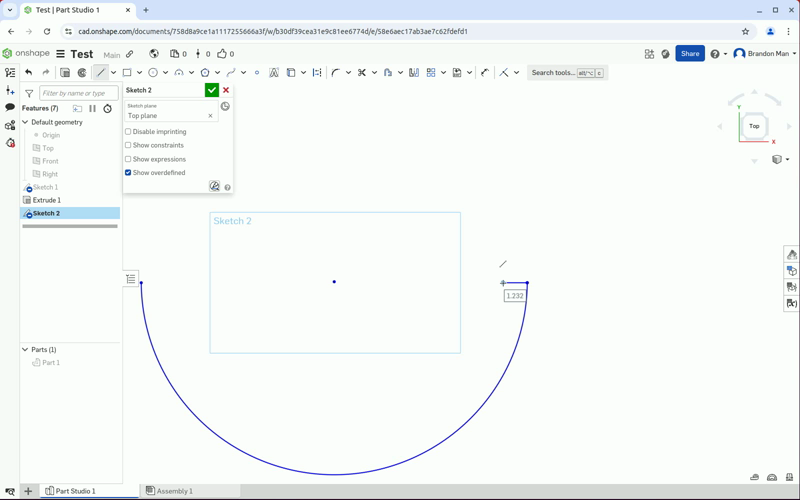
scroll(-6)
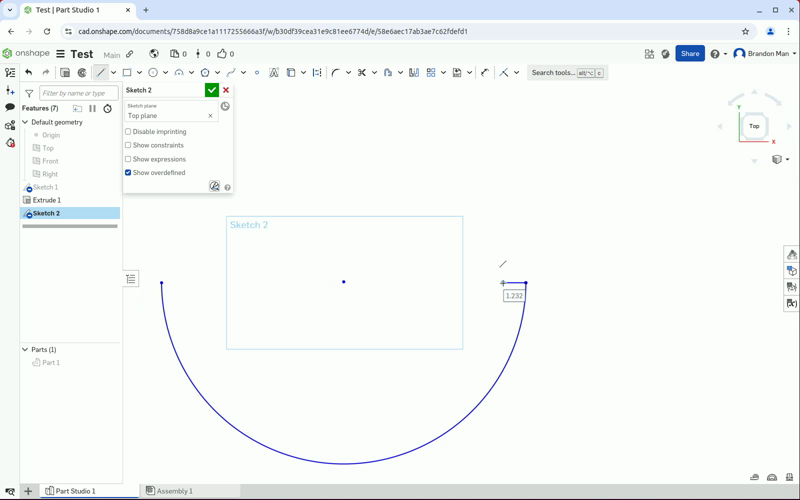
scroll(-6)
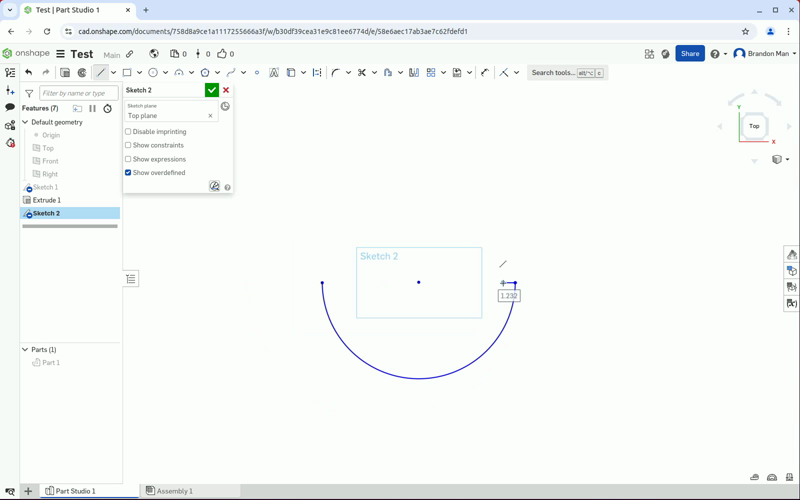
scroll(-6)
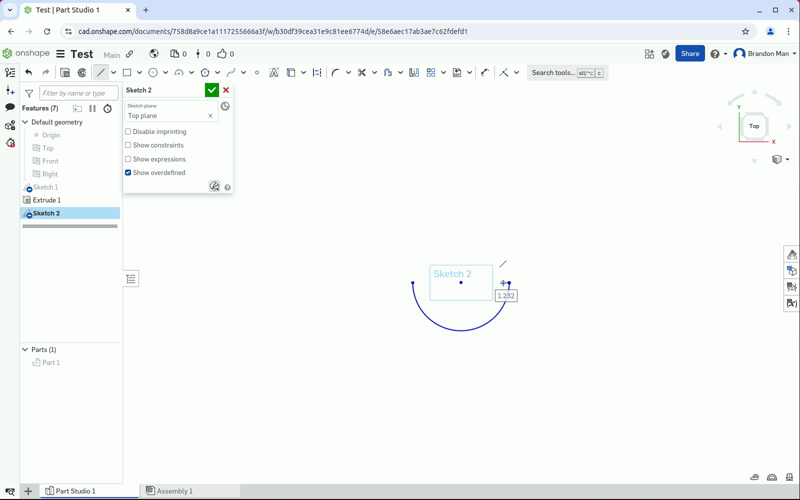
key_up(shift)
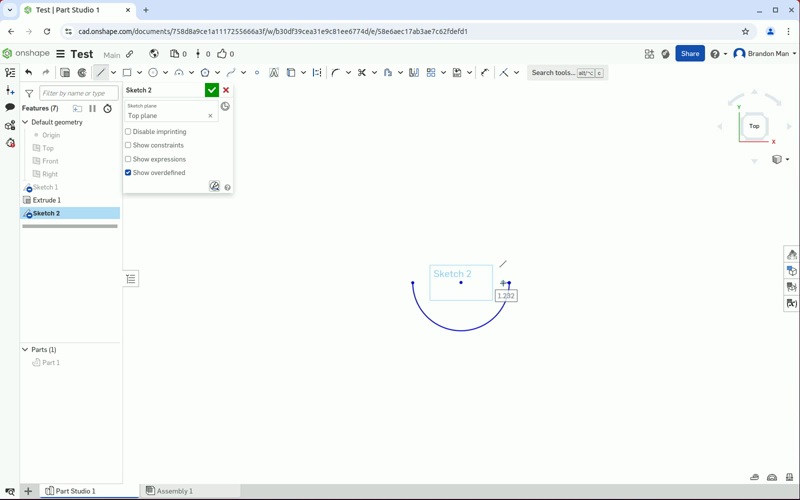
key(esc)
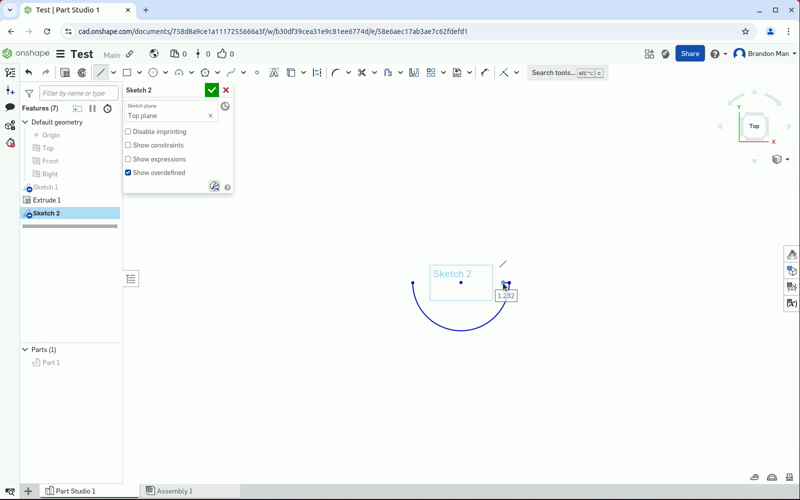
key(a)
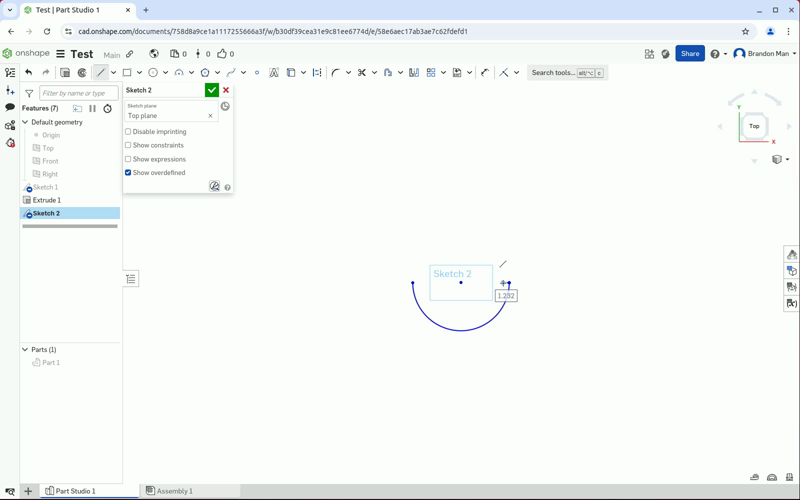
mouse_move(503, 282)
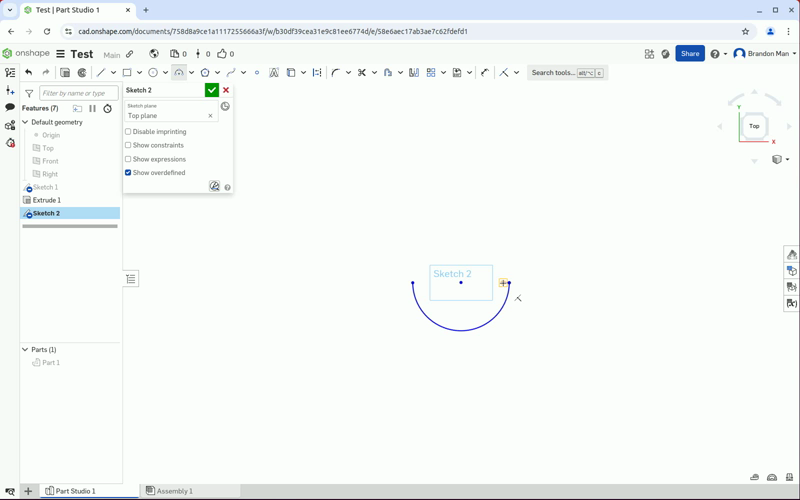
click(503, 282)
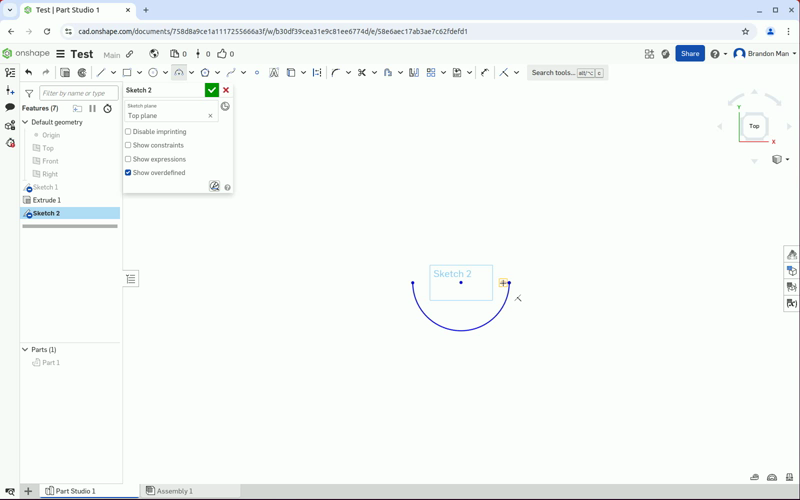
key_down(shift)
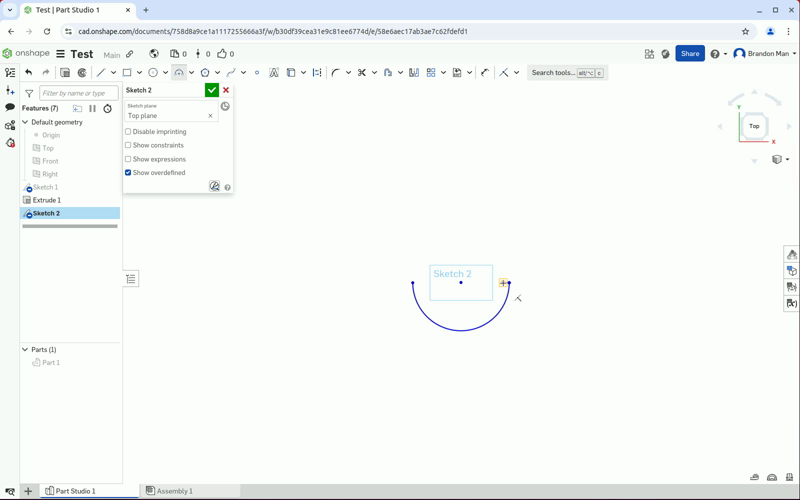
mouse_move(418, 282)
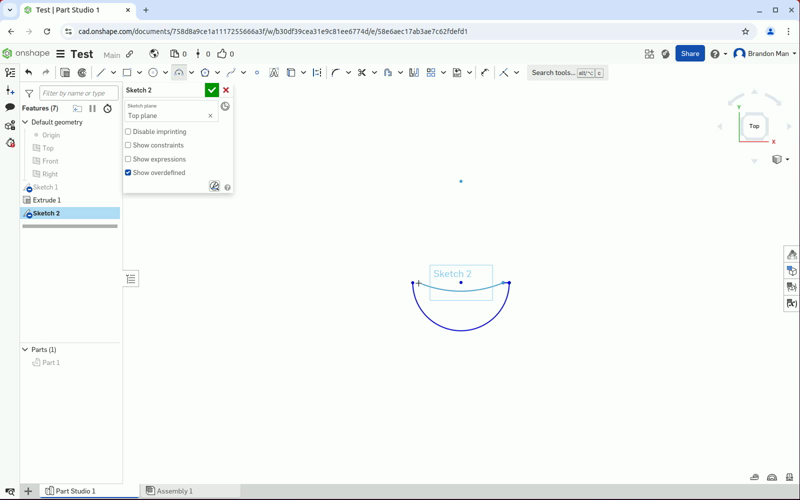
click(418, 282)
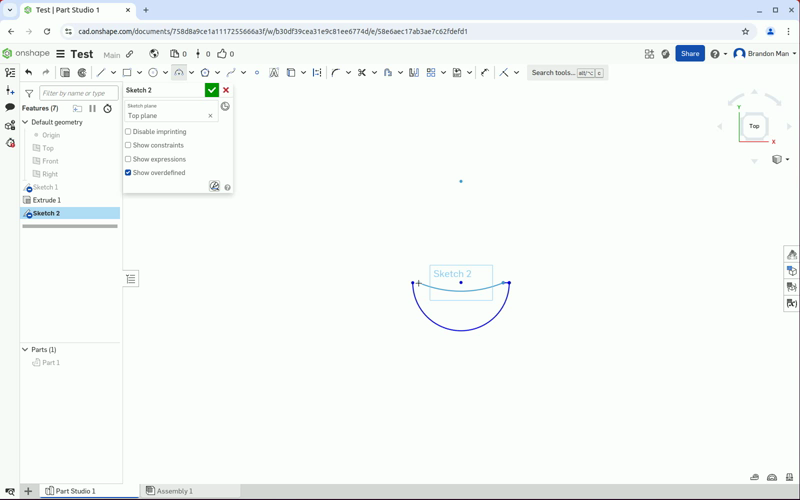
mouse_move(460, 324)
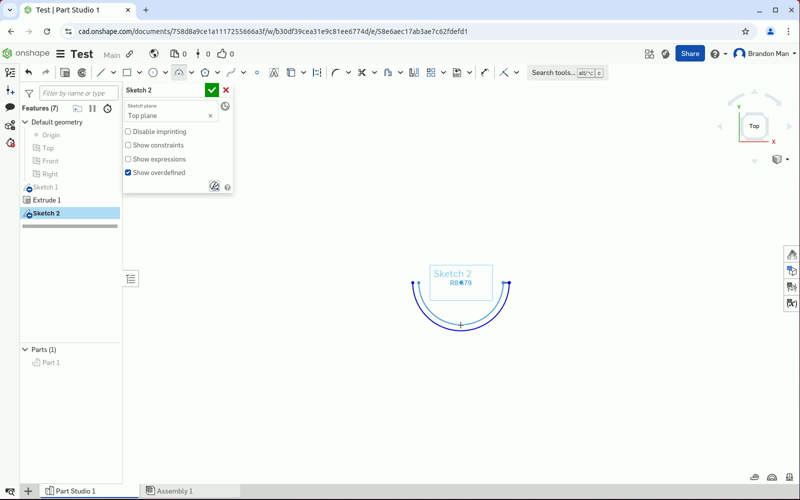
click(460, 324)
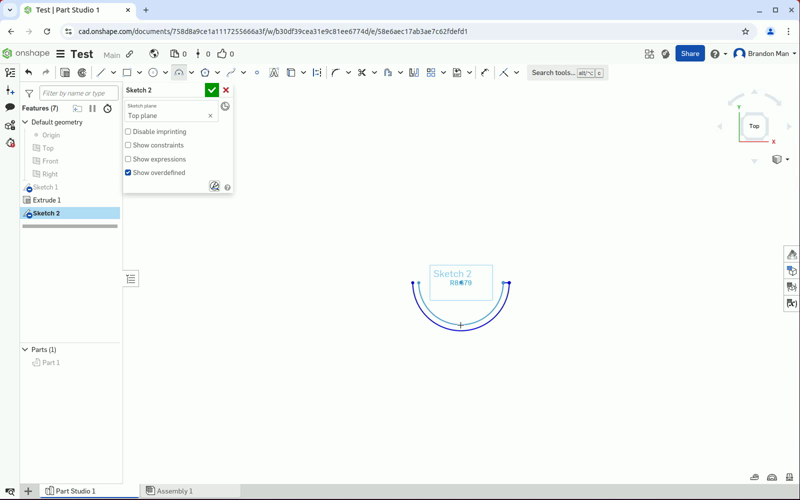
key_up(shift)
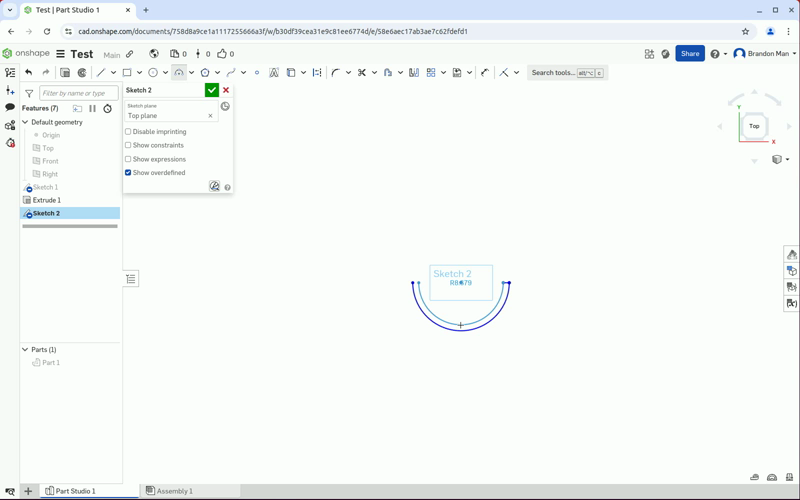
key(esc)
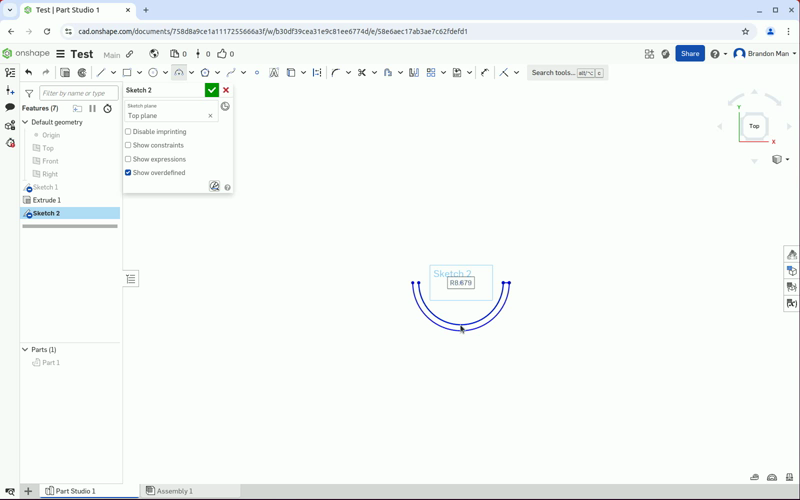
key(l)
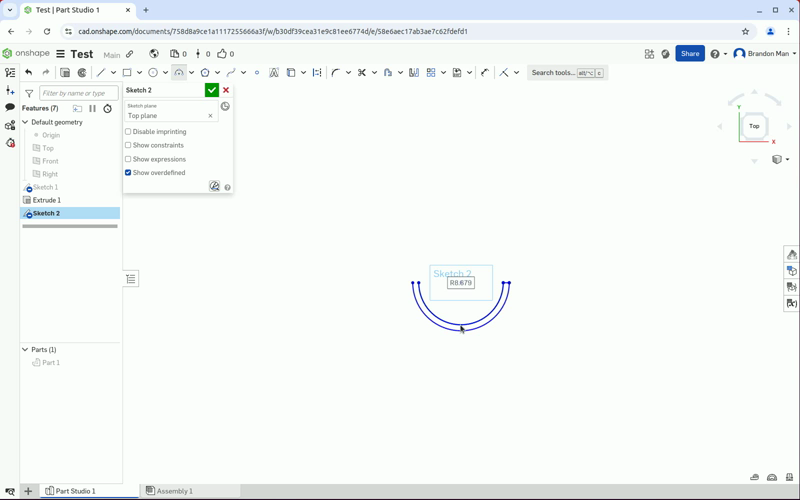
mouse_move(418, 282)
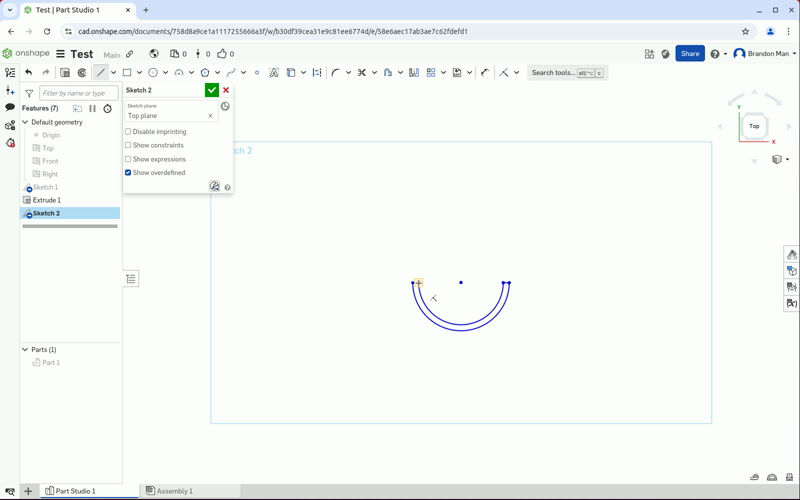
click(418, 282)
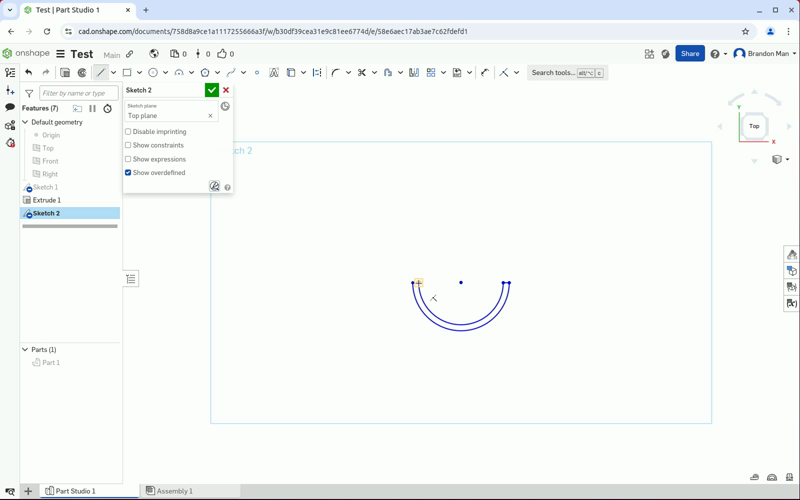
mouse_move(448, 282)
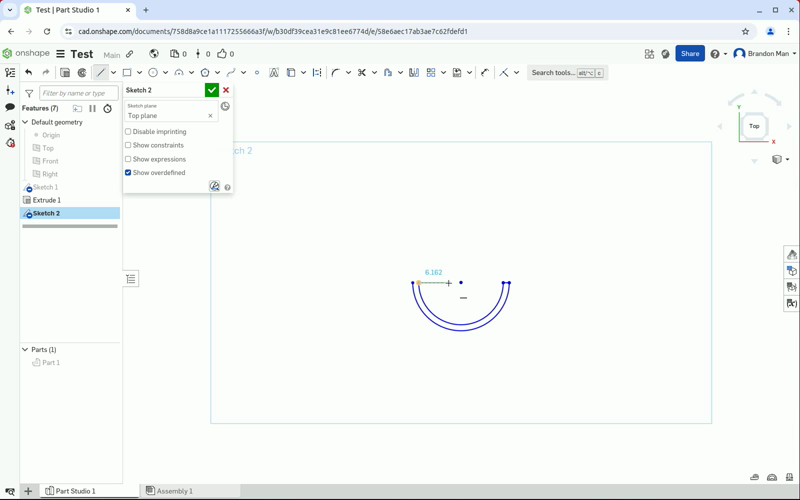
key_down(shift)
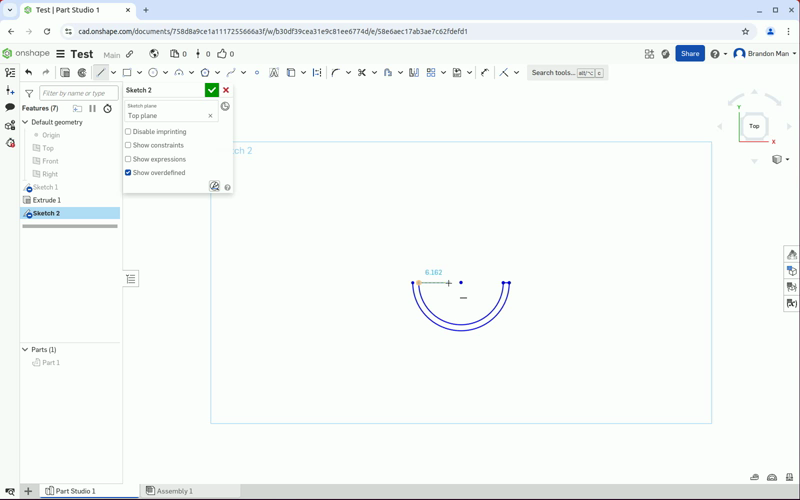
mouse_move(412, 282)
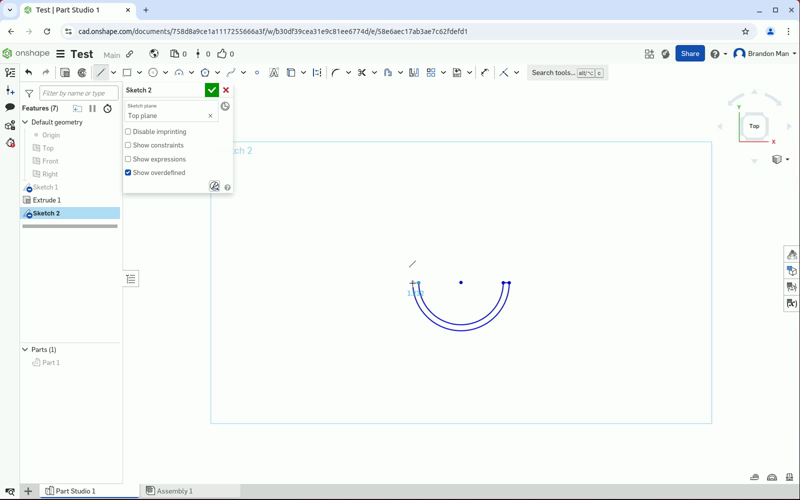
scroll(6)
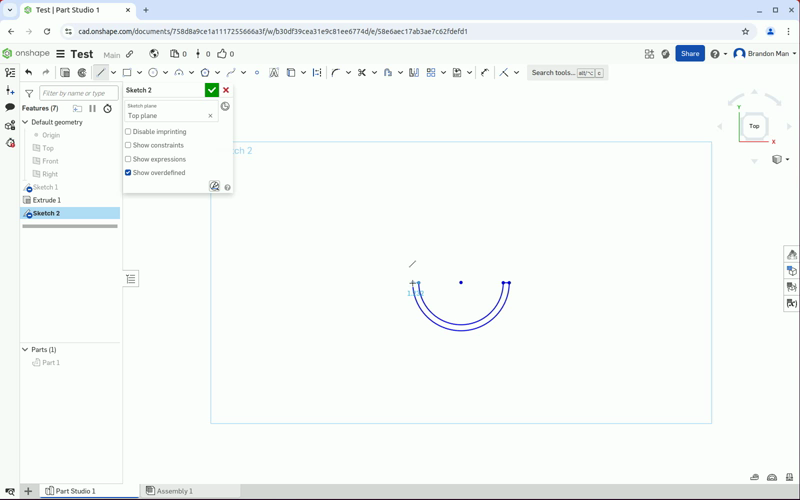
scroll(6)
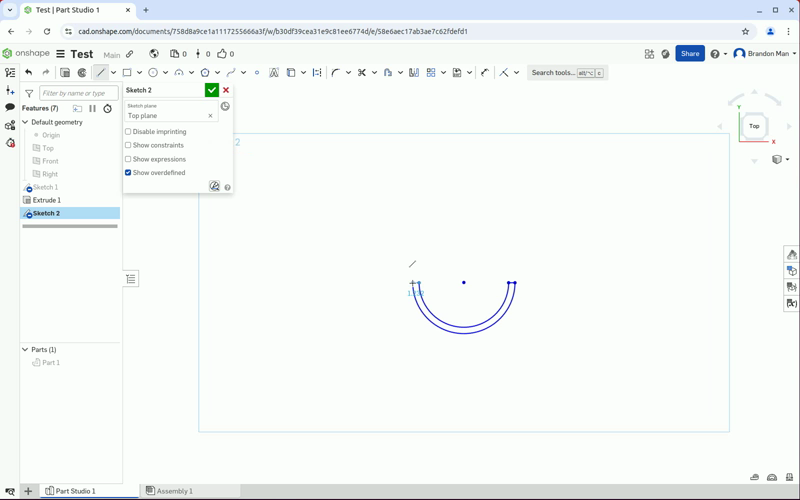
scroll(6)
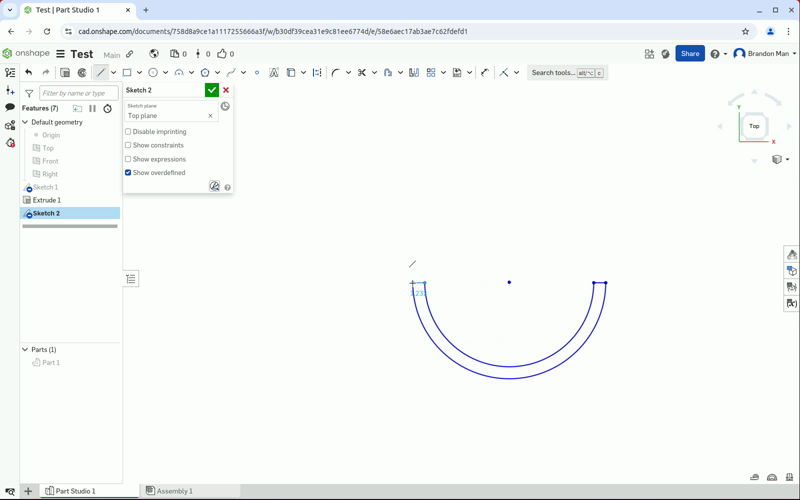
scroll(6)
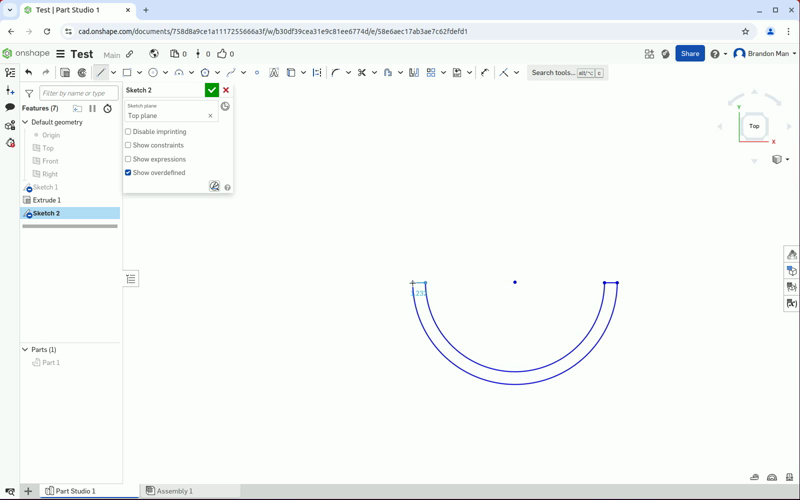
scroll(6)
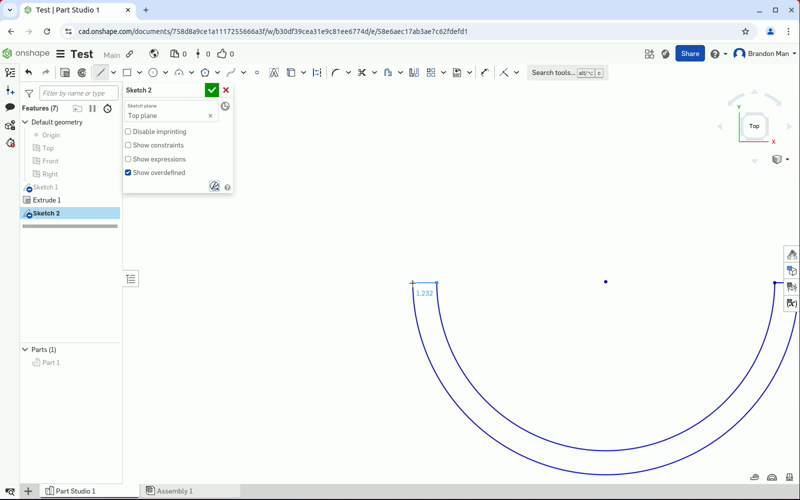
scroll(6)
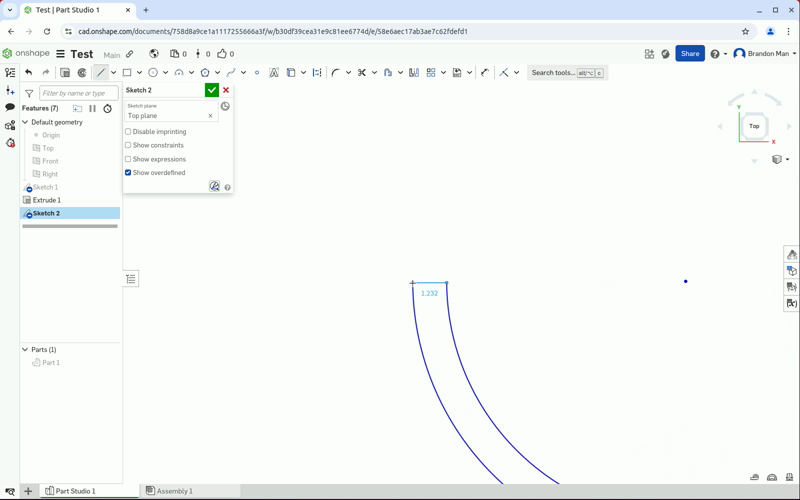
scroll(6)
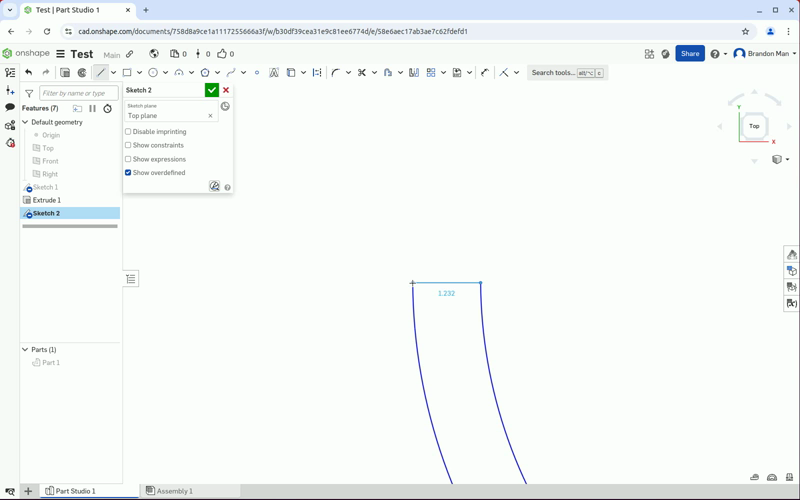
key_up(shift)
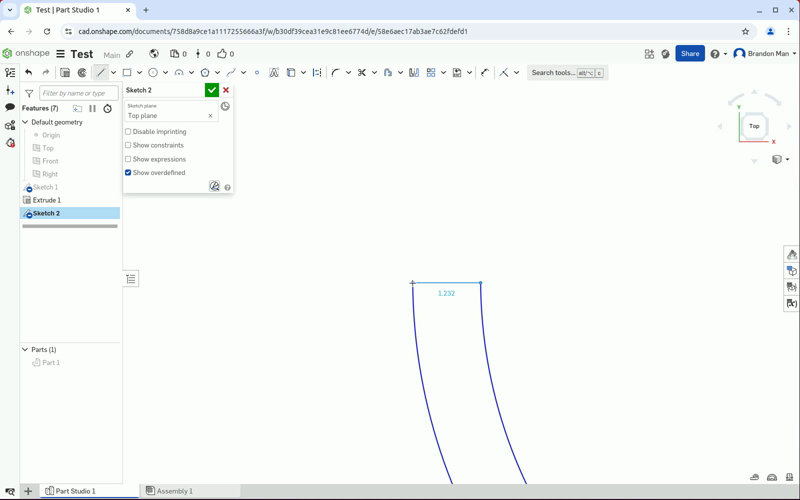
click(412, 282)
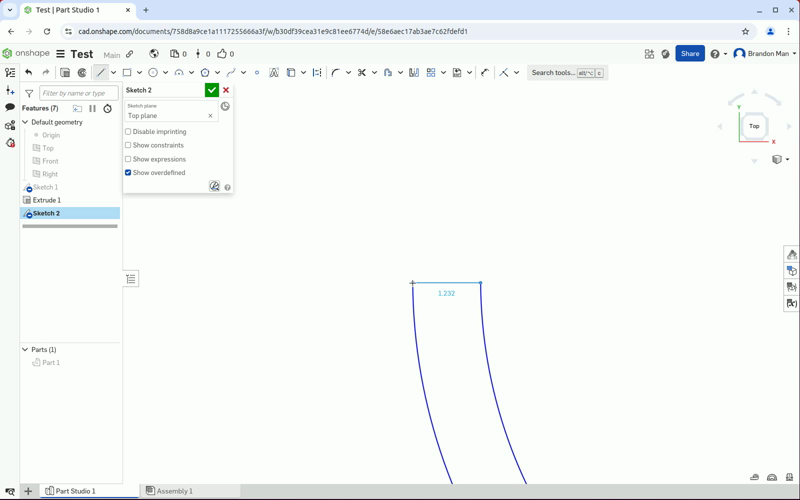
scroll(-6)
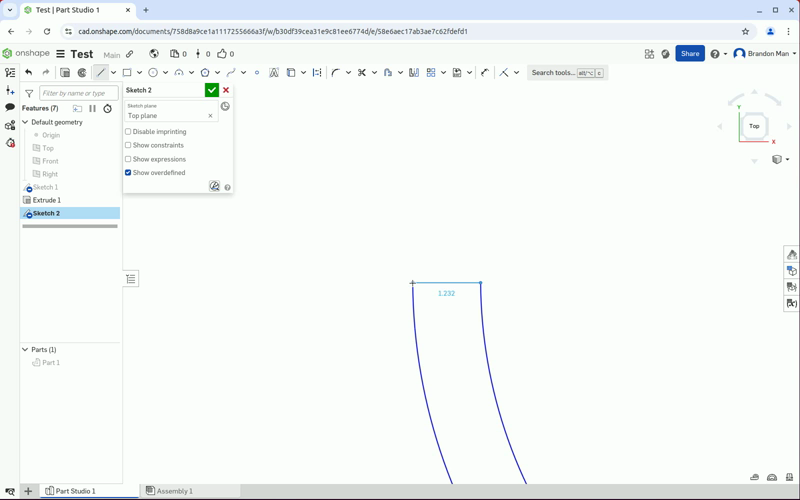
scroll(-6)
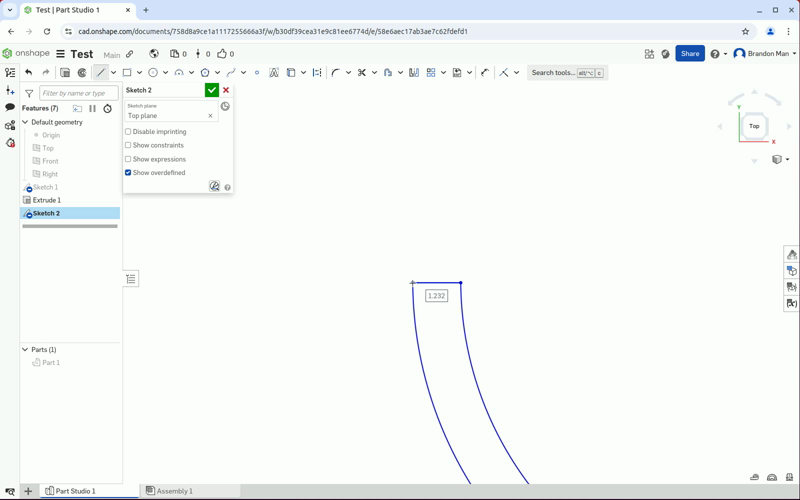
scroll(-6)
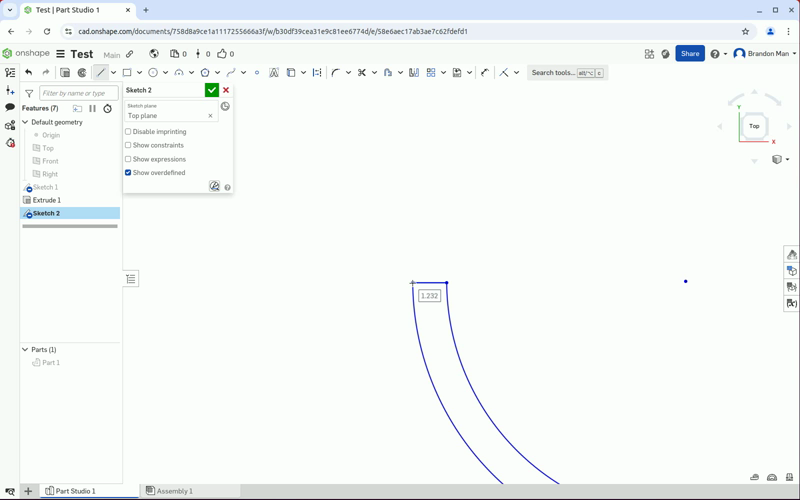
scroll(-6)
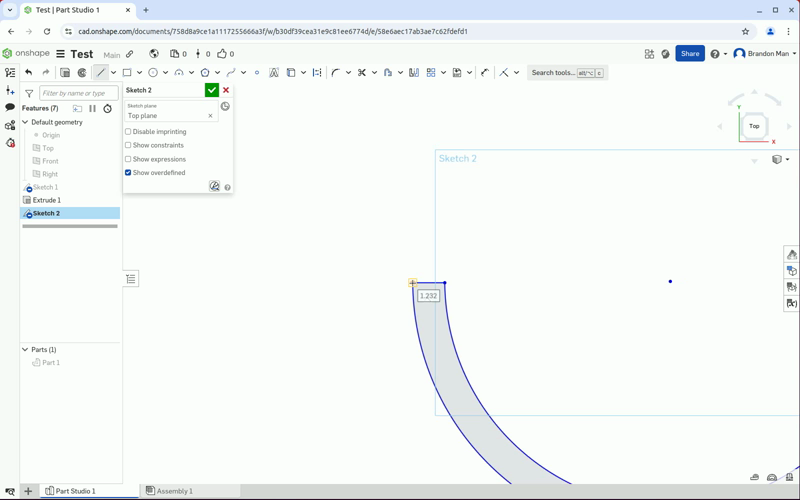
scroll(-6)
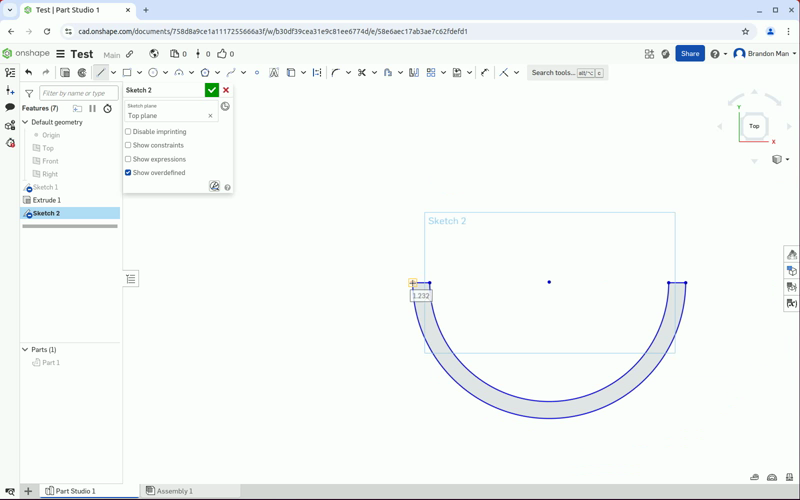
scroll(-6)
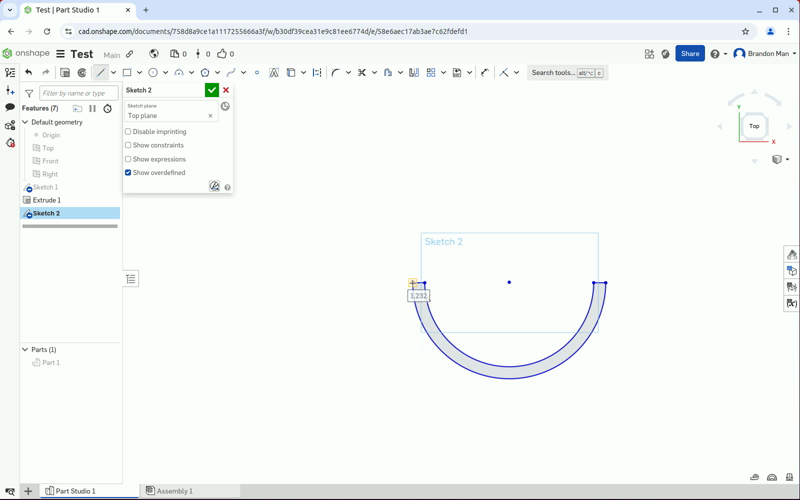
scroll(-6)
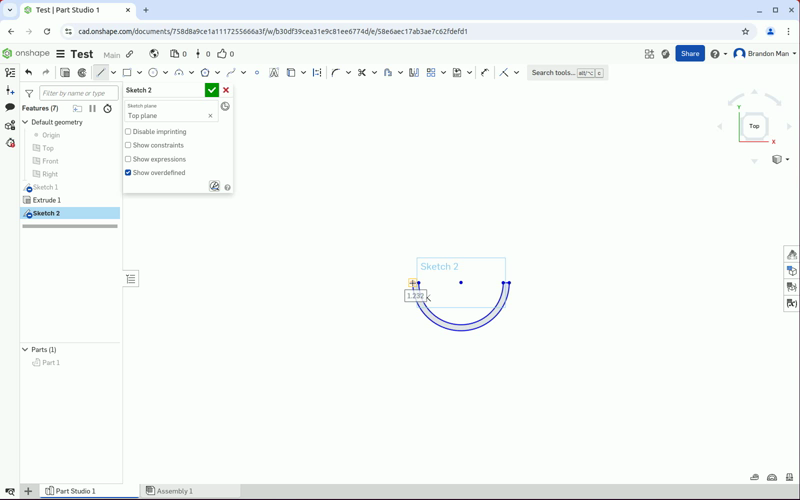
key(esc)
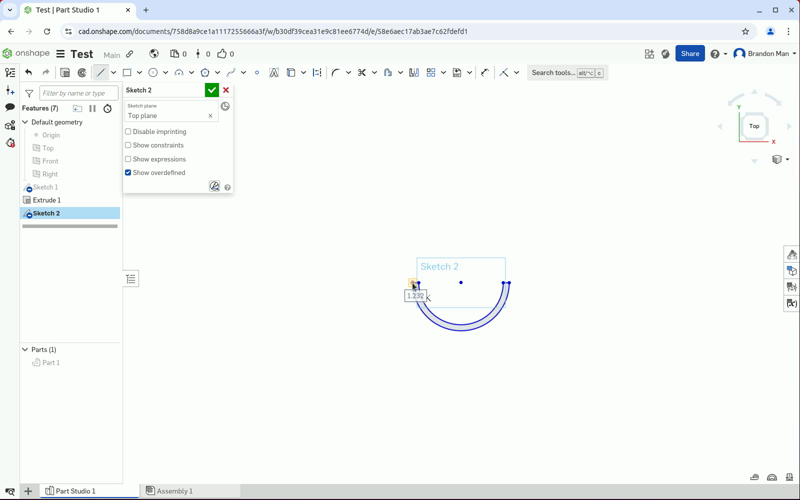
mouse_move(432, 313)
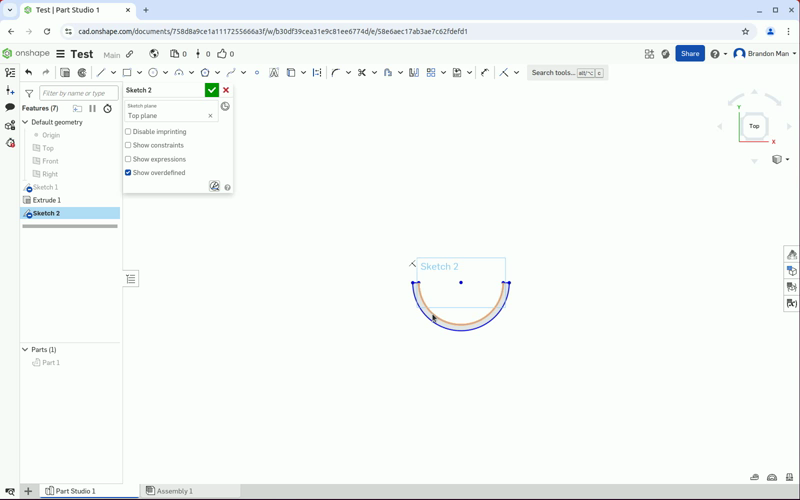
scroll(6)
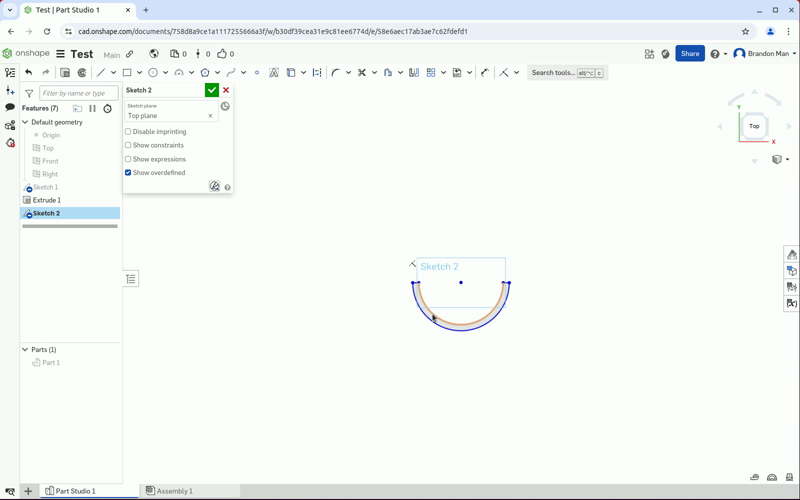
scroll(6)
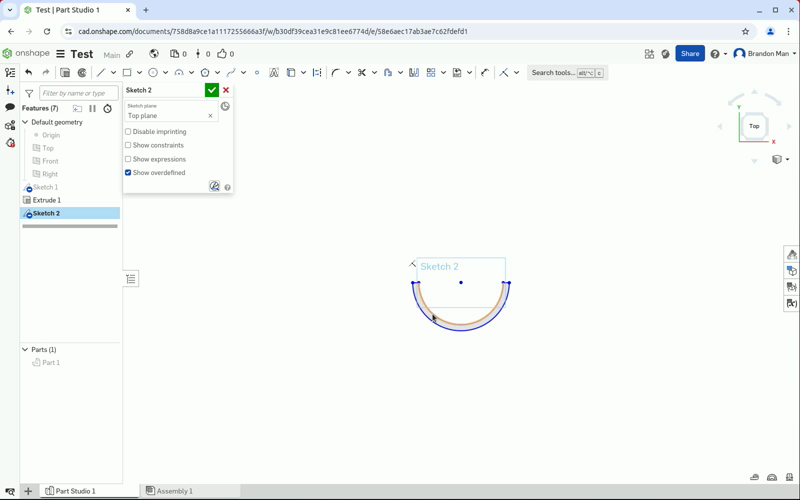
scroll(6)
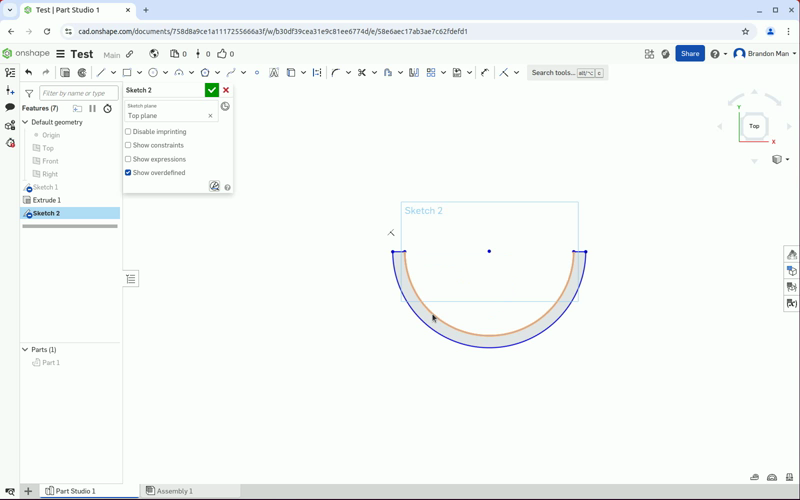
scroll(6)
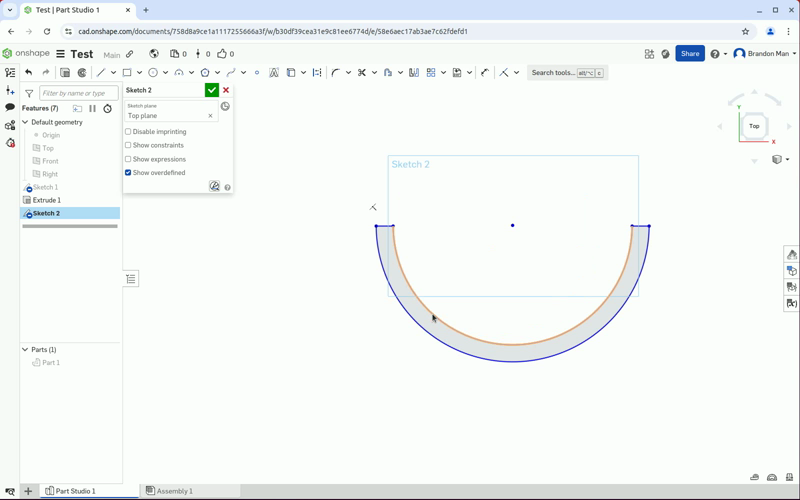
scroll(6)
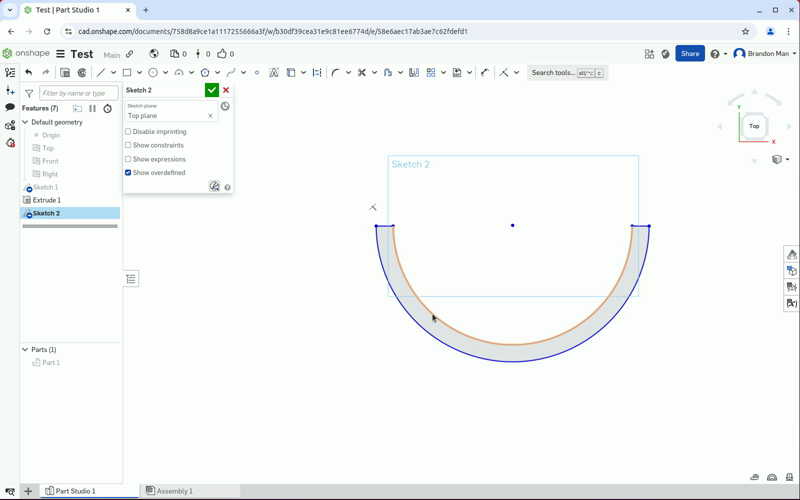
scroll(6)
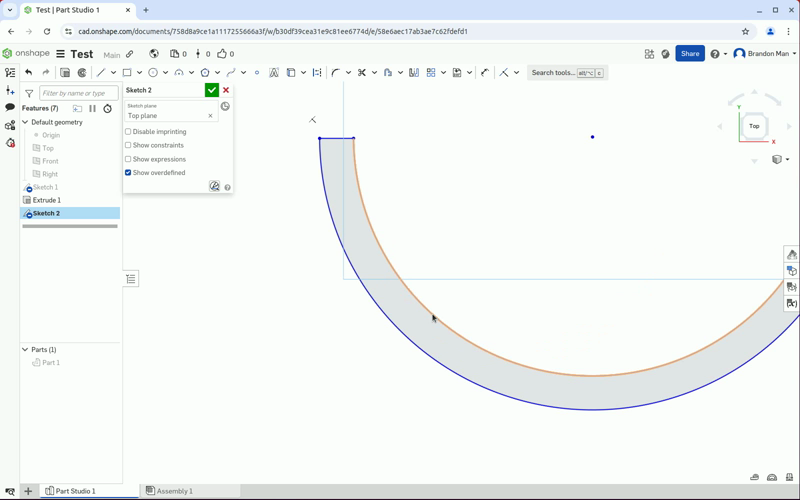
scroll(6)
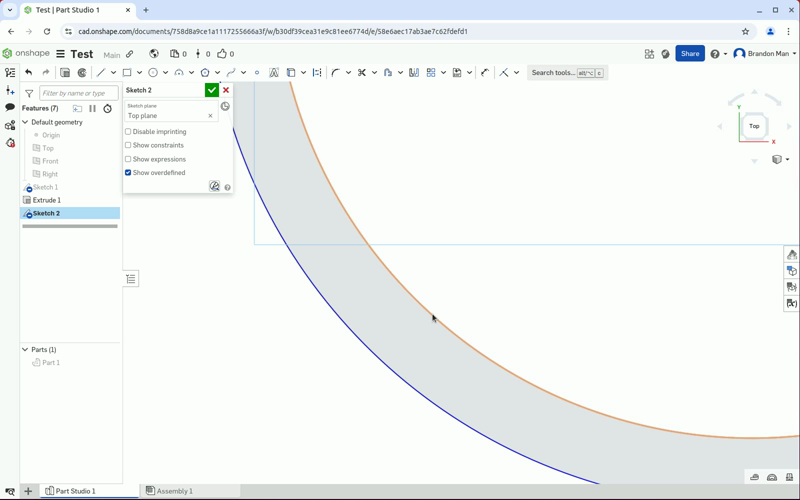
click(432, 313)
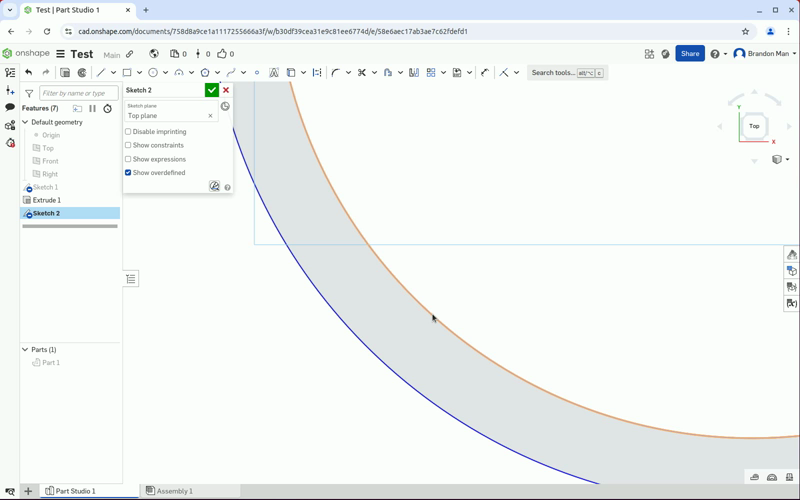
scroll(-6)
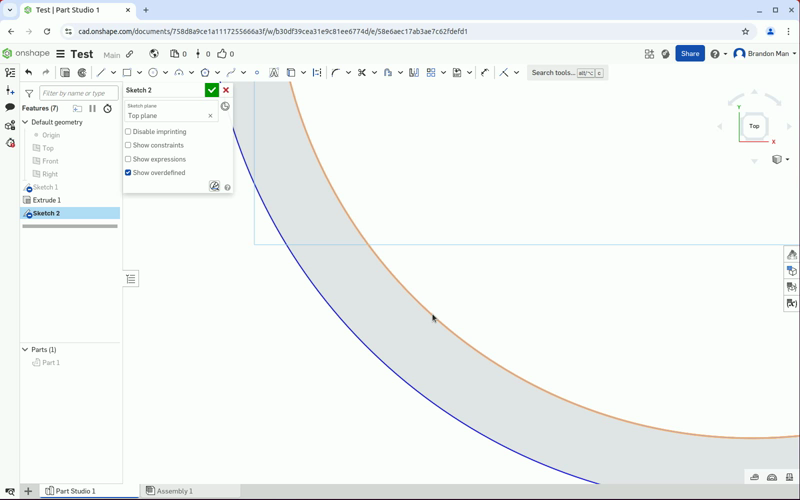
scroll(-6)
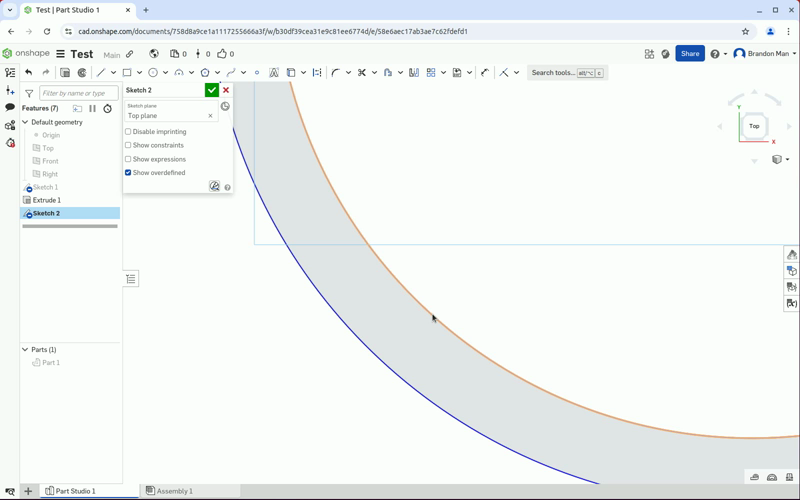
scroll(-6)
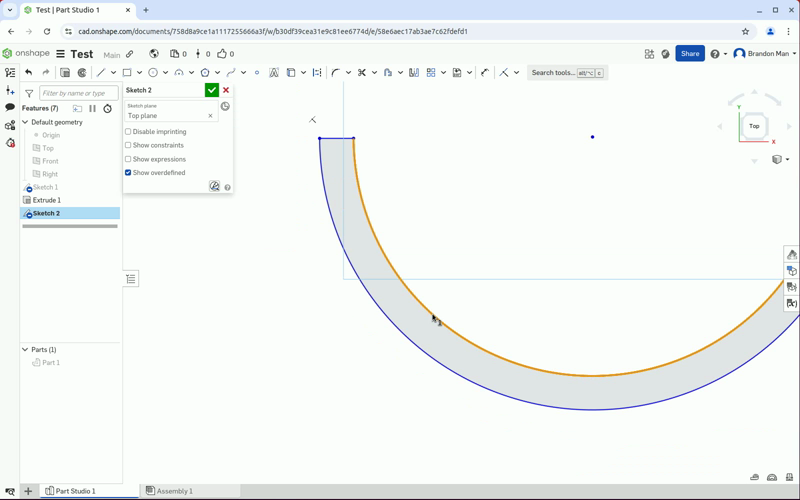
scroll(-6)
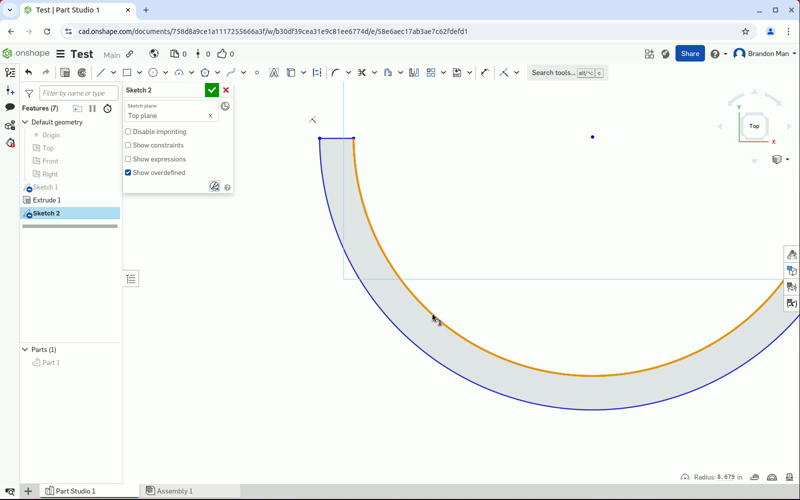
scroll(-6)
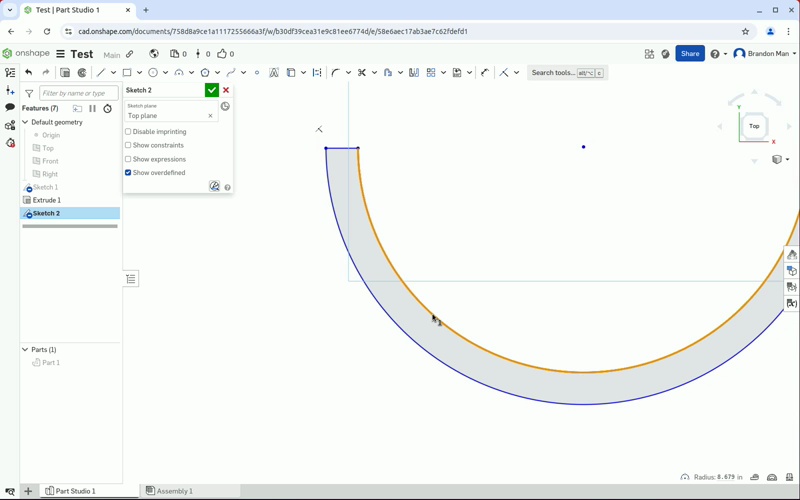
scroll(-6)
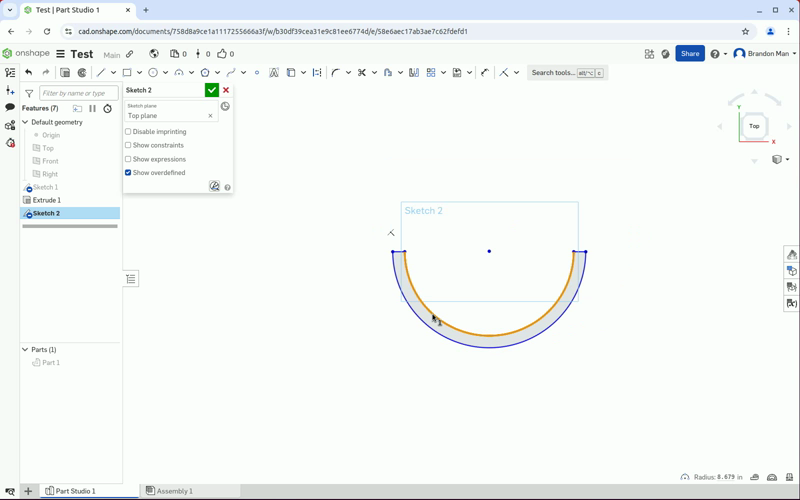
scroll(-6)
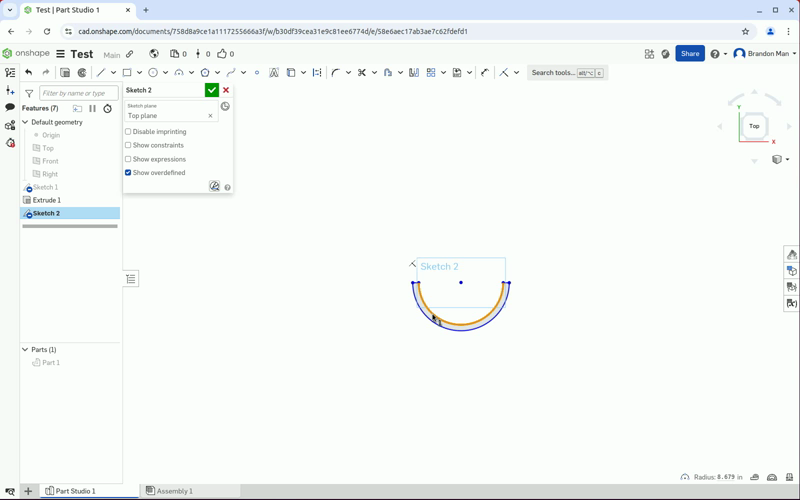
mouse_move(73, 352)
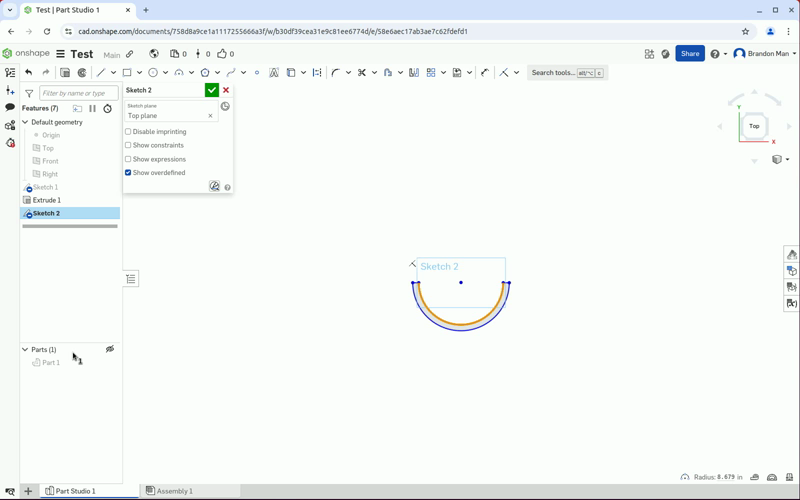
key(shift+y)
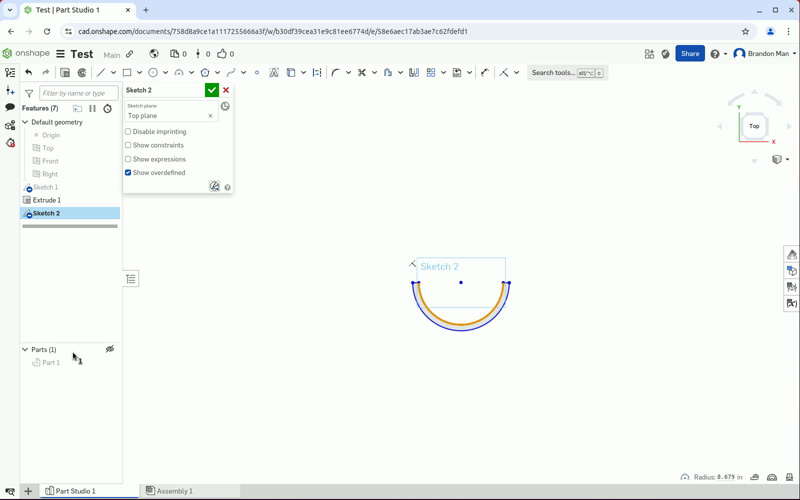
key(shift+e)
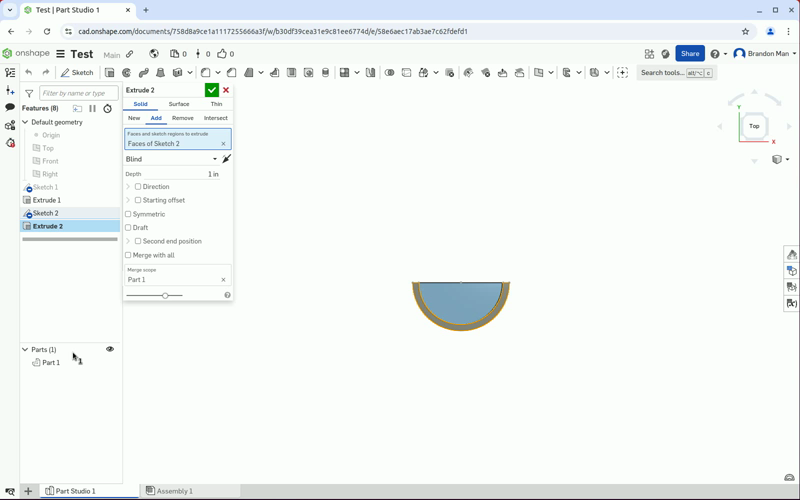
mouse_move(143, 106)
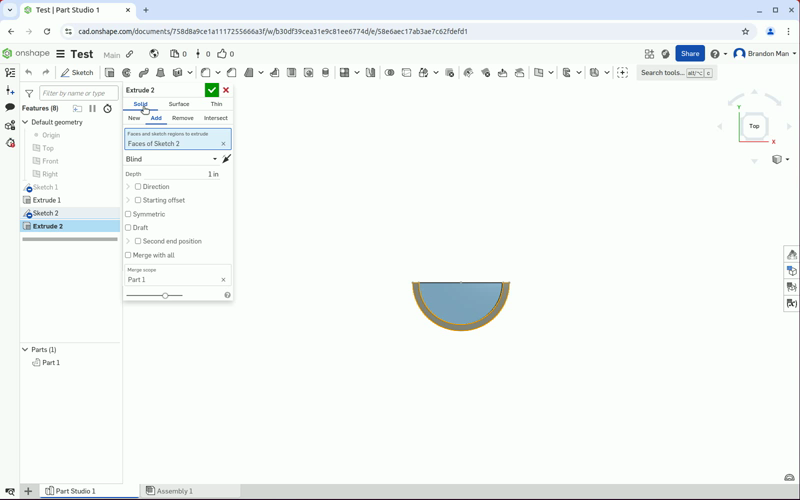
click(143, 106)
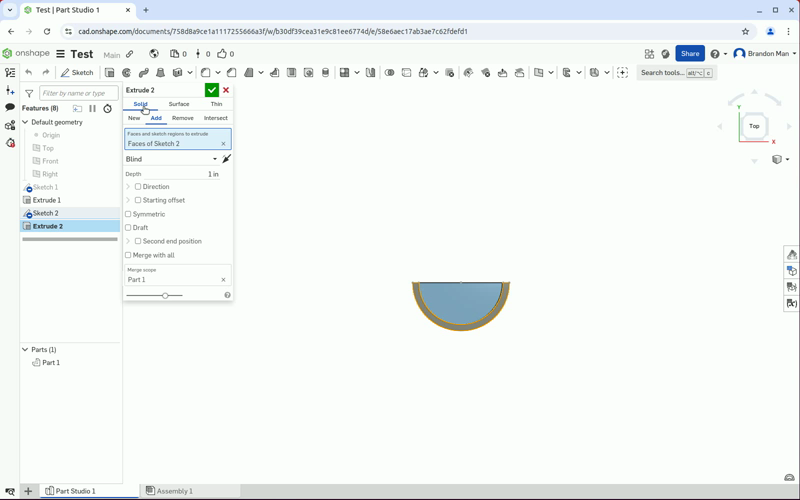
mouse_move(137, 120)
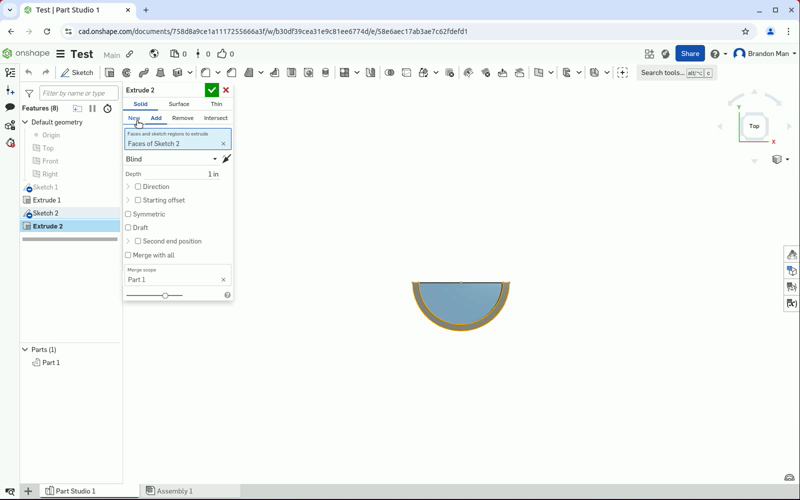
click(137, 120)
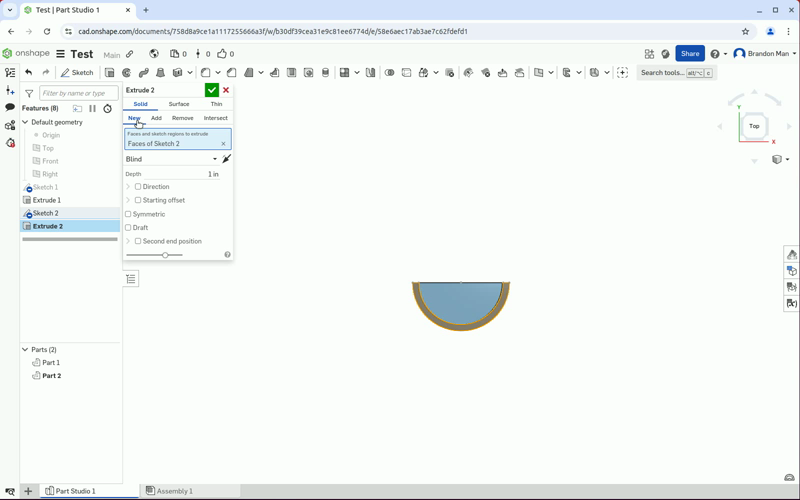
key(tab, 4)
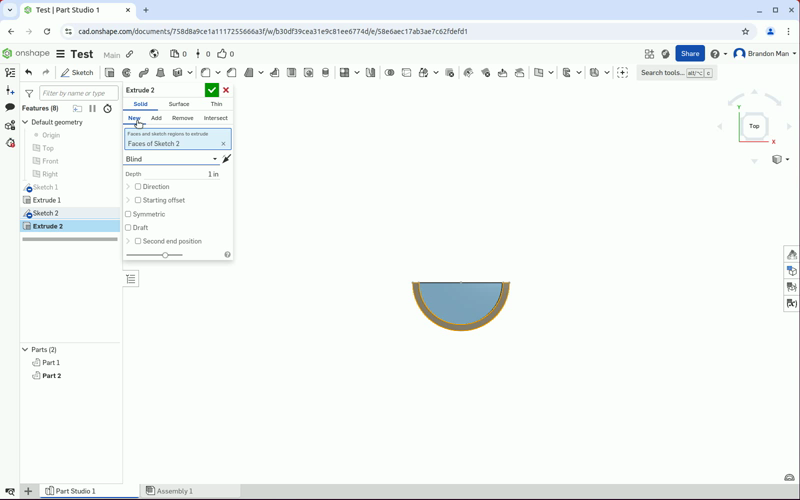
text(0.241)
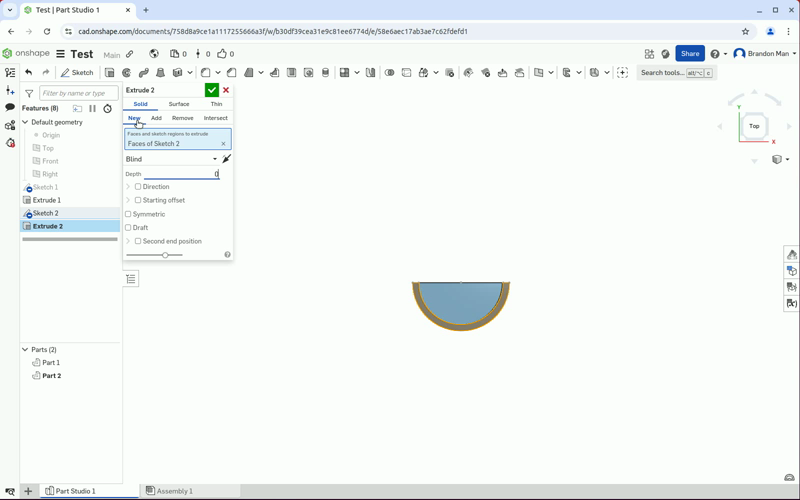
key(enter)
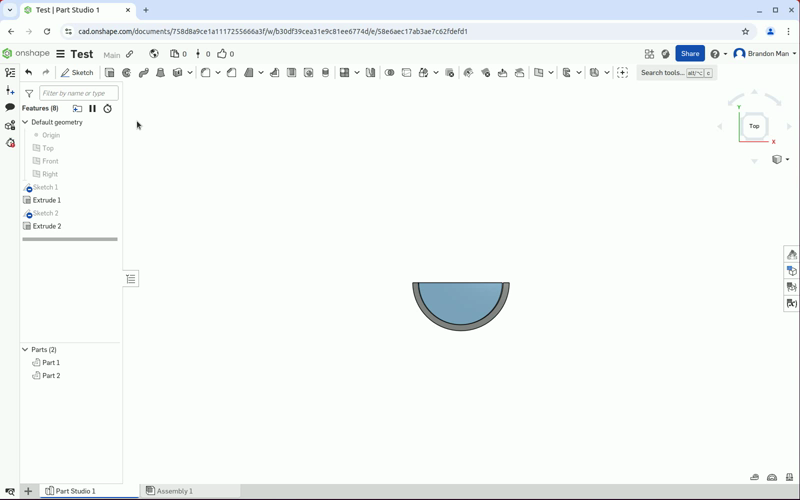
key(shift+h)
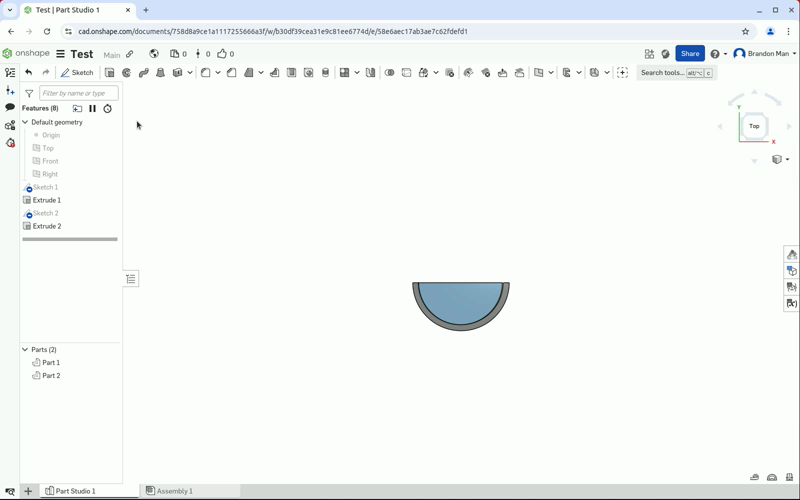
key(shift+h)
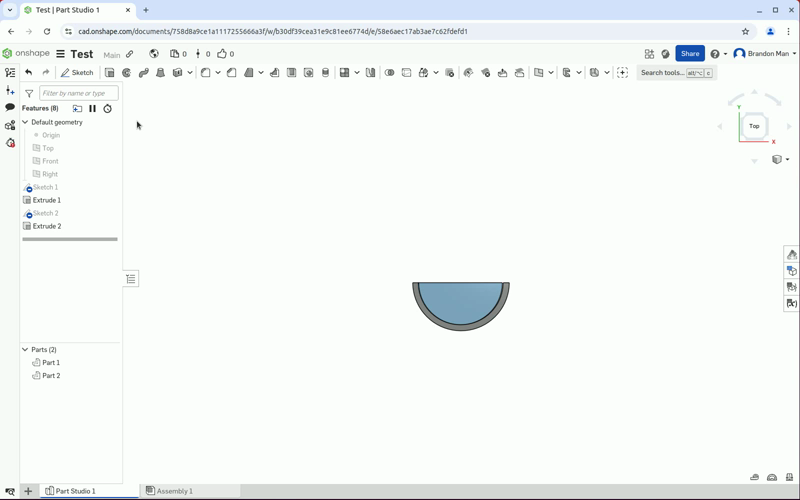
mouse_move(73, 189)
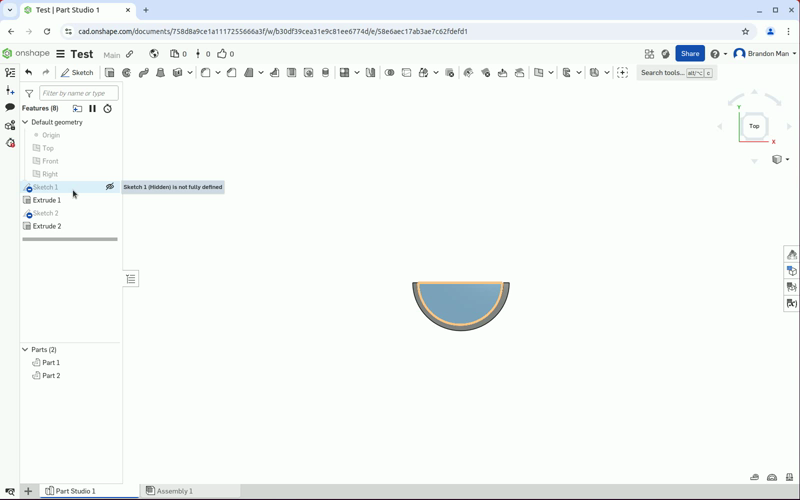
click(73, 189)
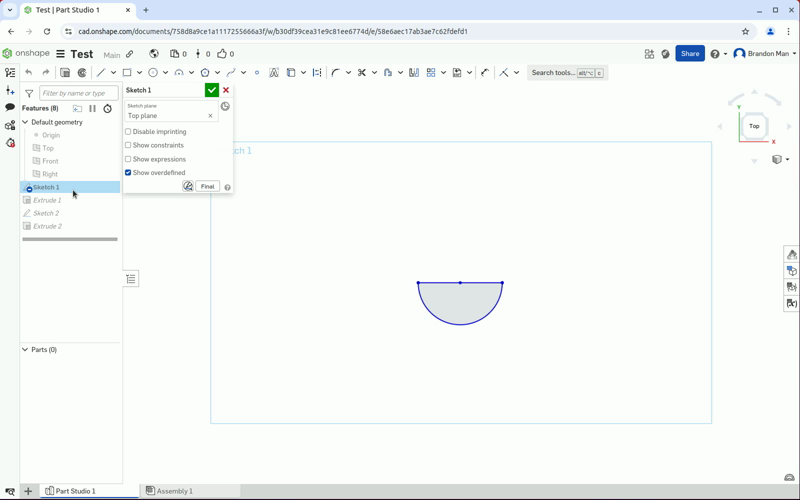
mouse_move(229, 92)
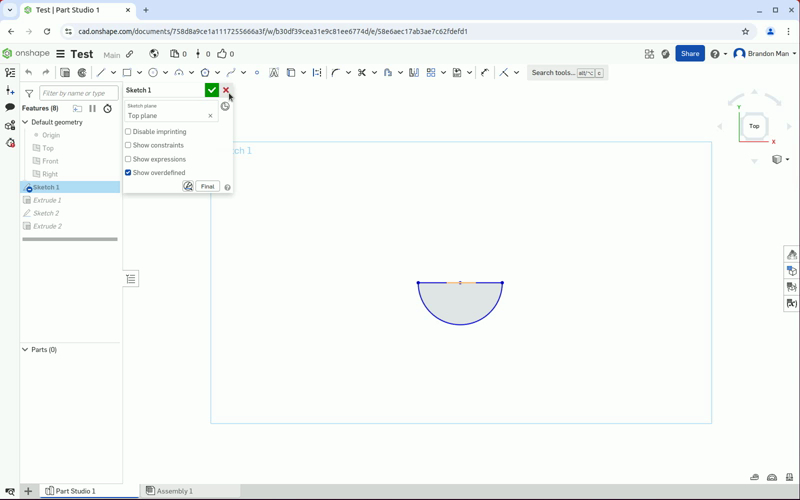
click(229, 92)
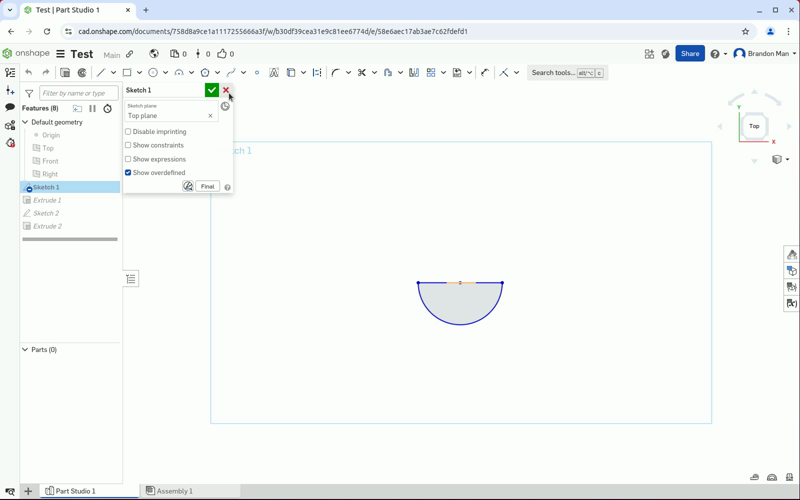
key(shift+s)
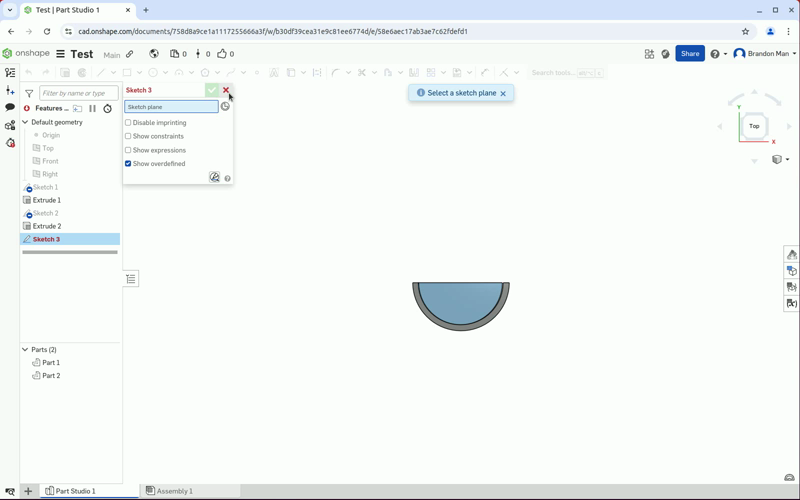
mouse_move(73, 150)
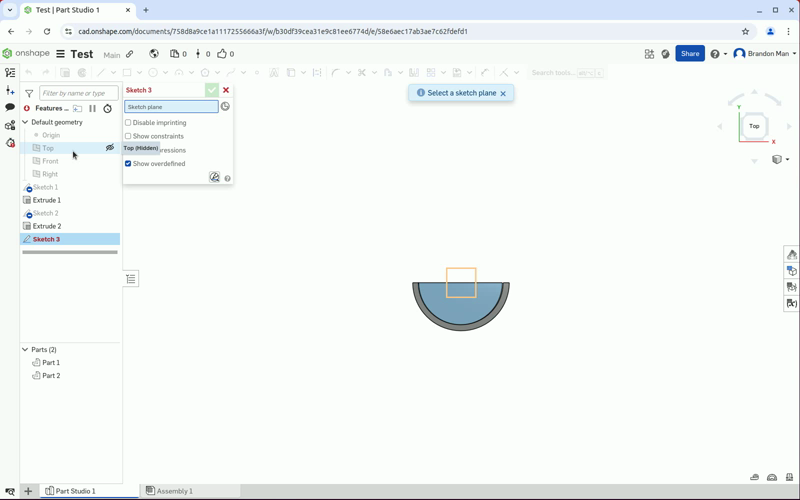
click(73, 150)
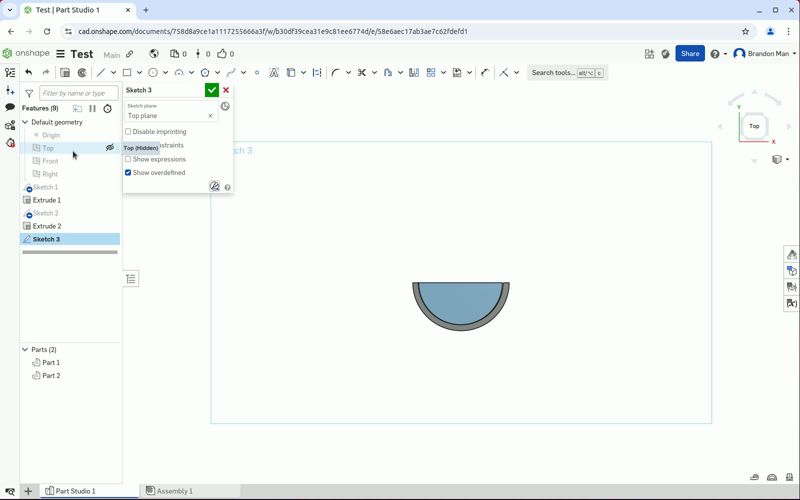
mouse_move(73, 352)
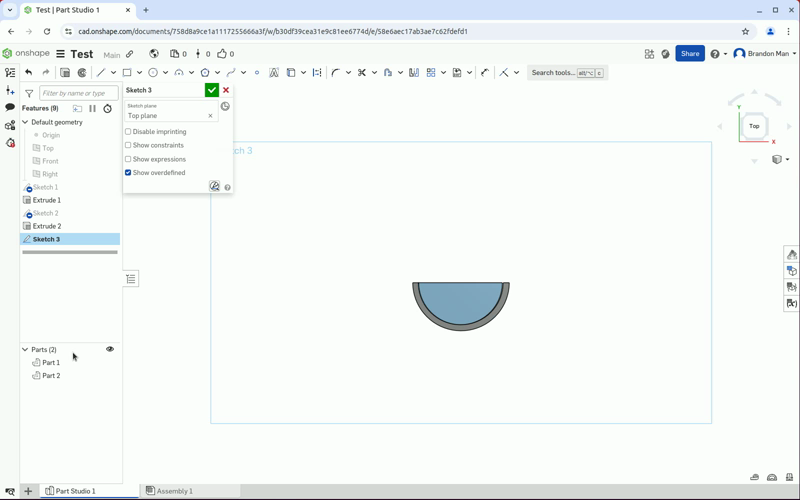
key(y)
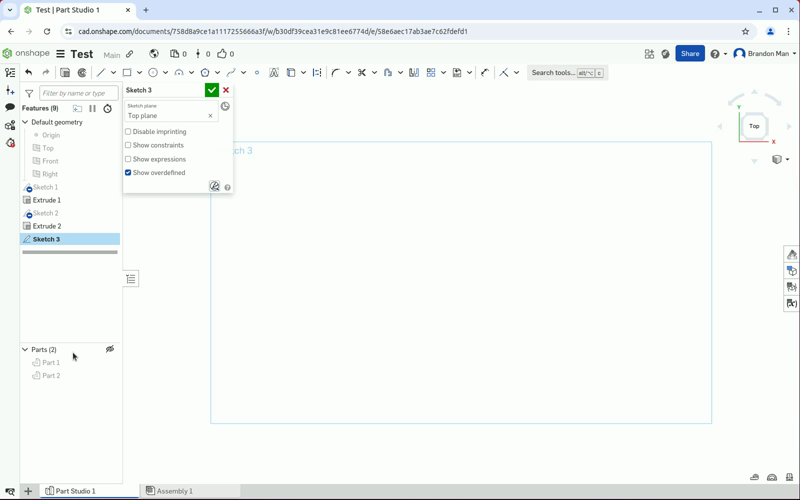
key(l)
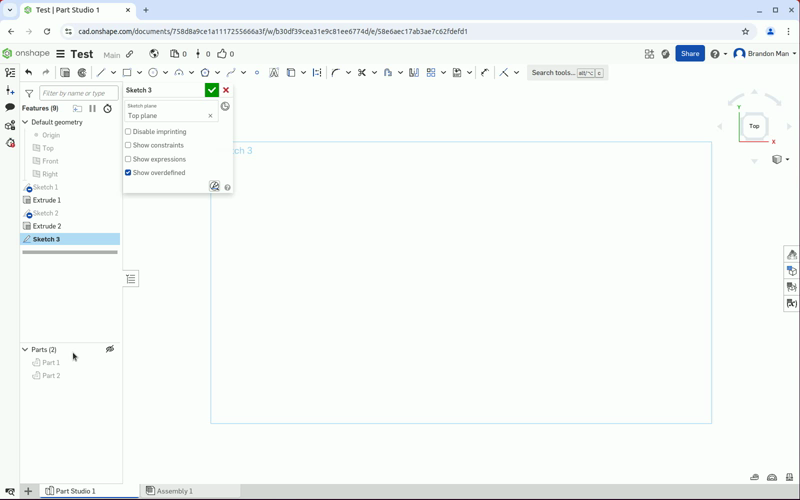
key_down(shift)
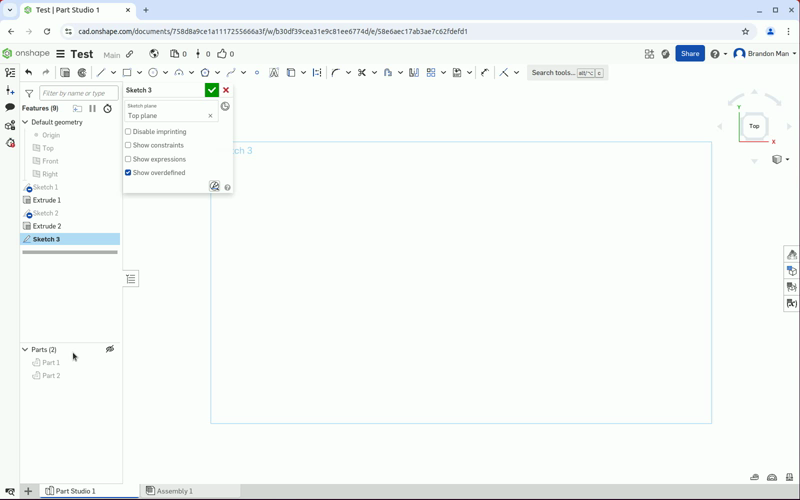
mouse_move(413, 292)
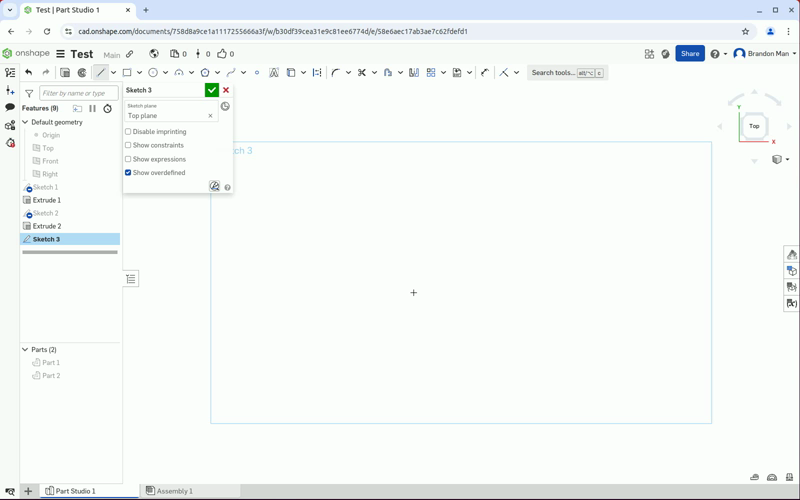
click(413, 292)
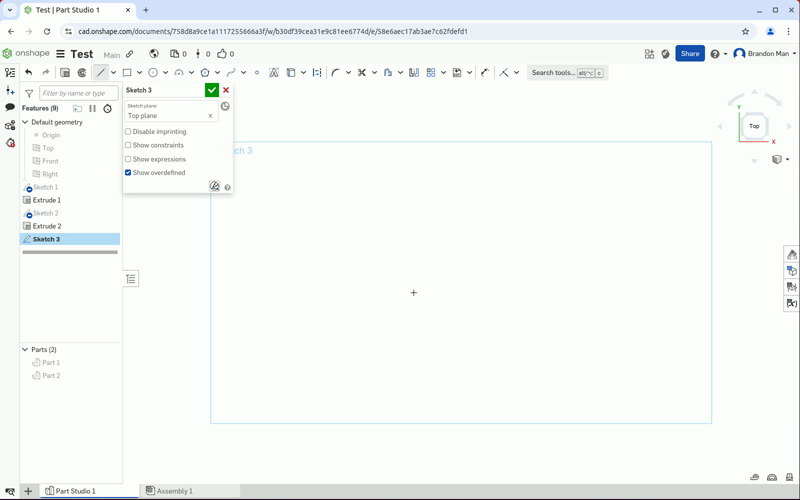
key_up(shift)
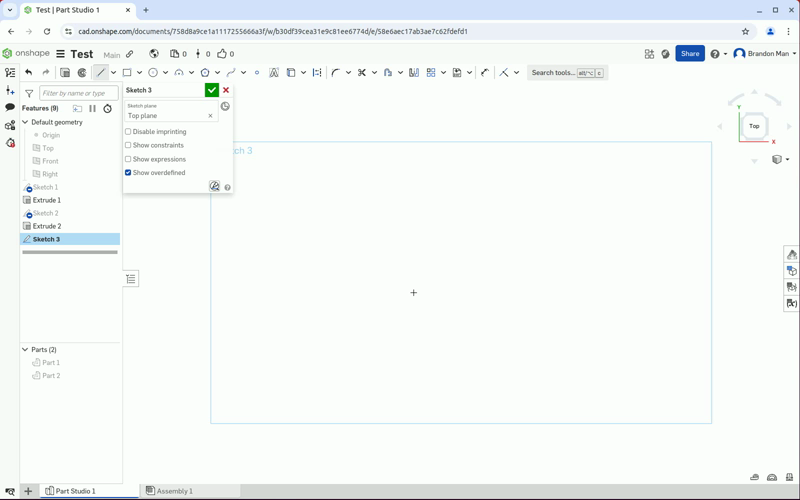
key_down(shift)
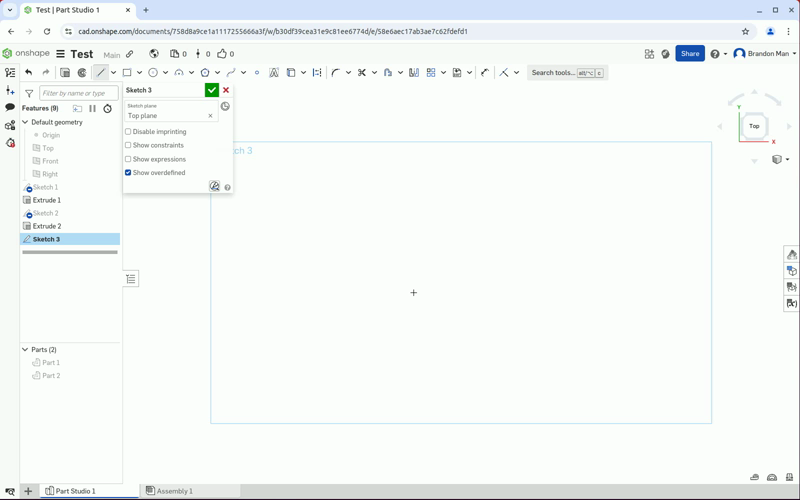
mouse_move(428, 368)
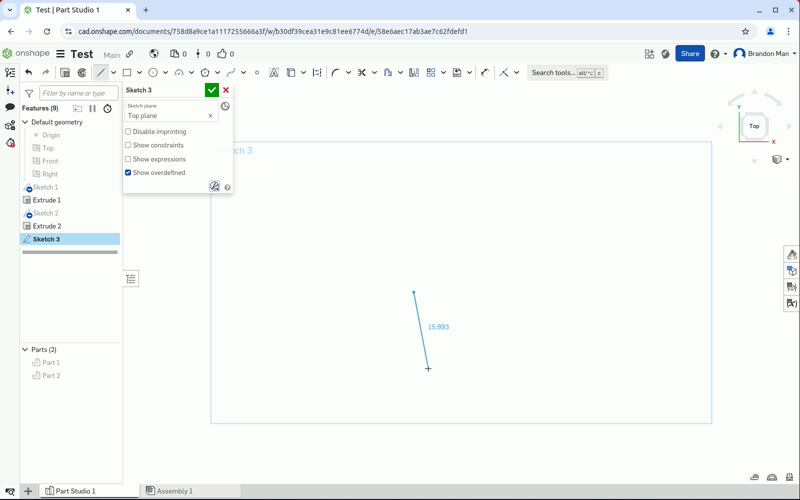
click(428, 368)
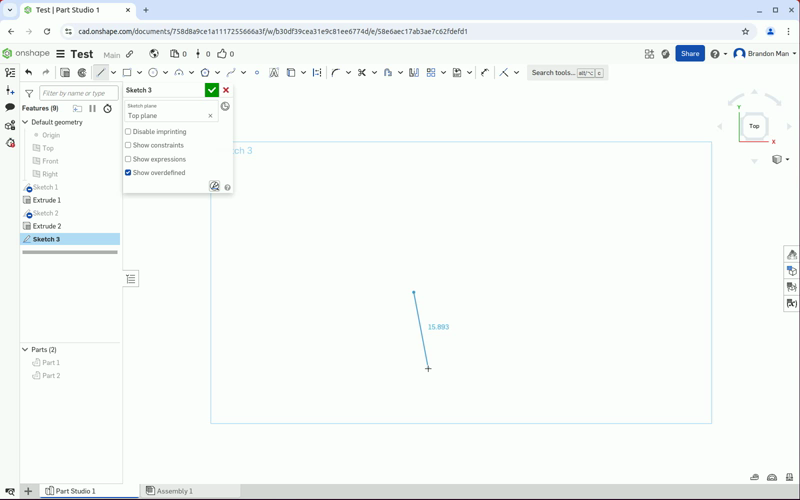
key_up(shift)
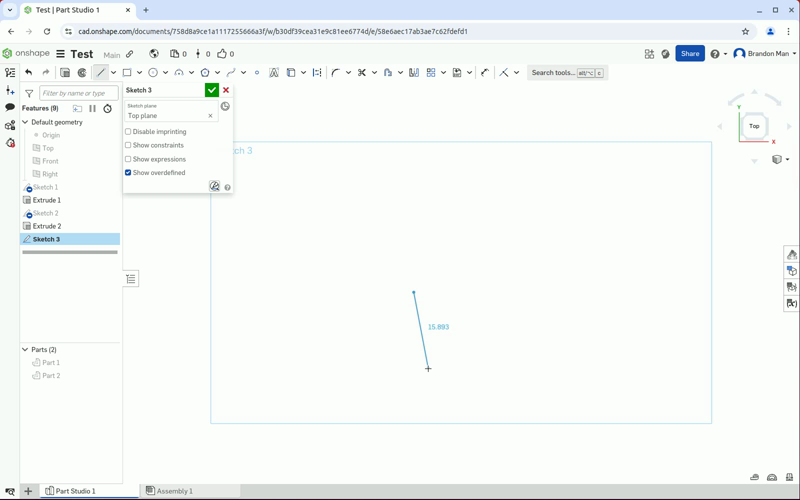
key(esc)
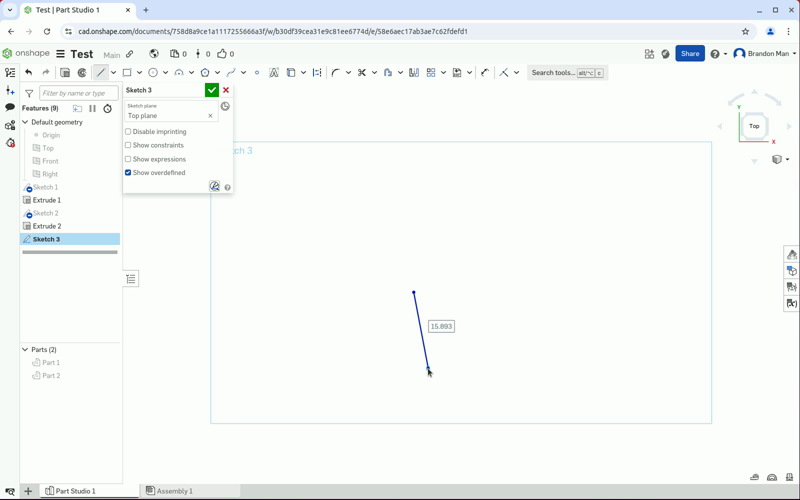
key(a)
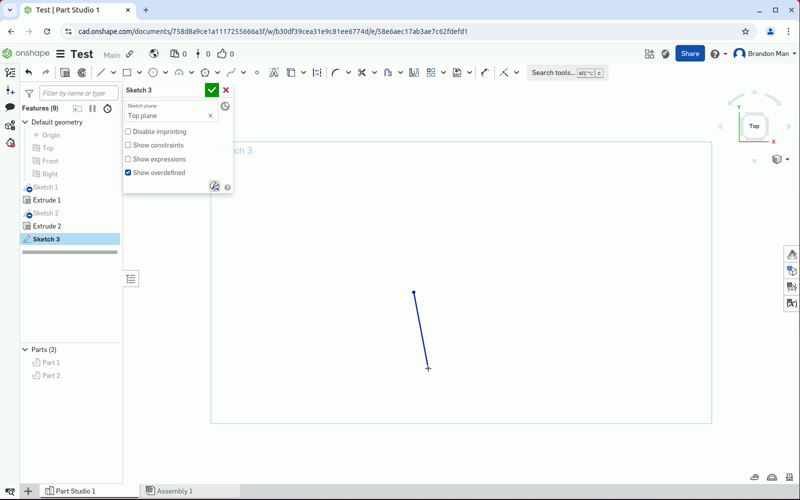
mouse_move(428, 368)
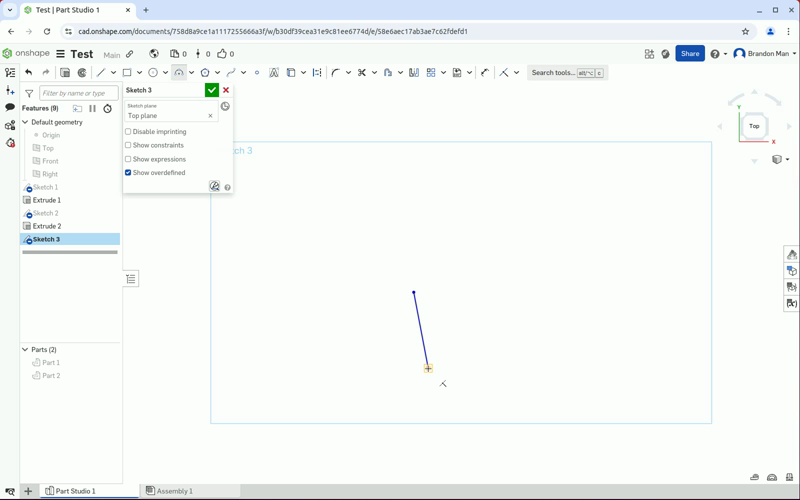
click(428, 368)
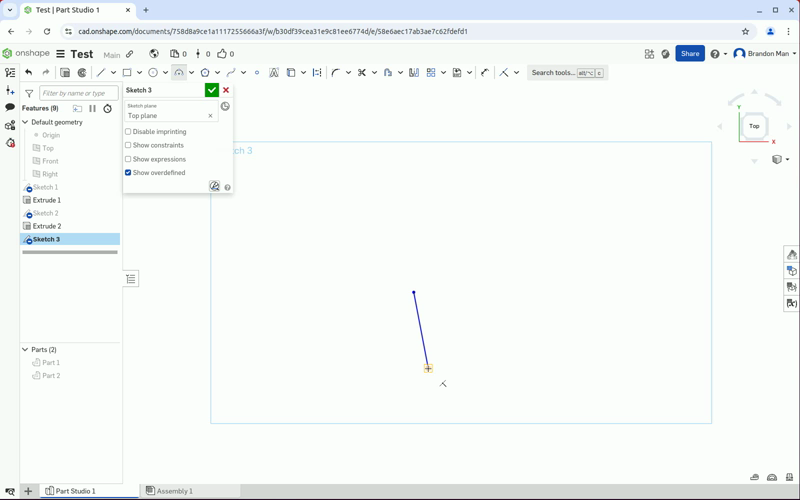
key_down(shift)
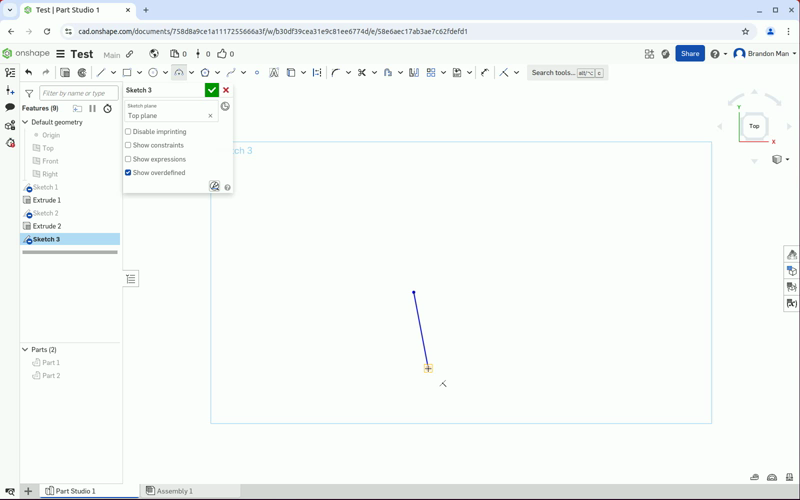
mouse_move(493, 368)
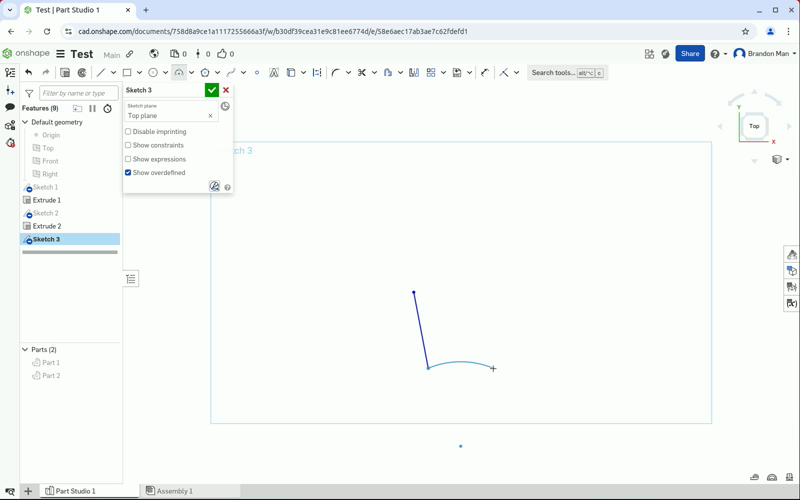
click(493, 368)
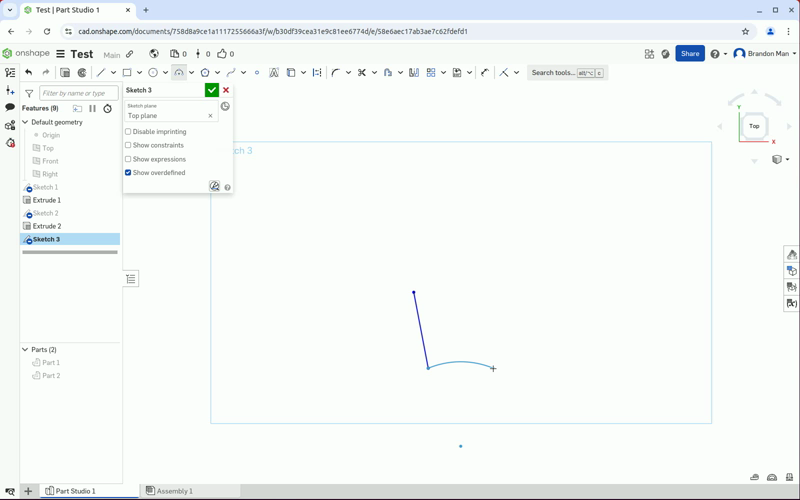
mouse_move(460, 395)
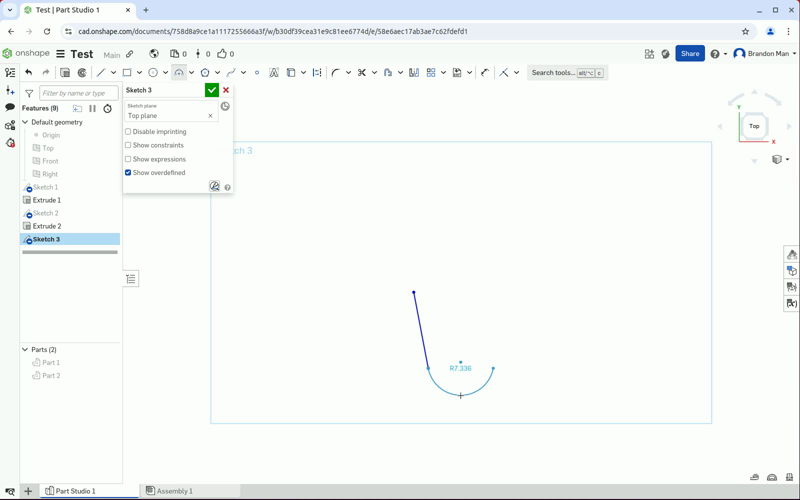
click(460, 395)
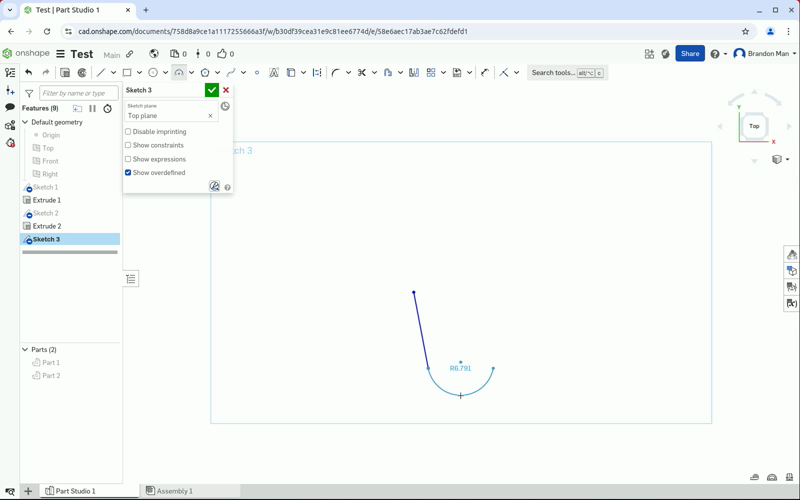
key_up(shift)
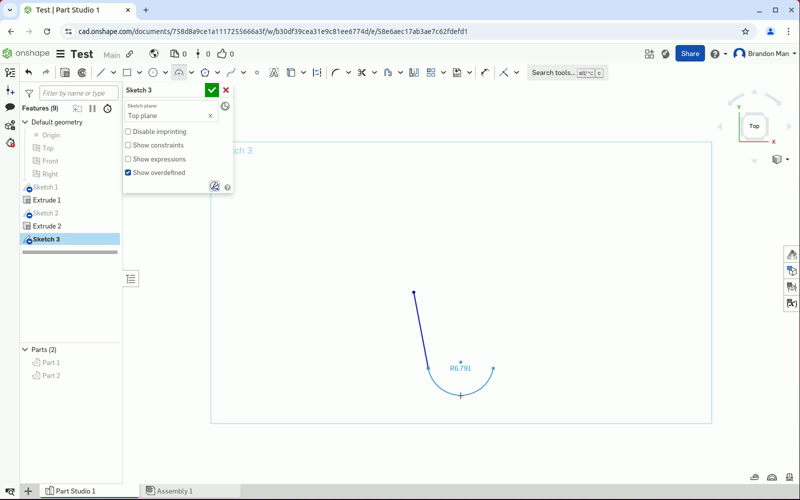
key(esc)
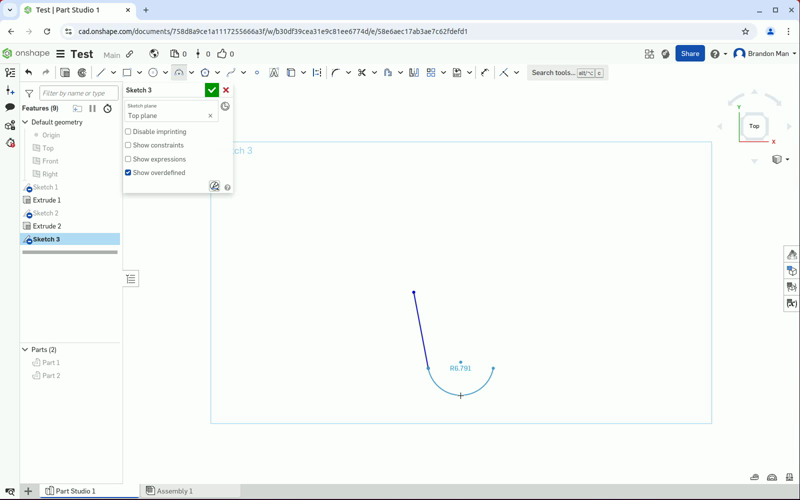
key(l)
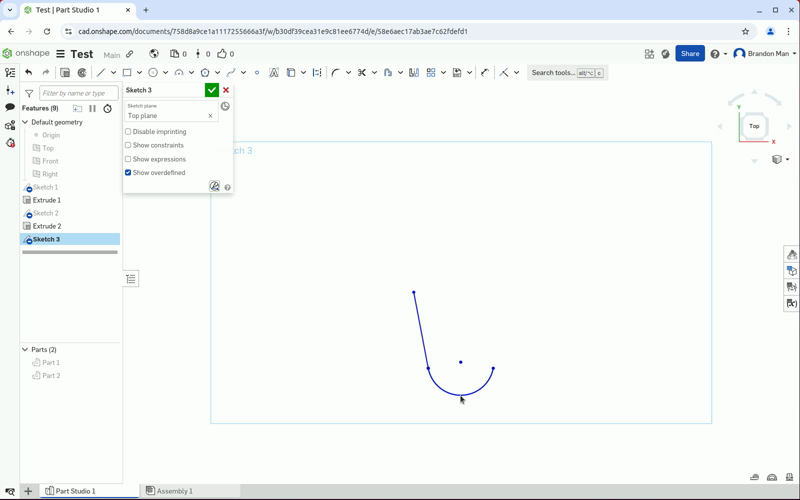
mouse_move(493, 368)
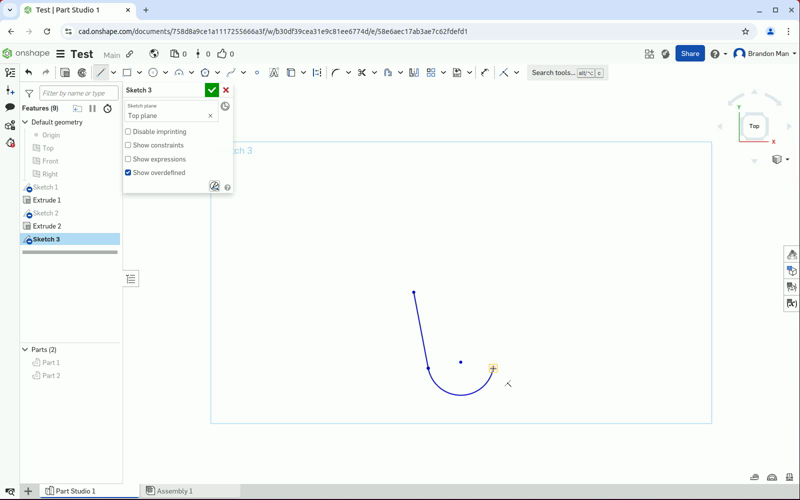
click(493, 368)
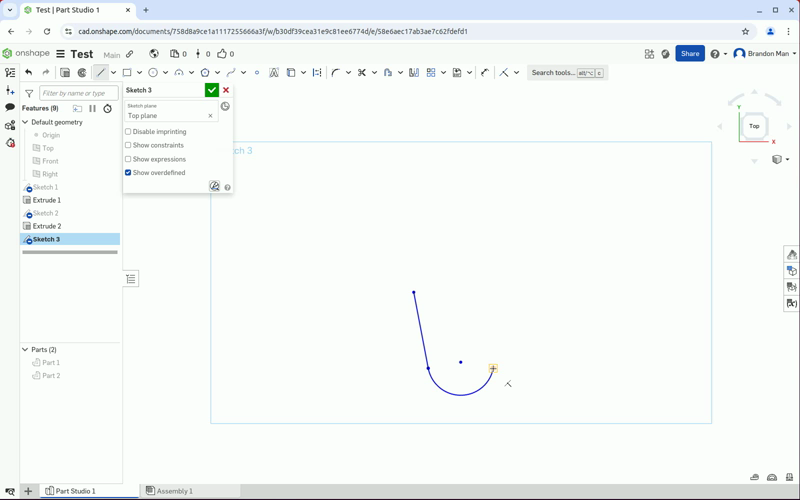
key_down(shift)
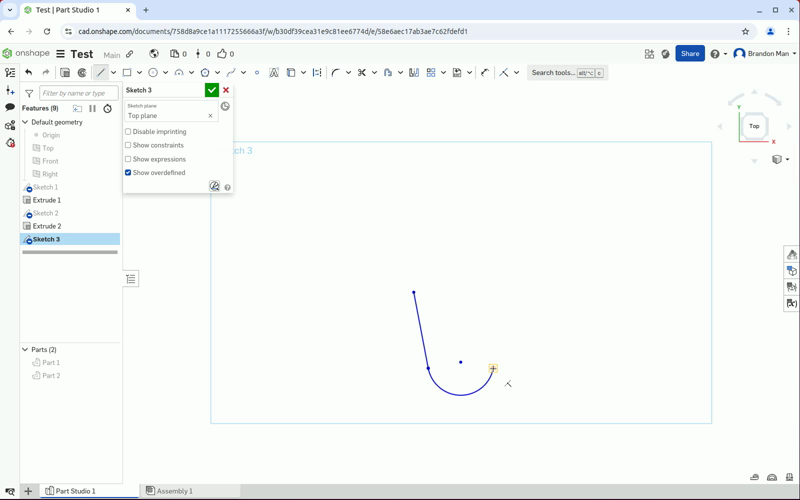
mouse_move(508, 292)
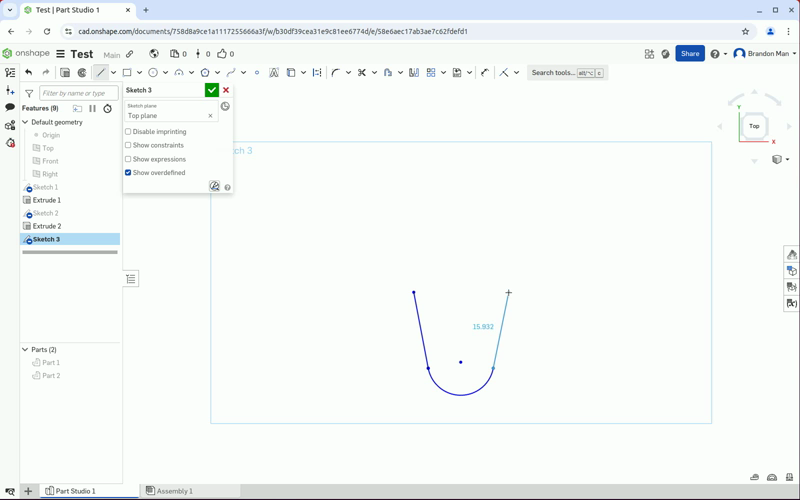
click(508, 292)
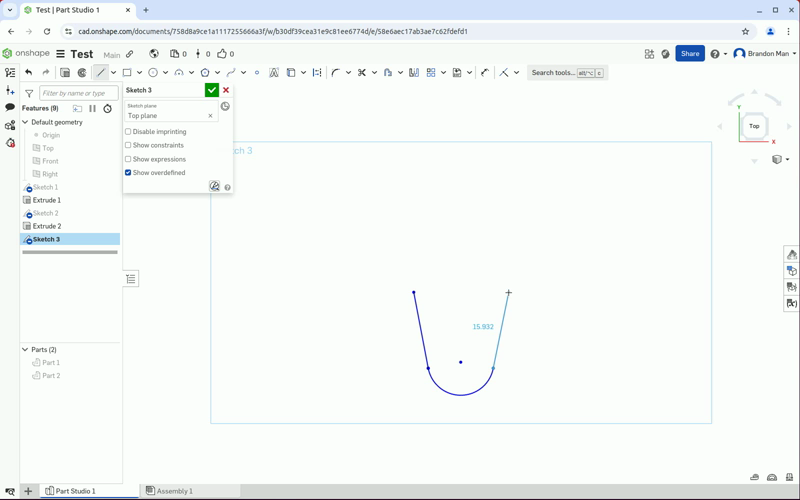
key_up(shift)
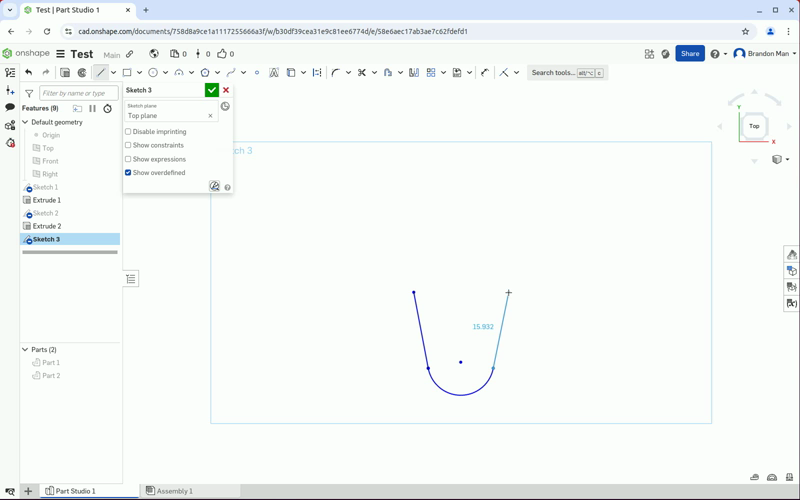
key(esc)
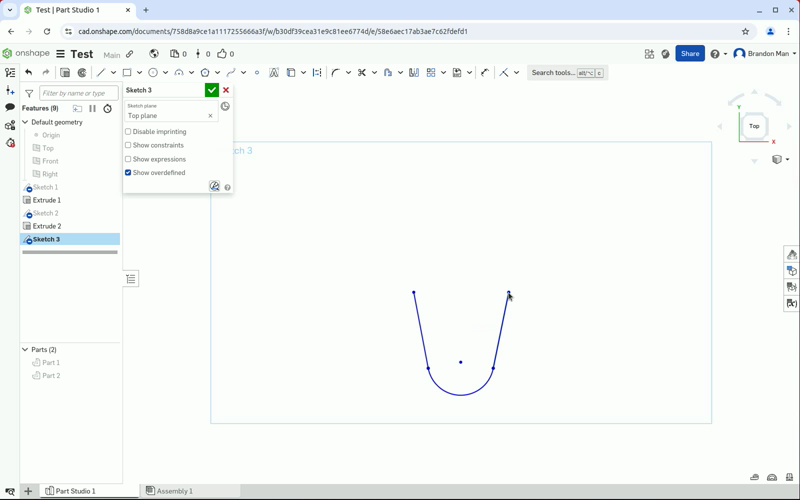
key(a)
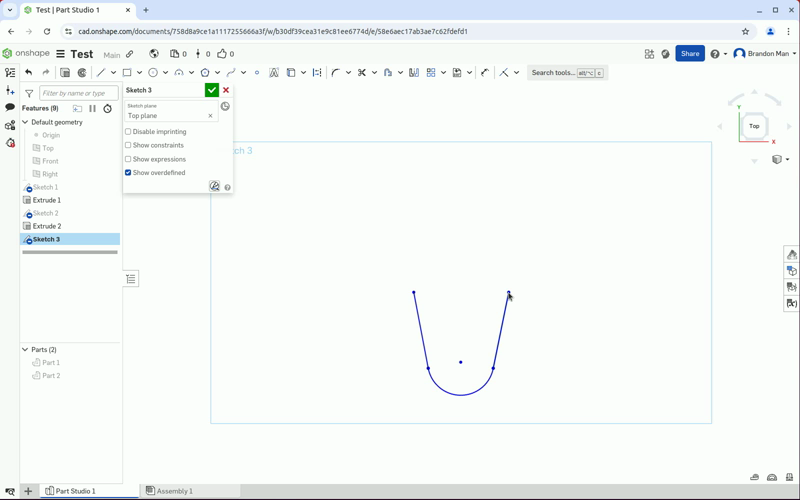
mouse_move(508, 292)
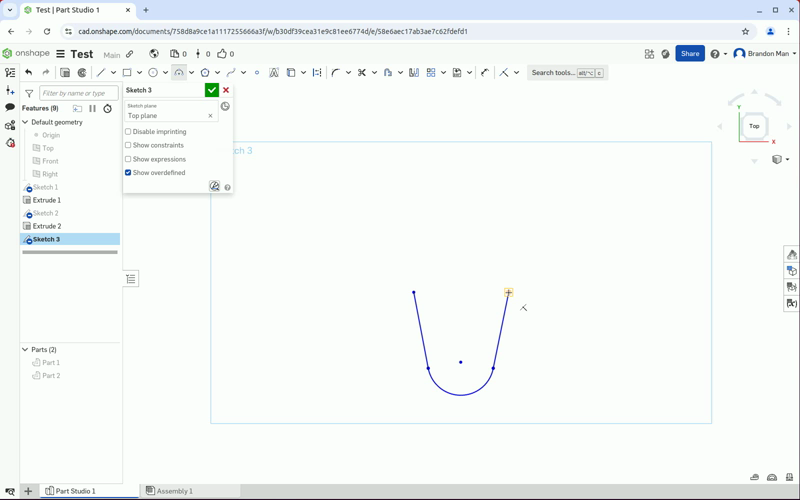
click(508, 292)
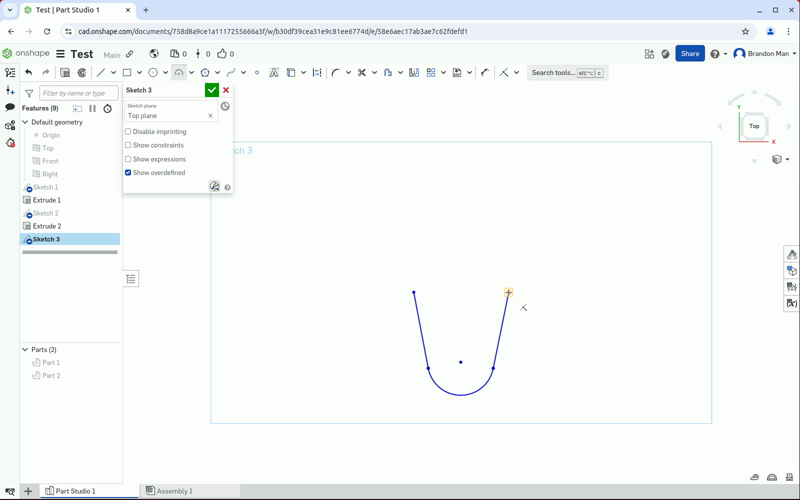
mouse_move(413, 292)
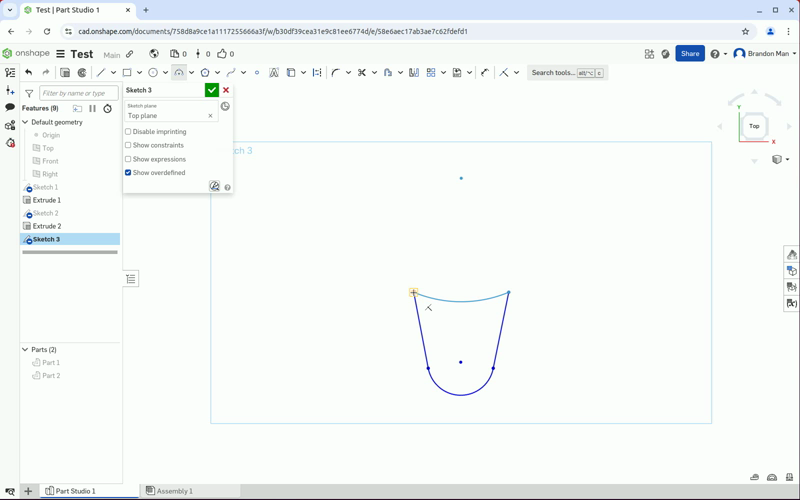
click(413, 292)
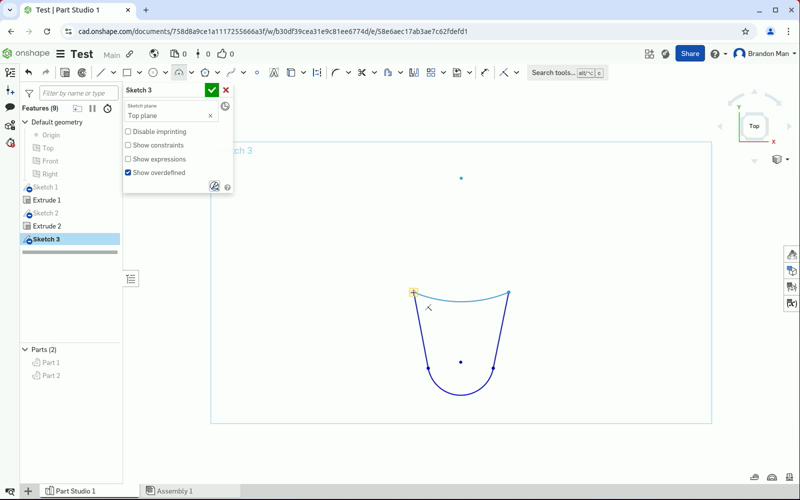
key_down(shift)
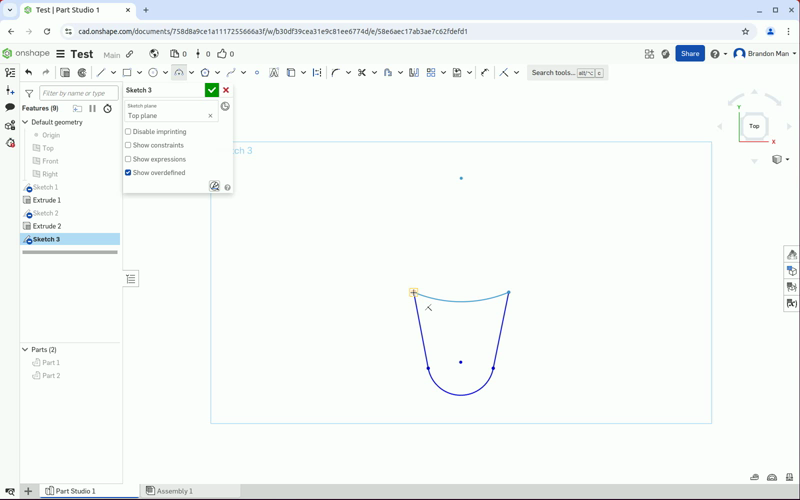
mouse_move(461, 331)
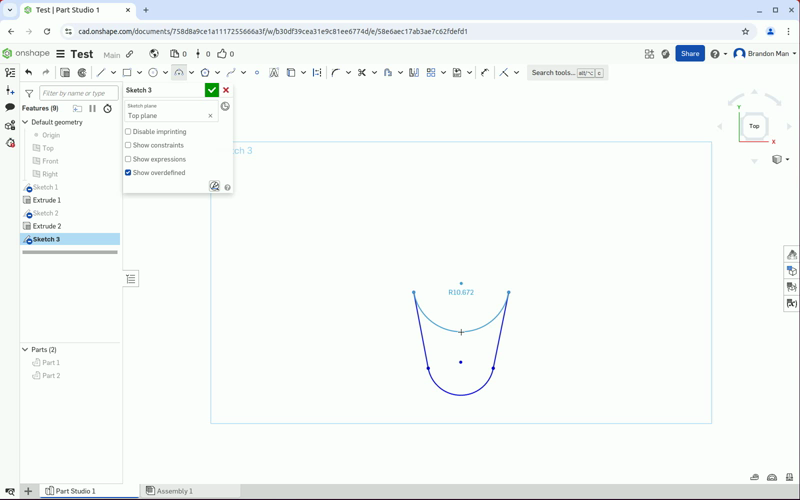
click(461, 331)
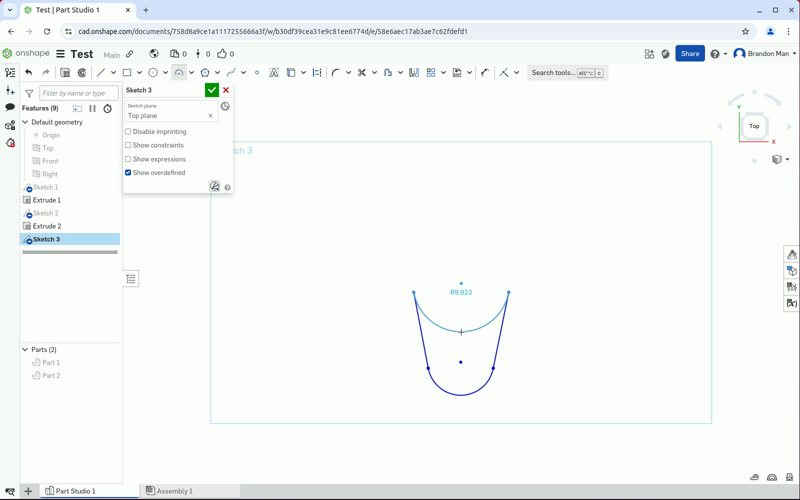
key_up(shift)
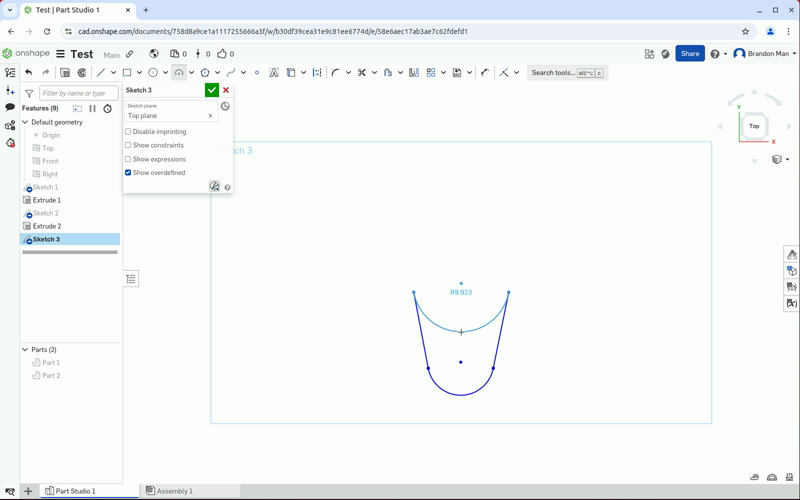
key(esc)
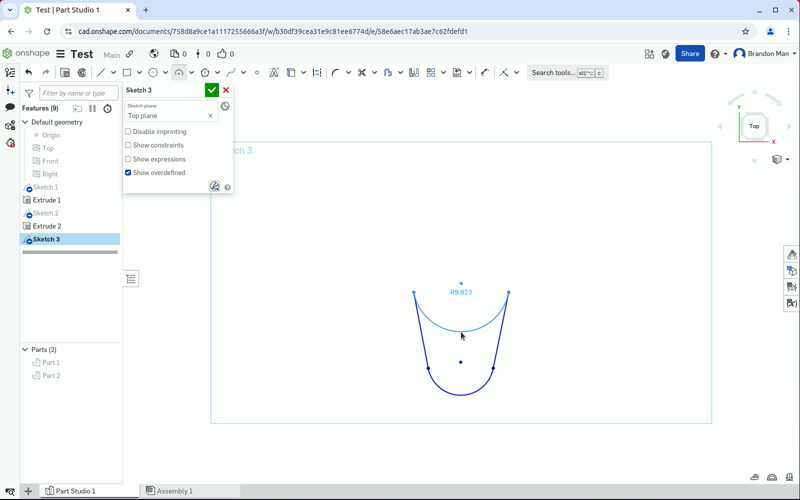
key(c)
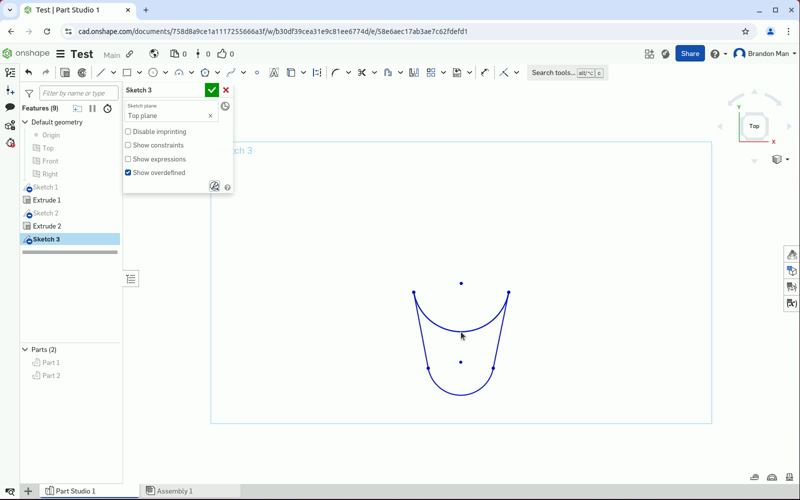
key_down(shift)
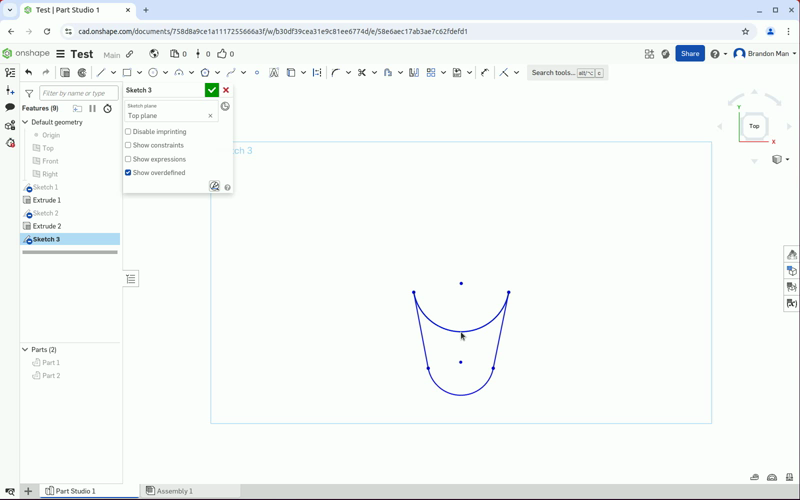
mouse_move(460, 361)
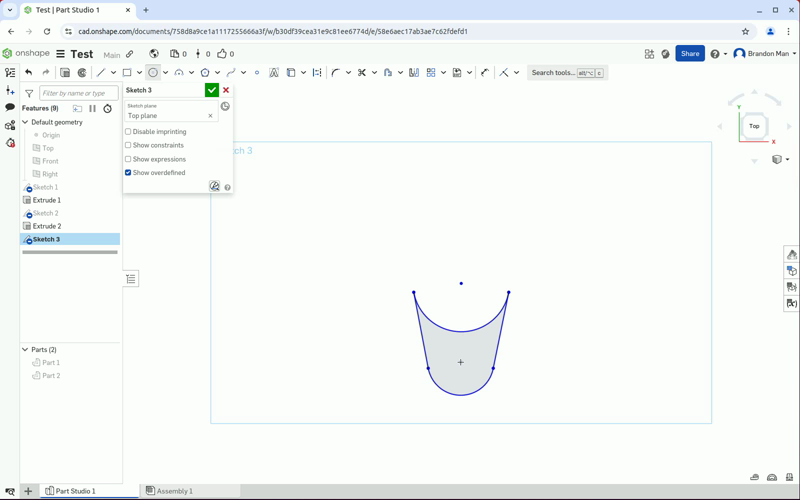
click(460, 361)
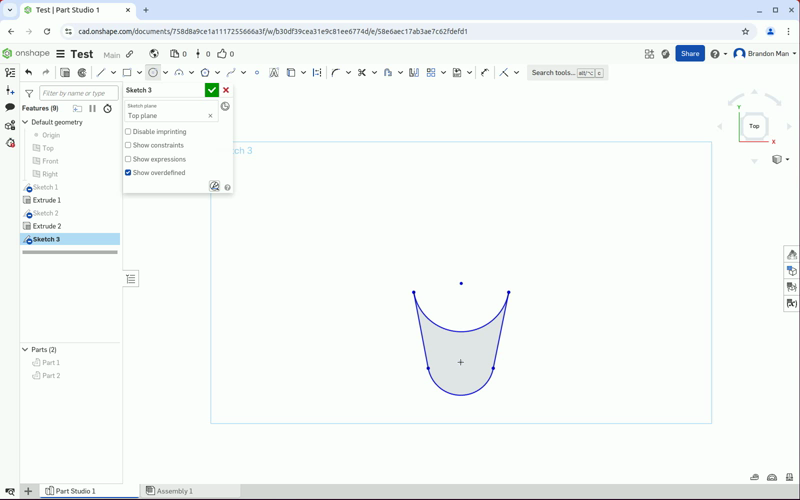
key_up(shift)
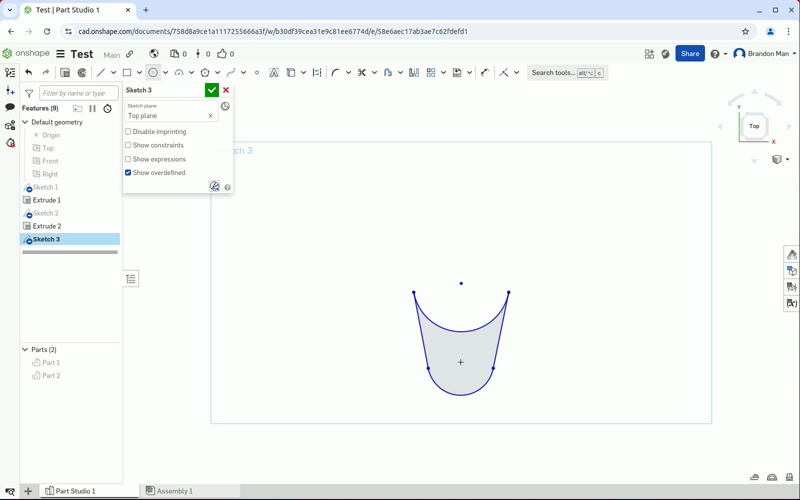
mouse_move(479, 361)
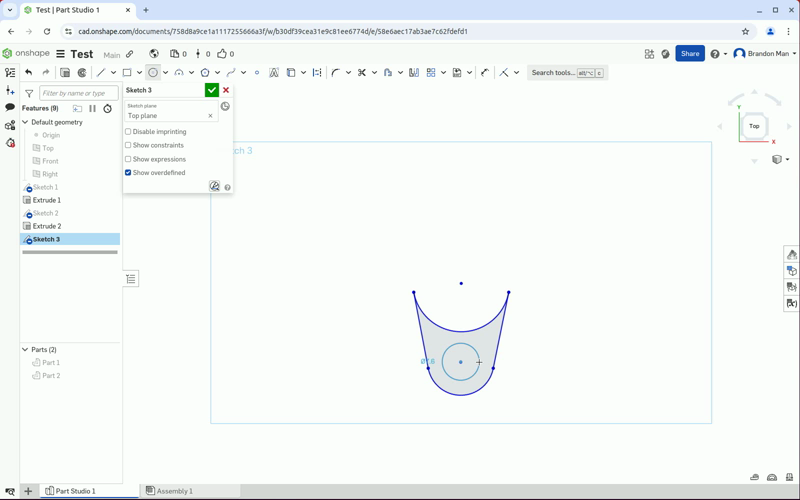
click(479, 361)
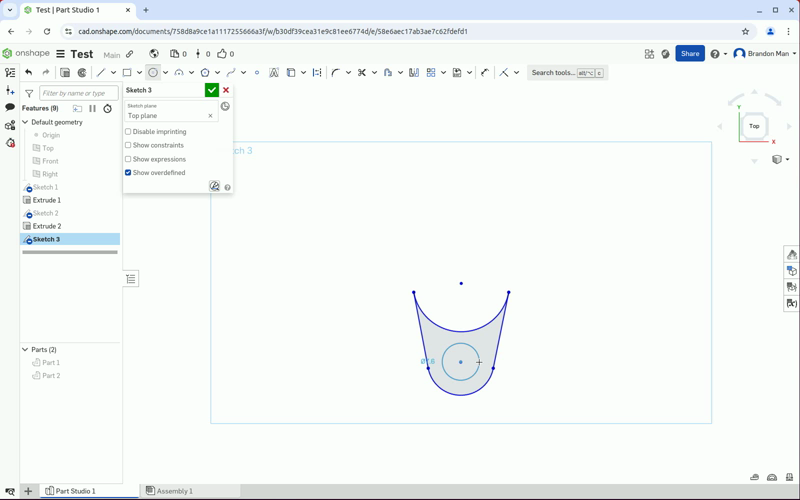
key(esc)
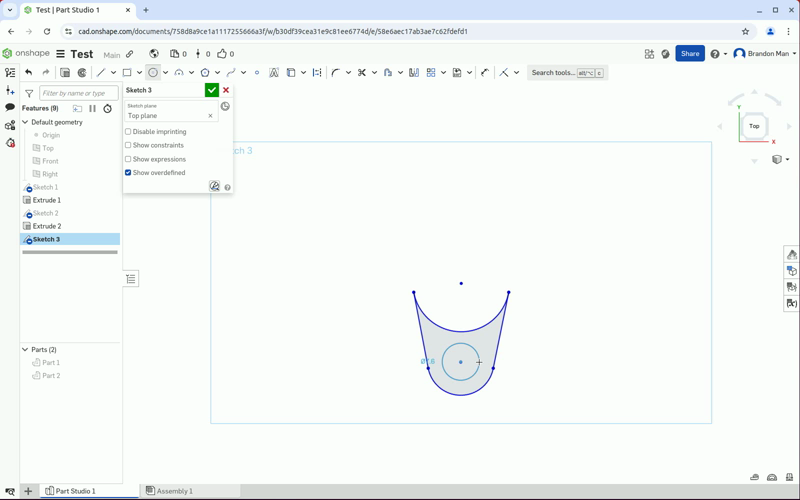
mouse_move(431, 343)
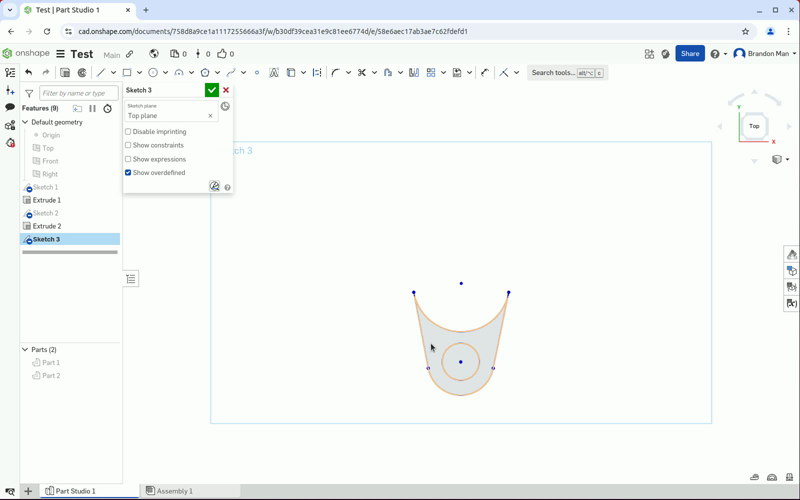
click(431, 343)
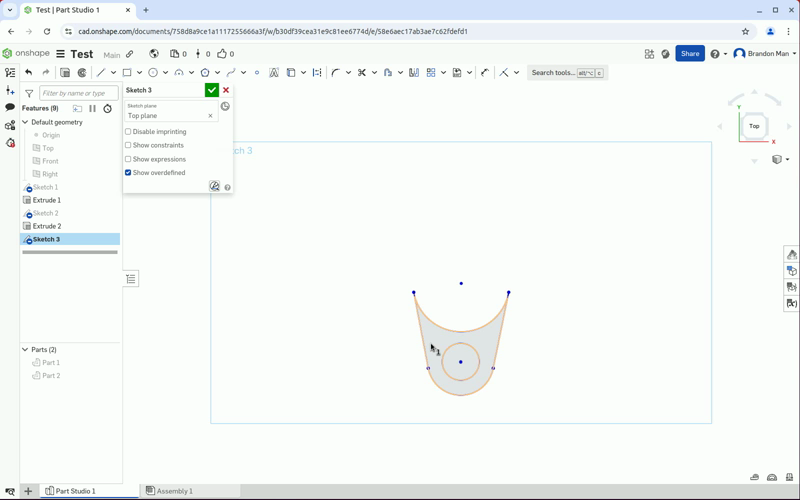
mouse_move(73, 352)
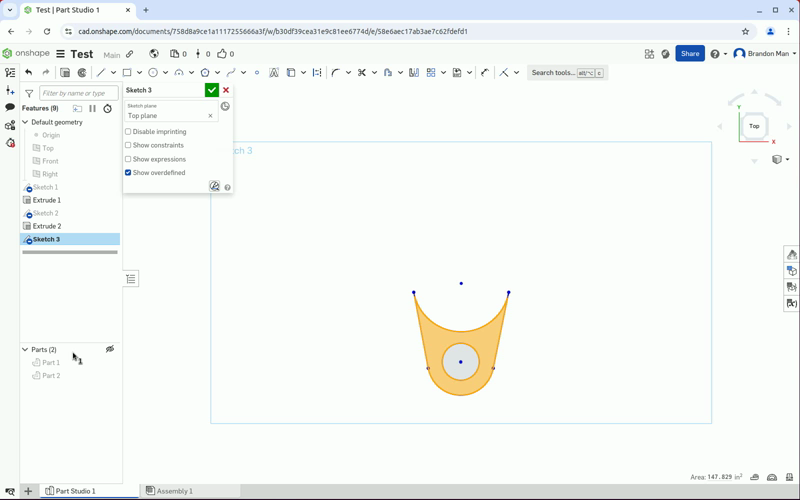
key(shift+y)
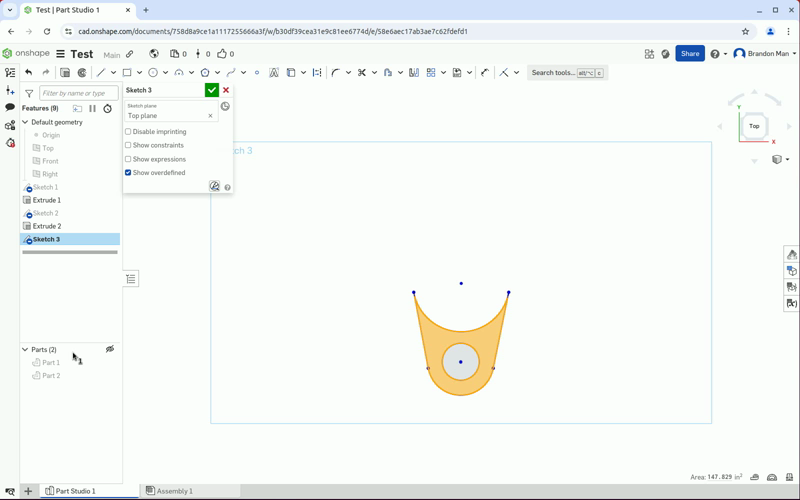
key(shift+e)
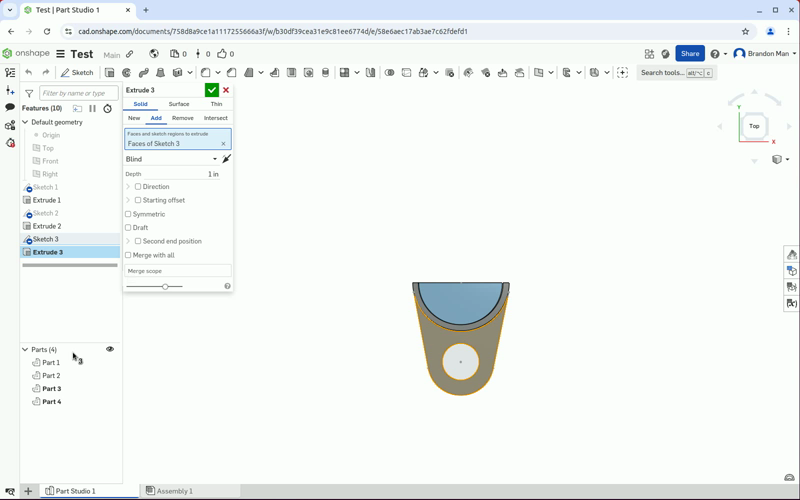
mouse_move(143, 106)
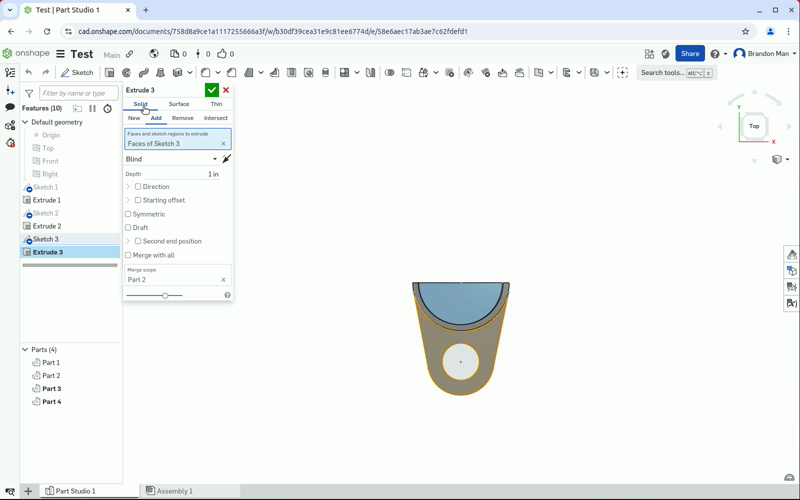
click(143, 106)
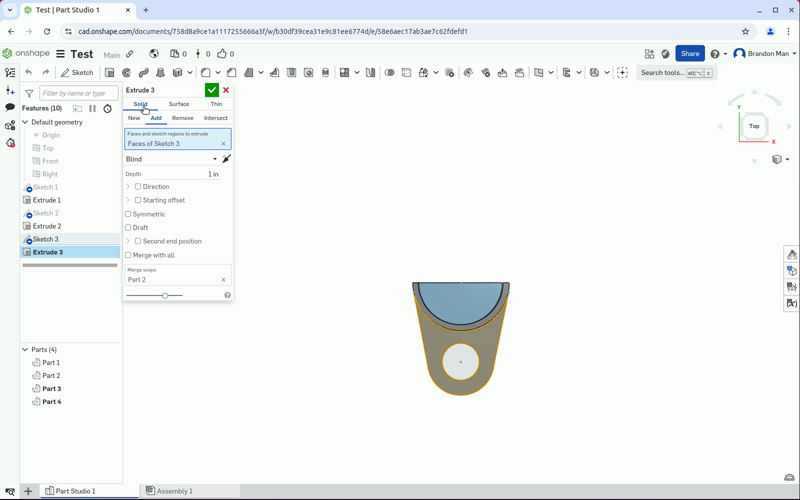
mouse_move(137, 120)
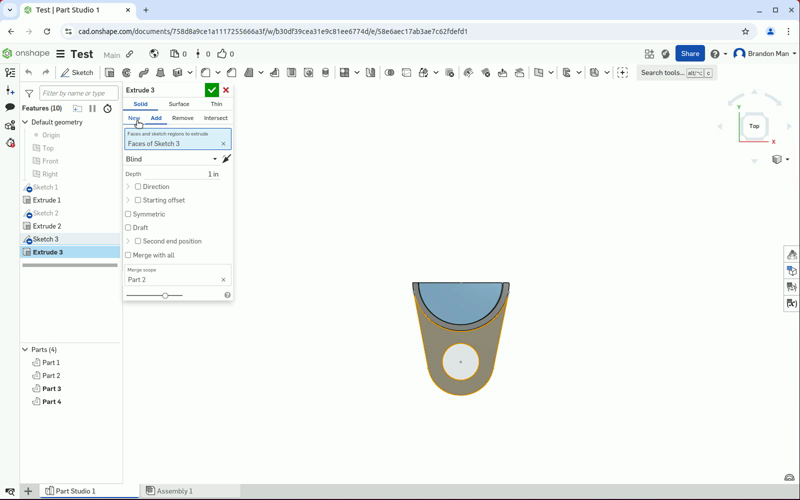
click(137, 120)
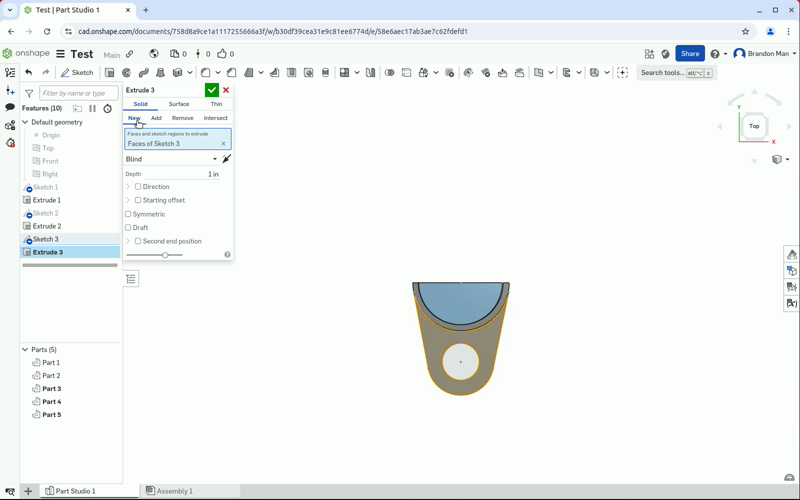
key(tab, 4)
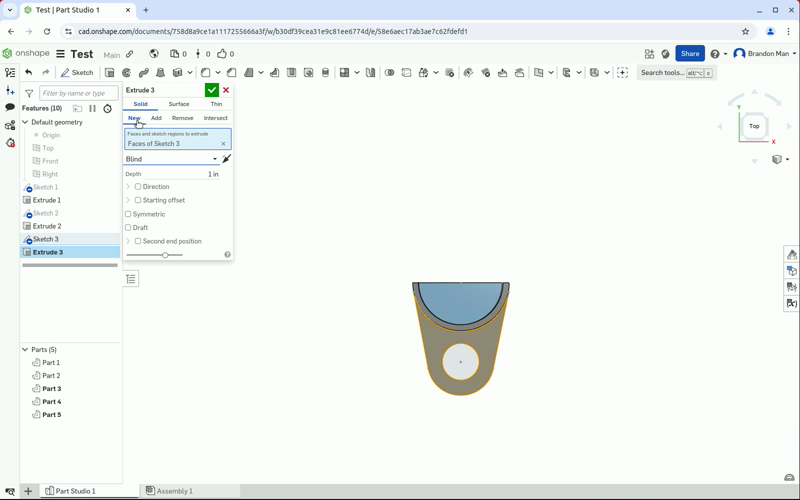
text(0.241)
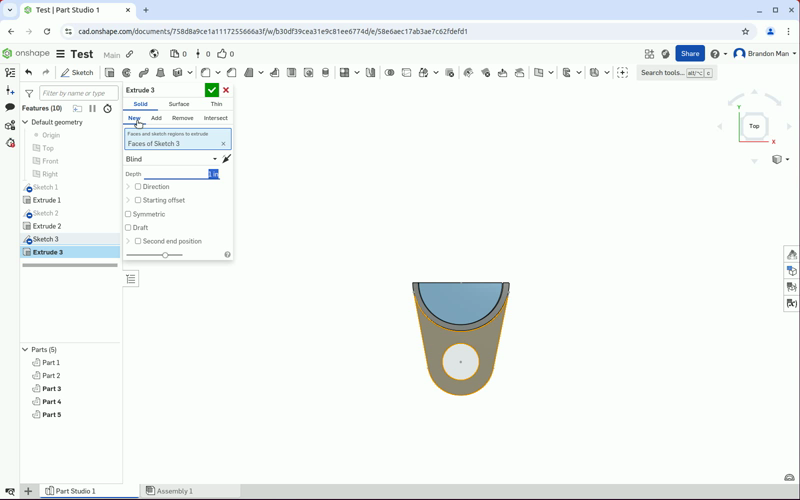
key(enter)
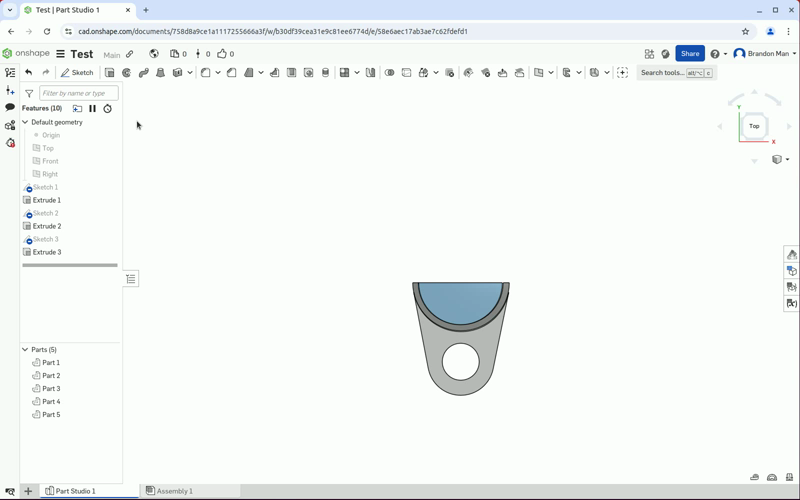
key(shift+h)
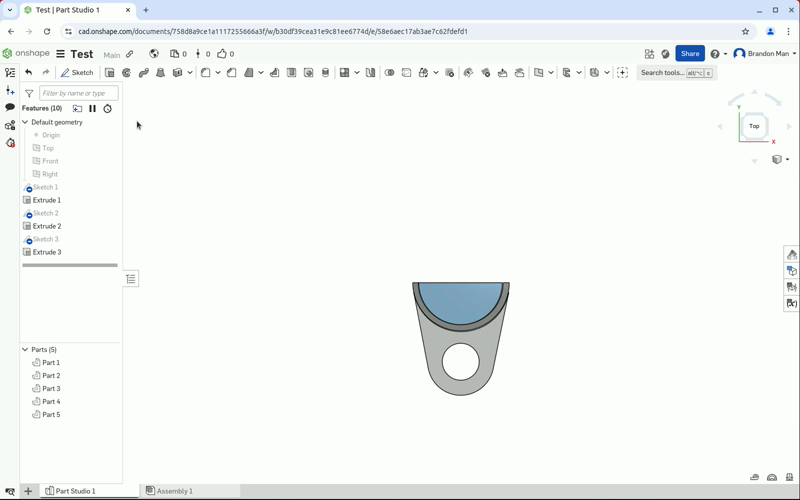
key(shift+h)
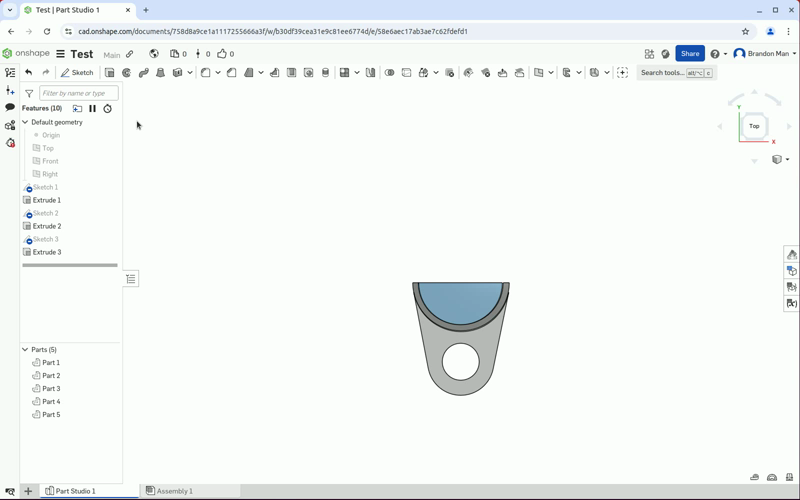
mouse_move(73, 189)
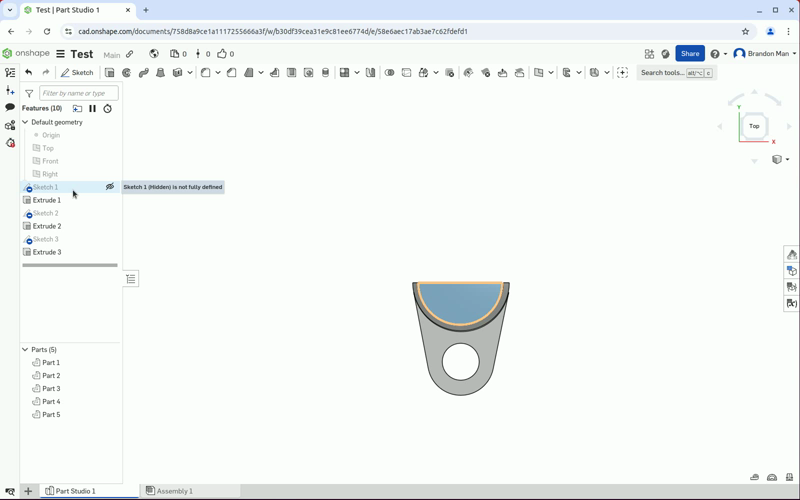
click(73, 189)
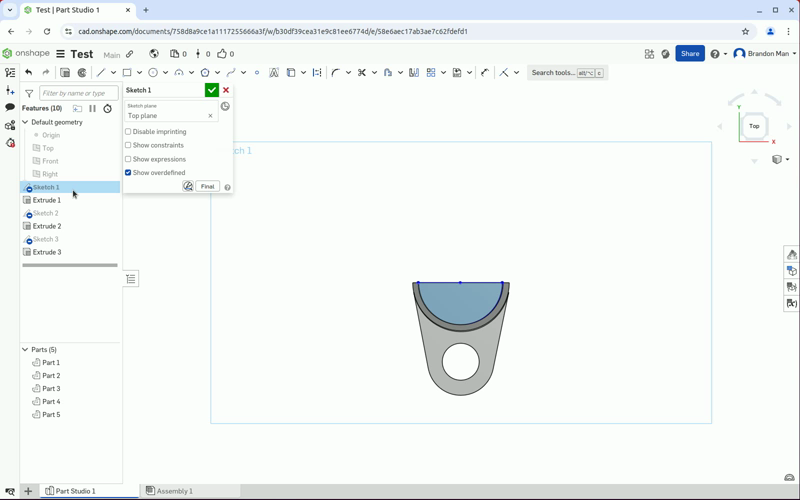
mouse_move(229, 92)
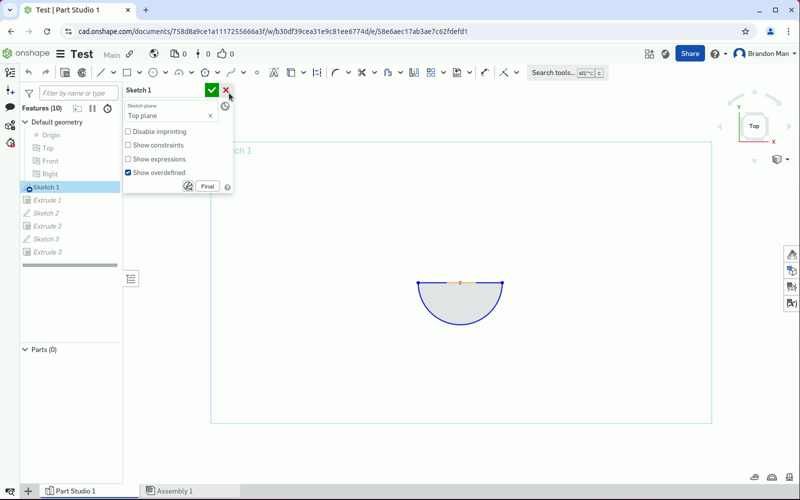
click(229, 92)
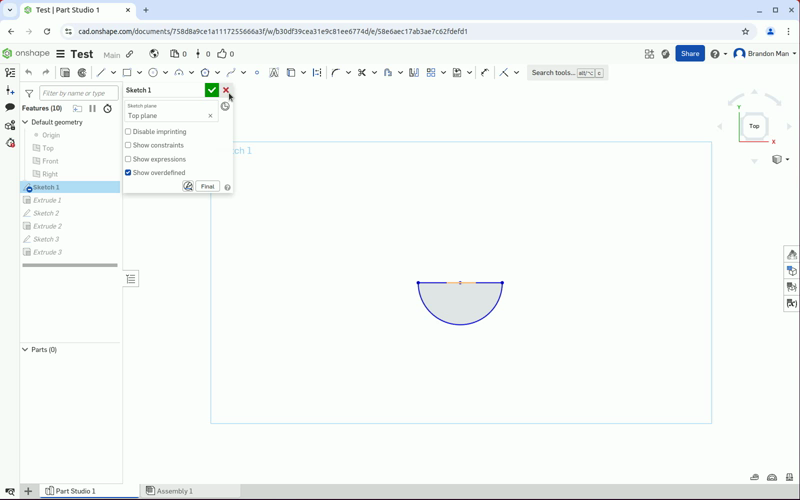
key(shift+s)
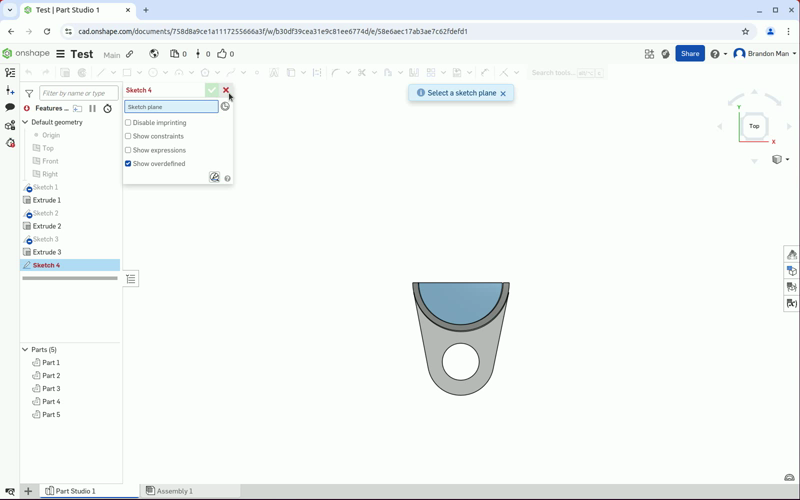
mouse_move(73, 150)
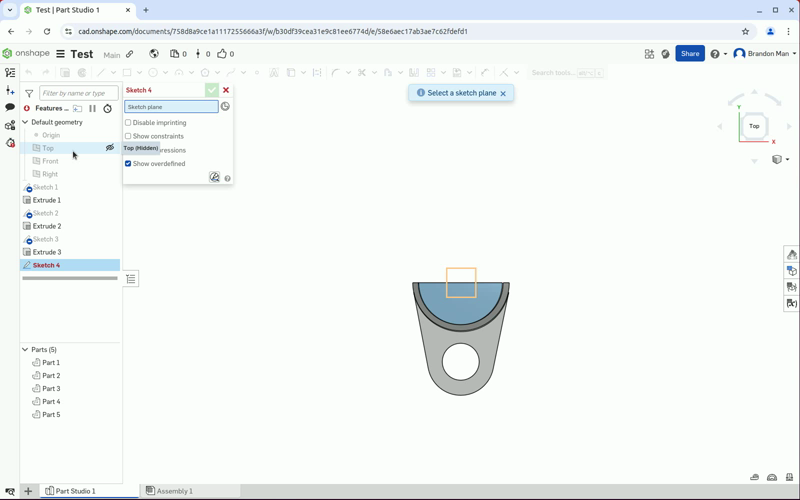
click(73, 150)
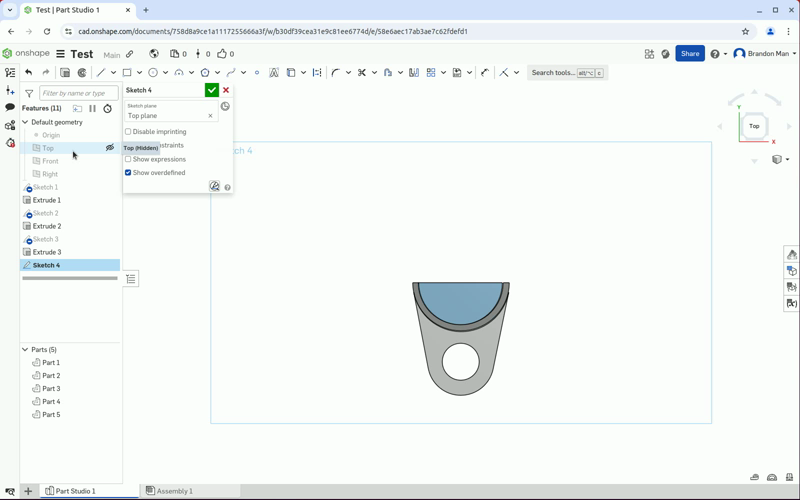
mouse_move(73, 352)
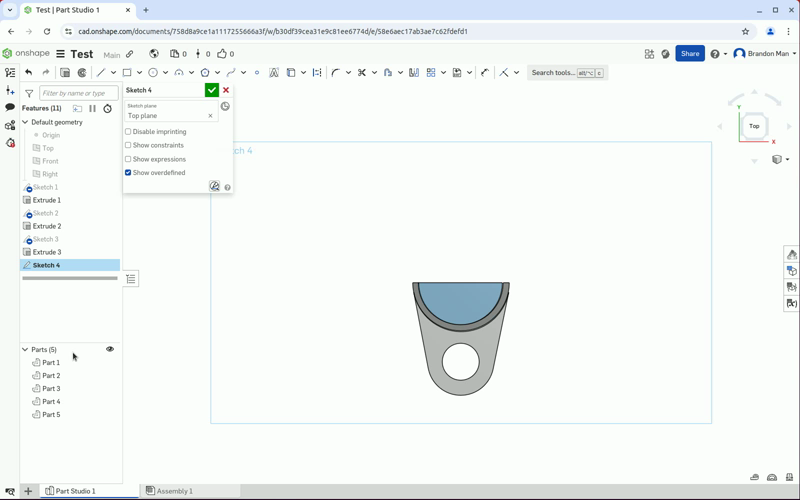
key(y)
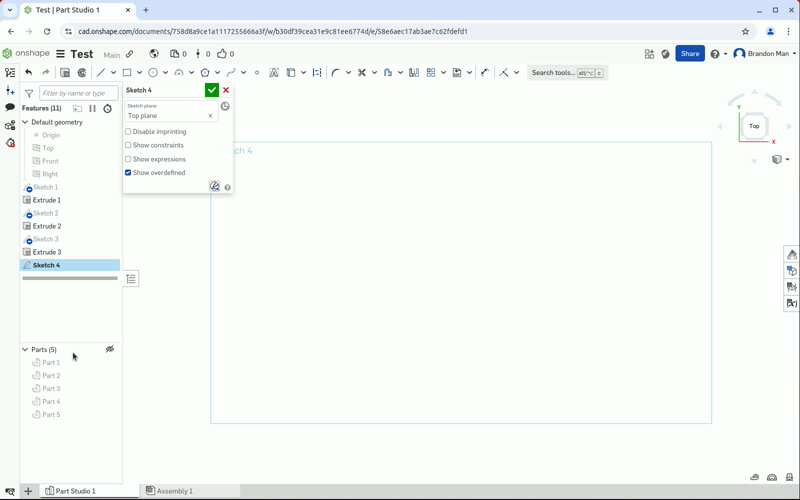
key(a)
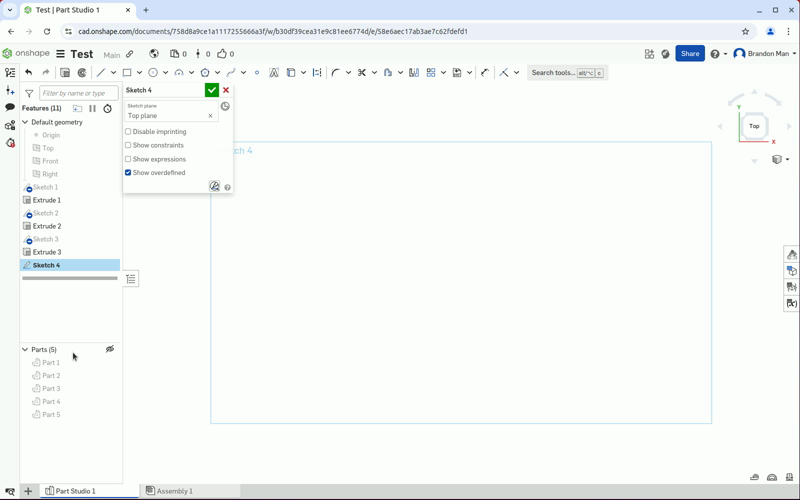
key_down(shift)
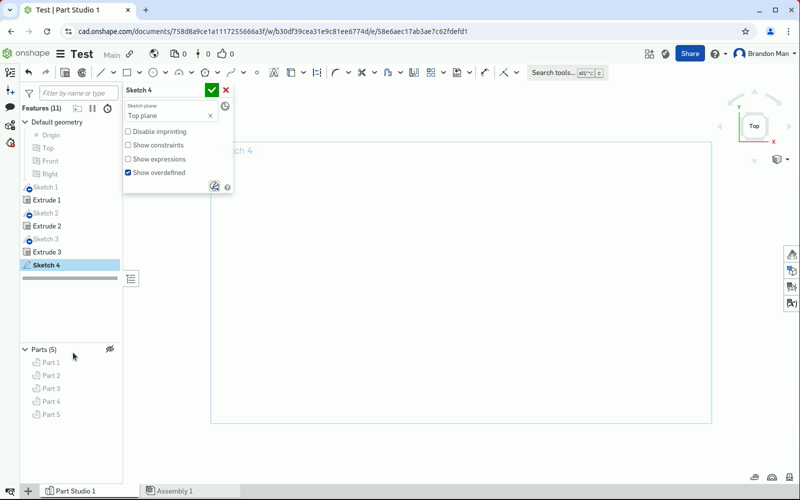
mouse_move(412, 282)
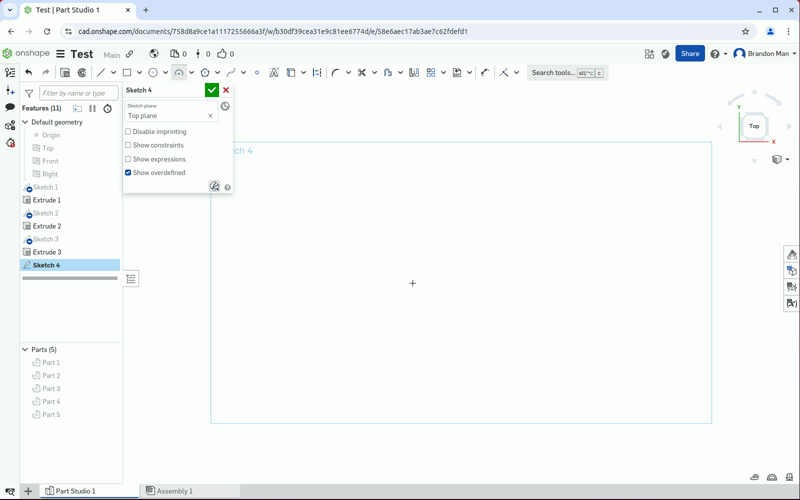
click(412, 282)
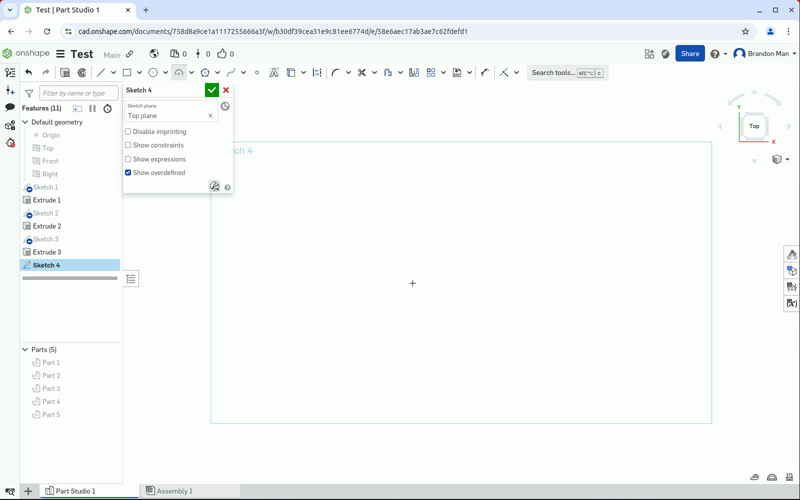
key_up(shift)
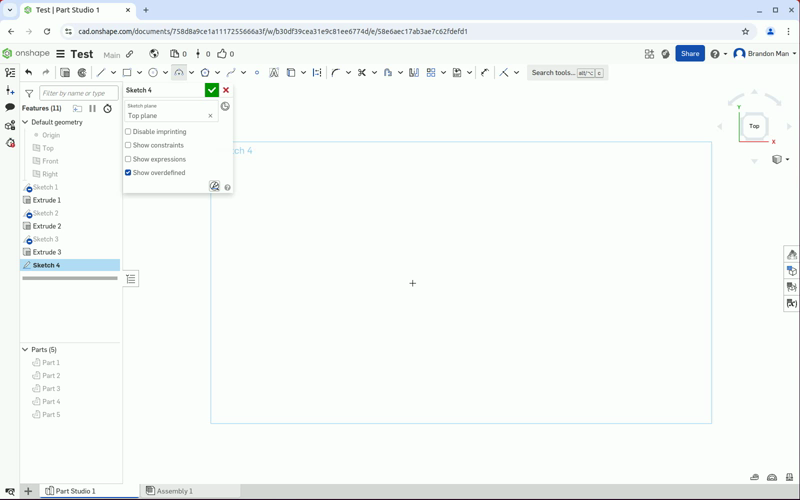
key_down(shift)
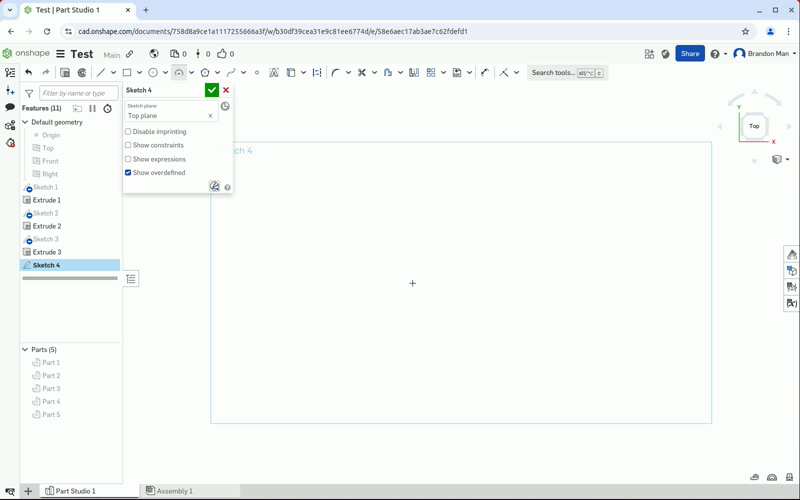
mouse_move(509, 282)
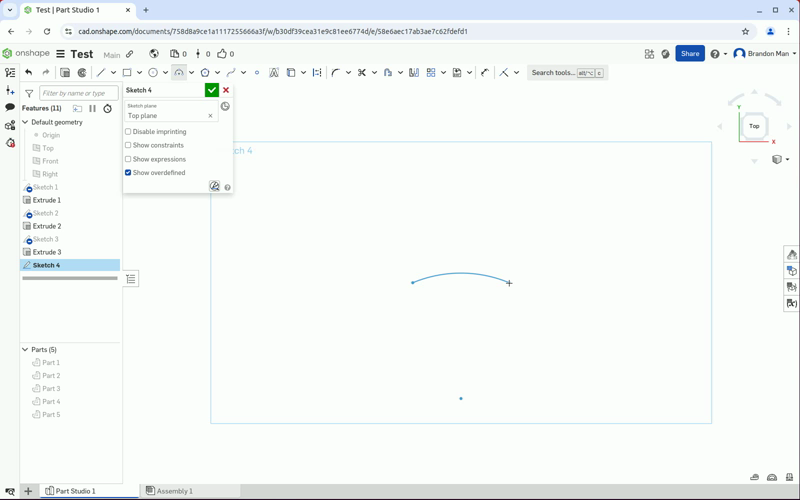
click(509, 282)
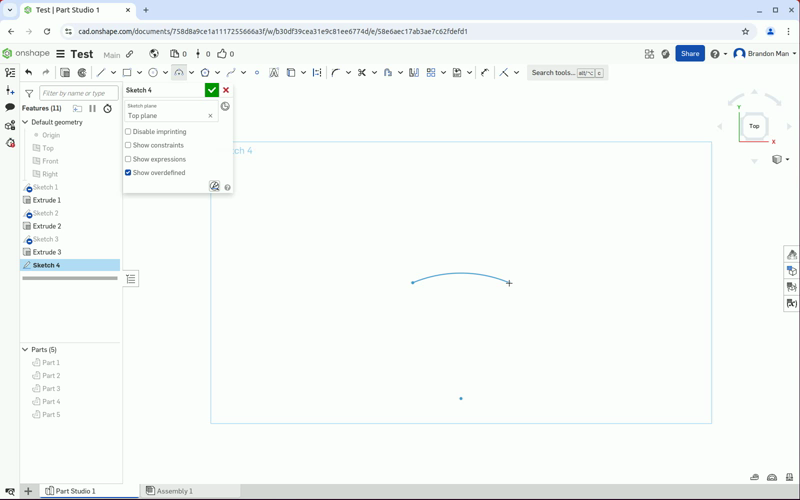
mouse_move(460, 330)
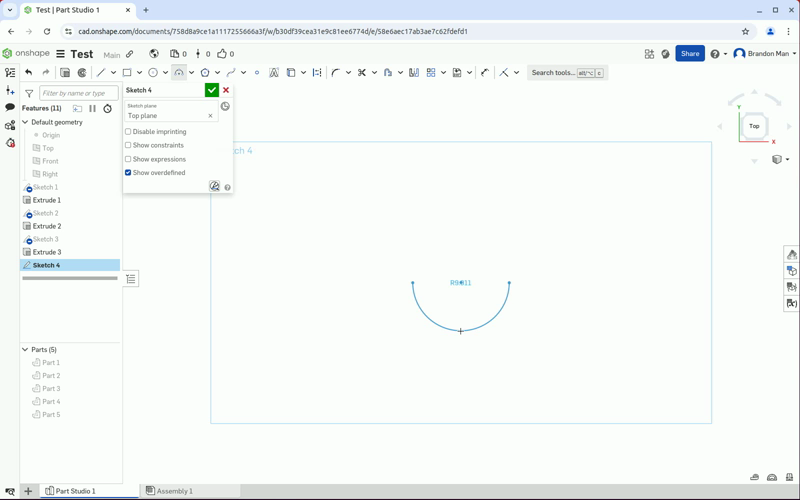
click(460, 330)
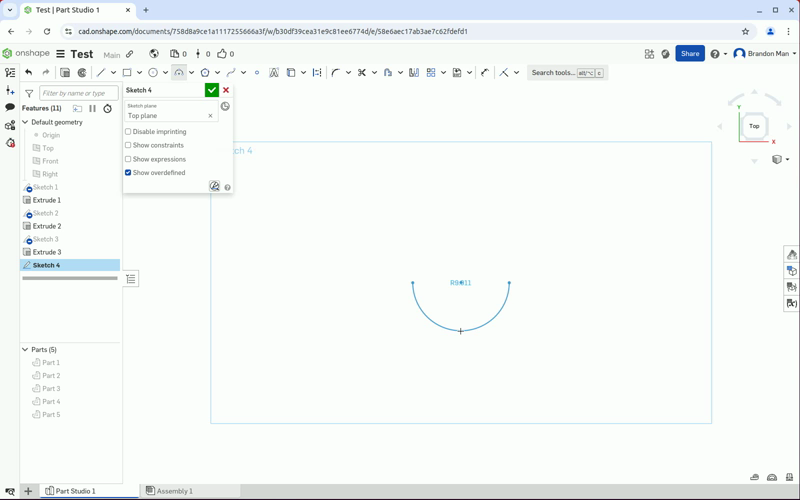
key_up(shift)
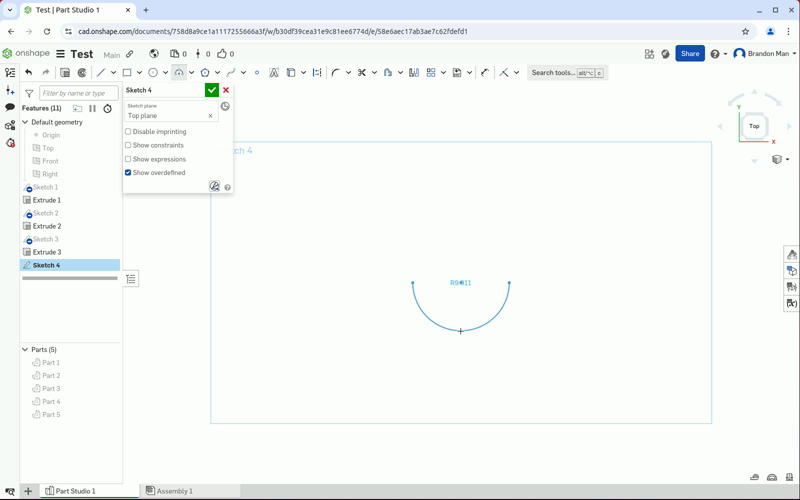
key(esc)
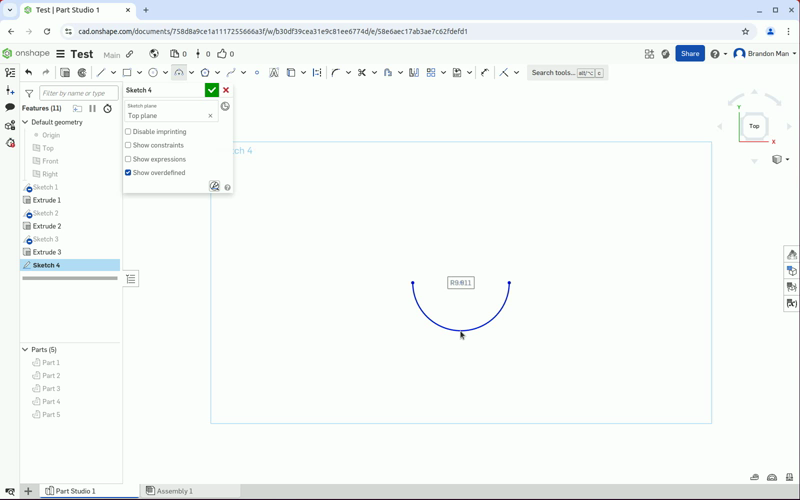
key(l)
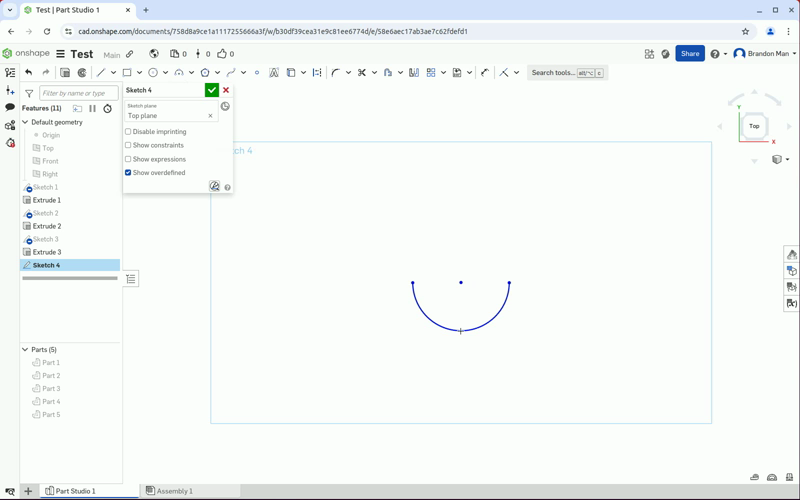
mouse_move(509, 282)
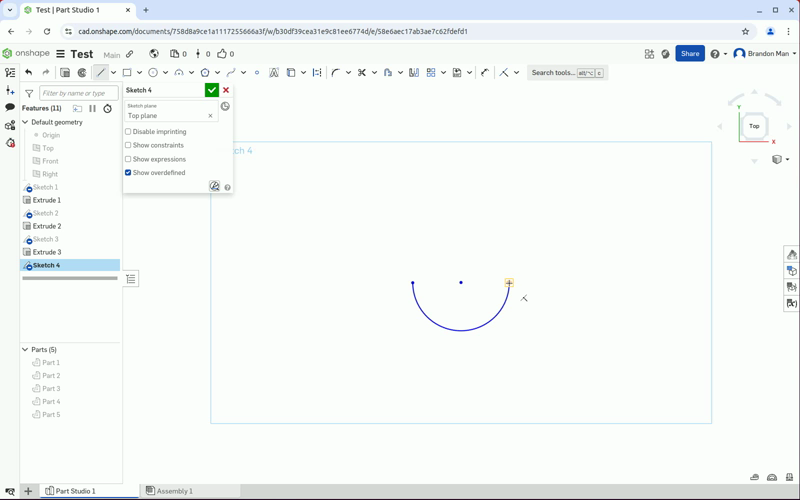
click(509, 282)
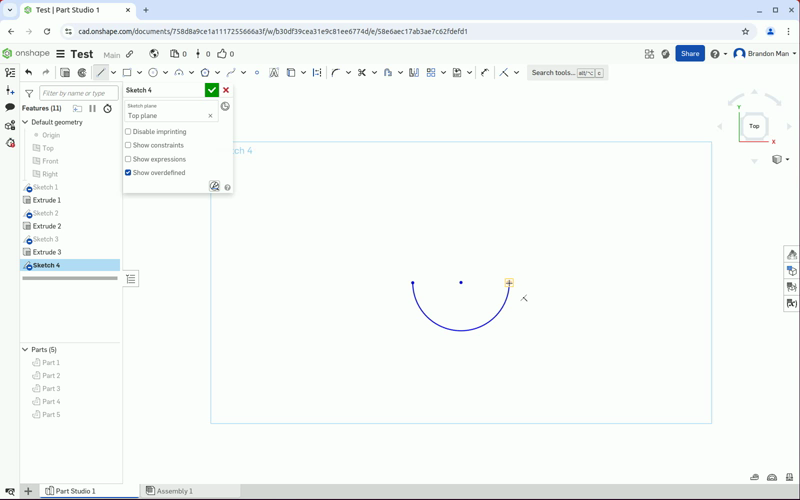
key_down(shift)
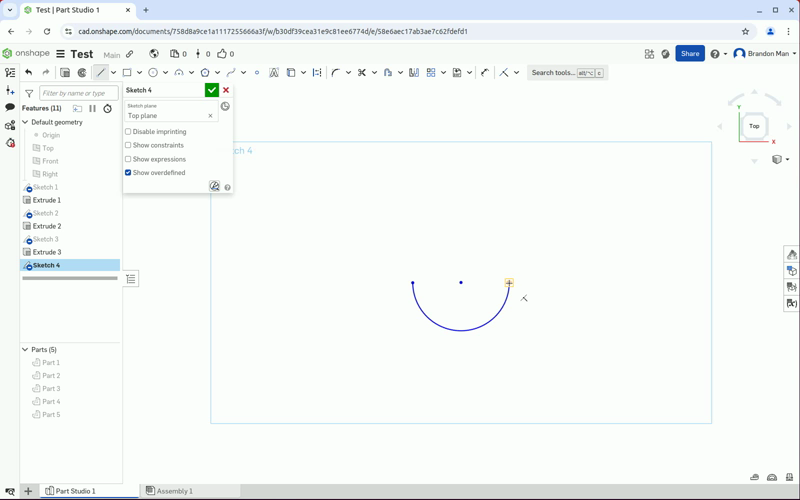
mouse_move(539, 282)
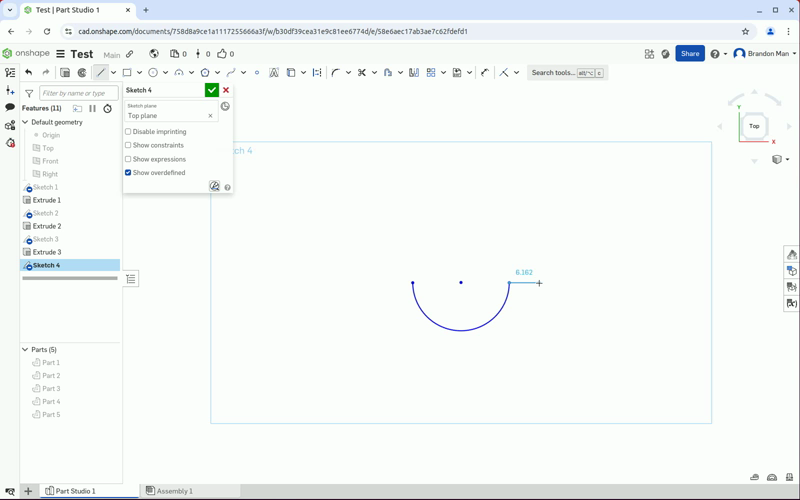
mouse_move(503, 282)
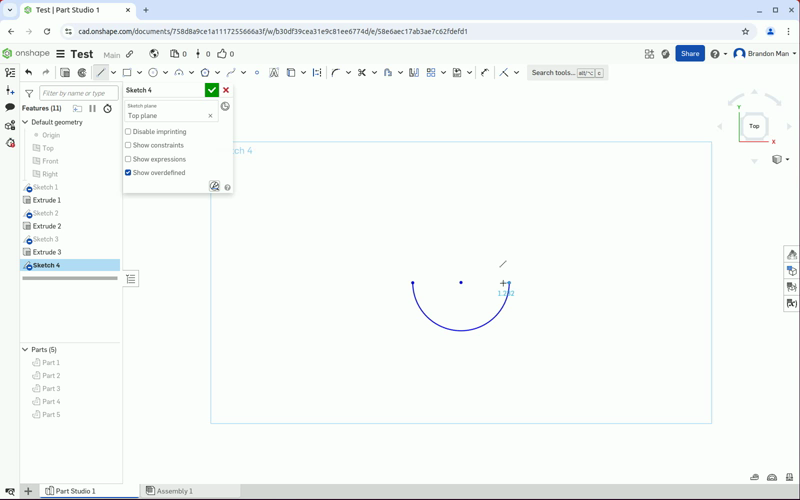
scroll(6)
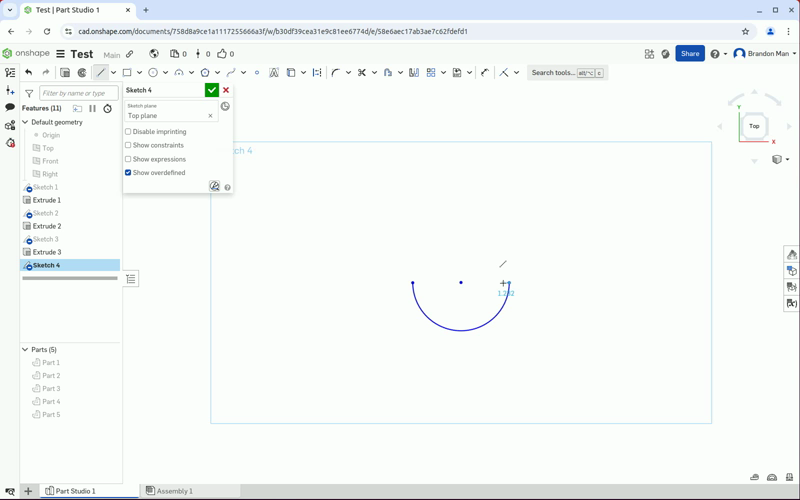
scroll(6)
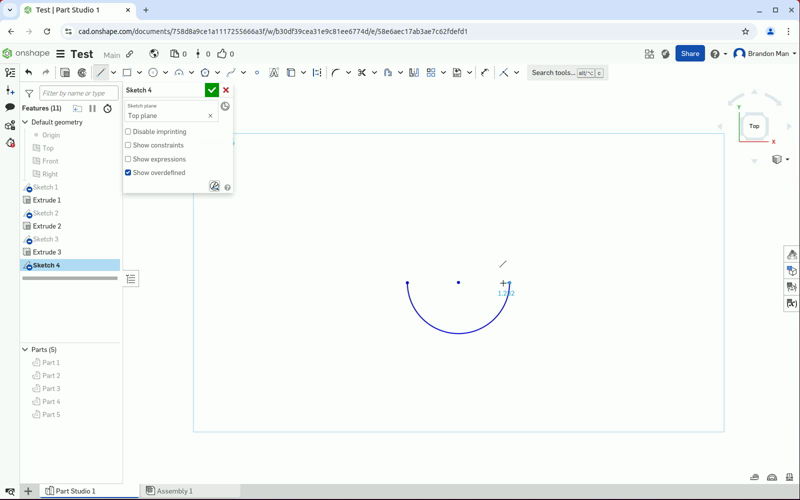
scroll(6)
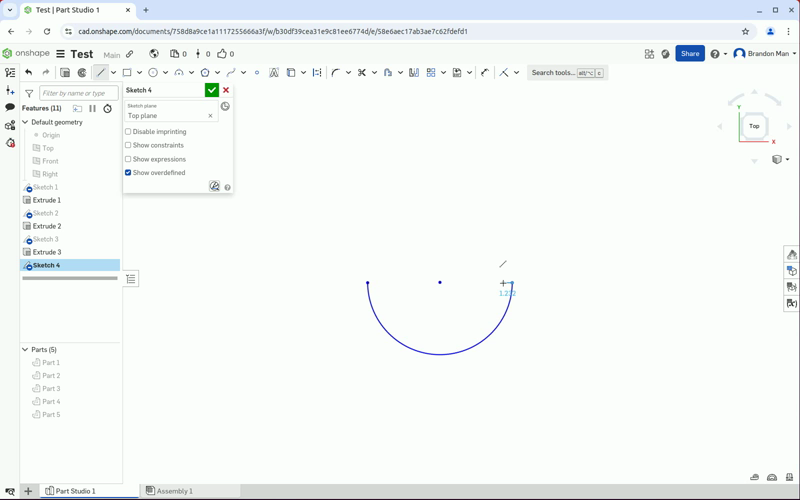
scroll(6)
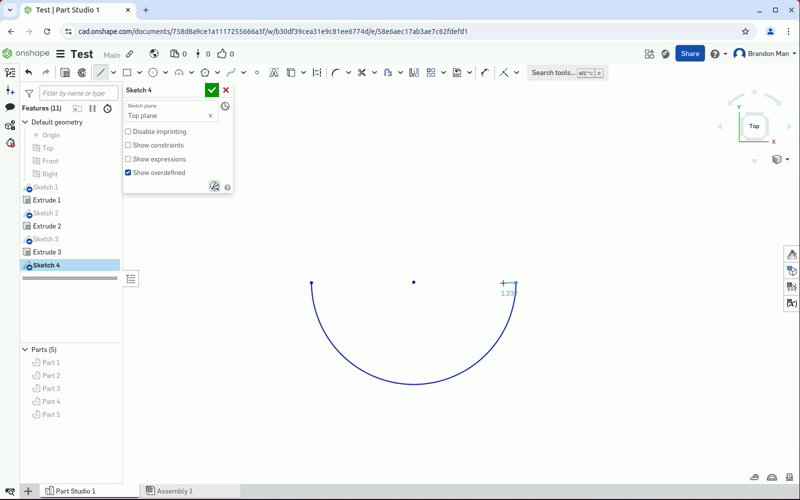
scroll(6)
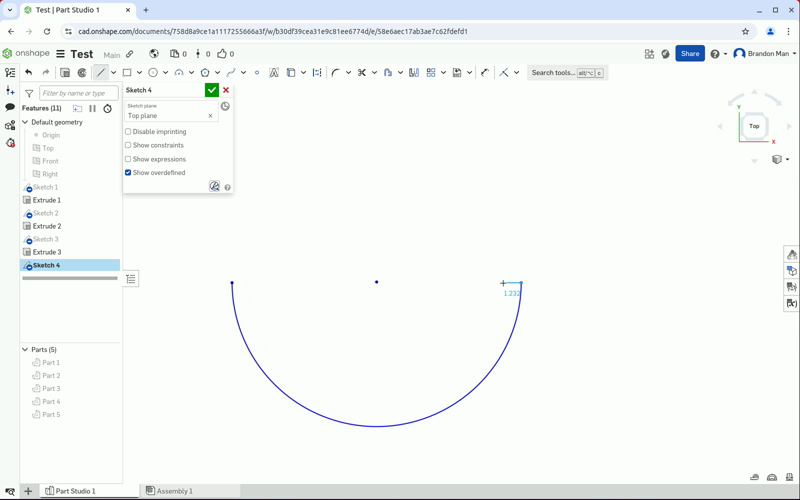
scroll(6)
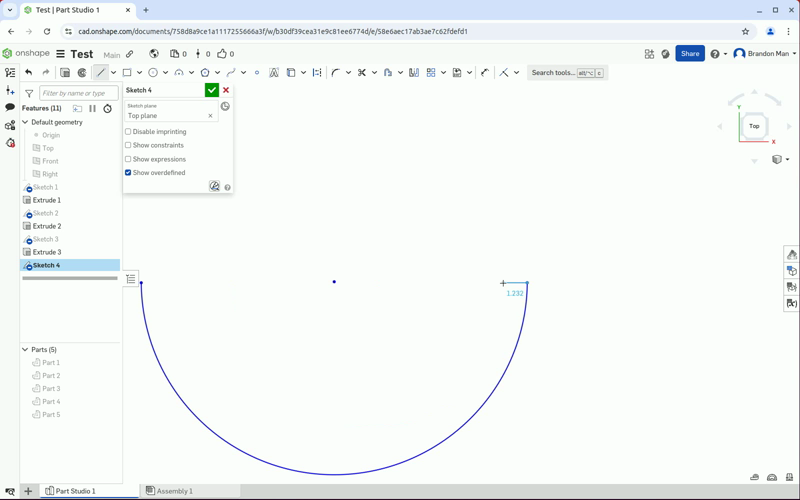
scroll(6)
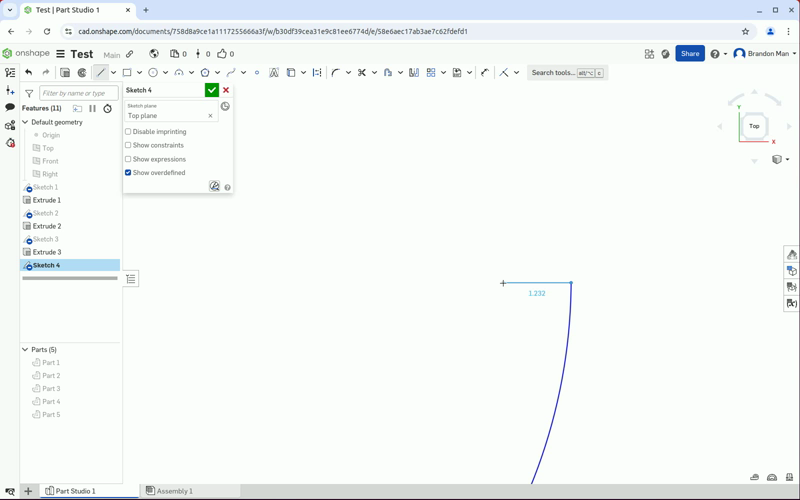
click(503, 282)
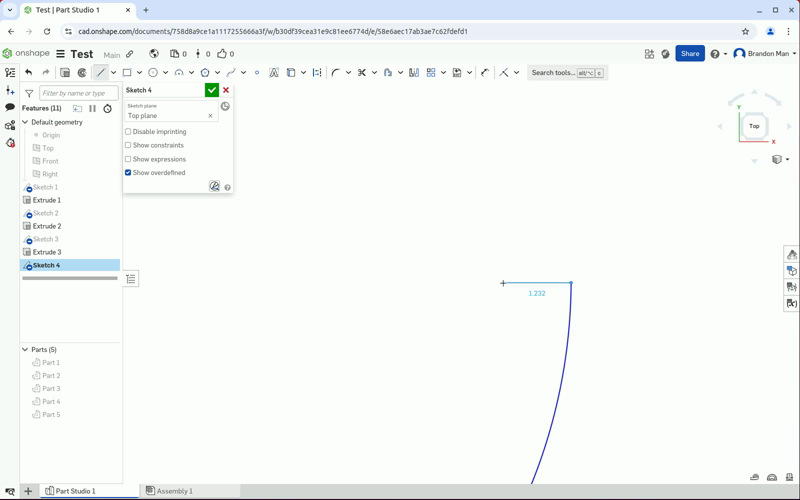
scroll(-6)
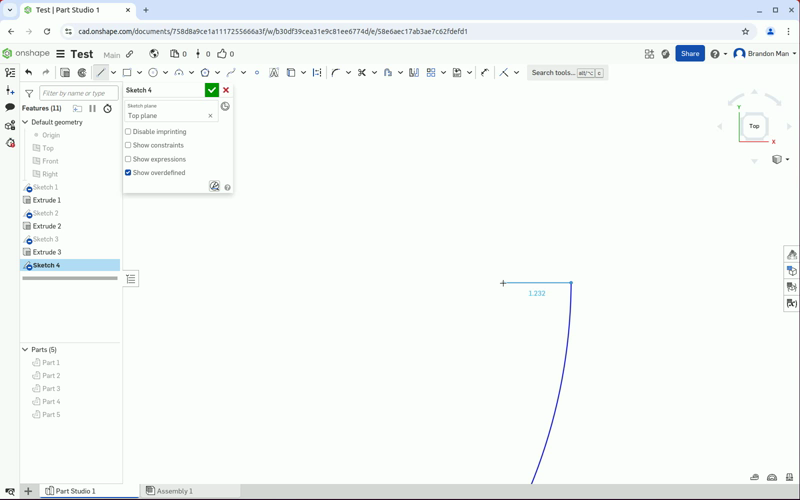
scroll(-6)
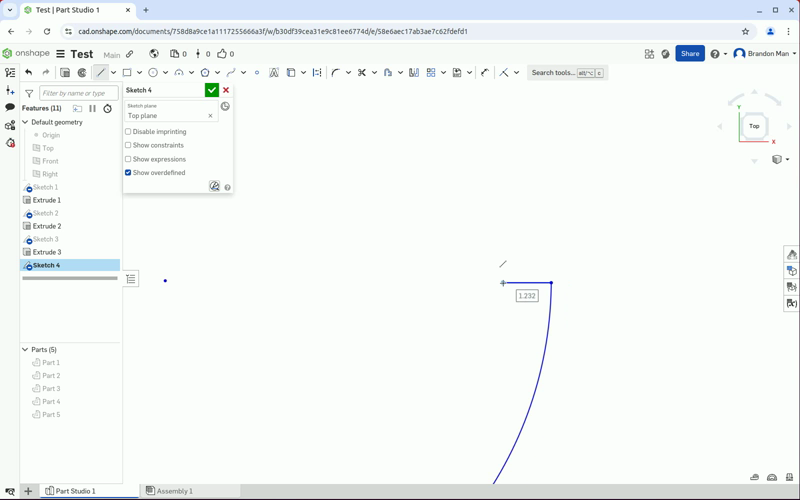
scroll(-6)
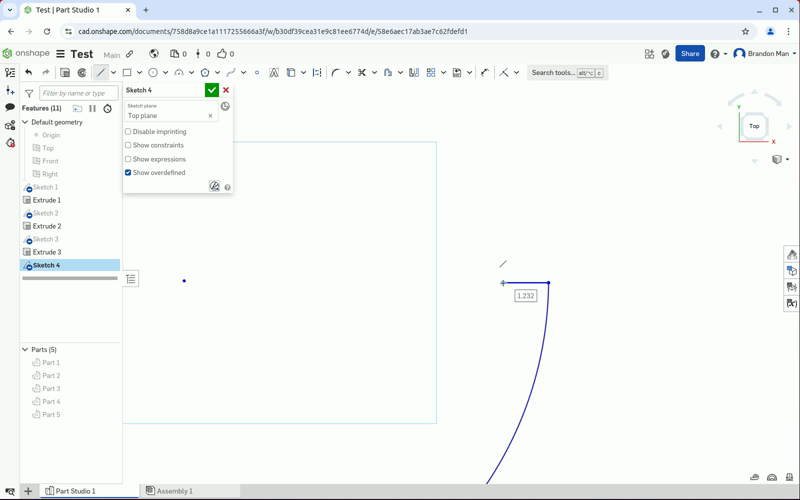
scroll(-6)
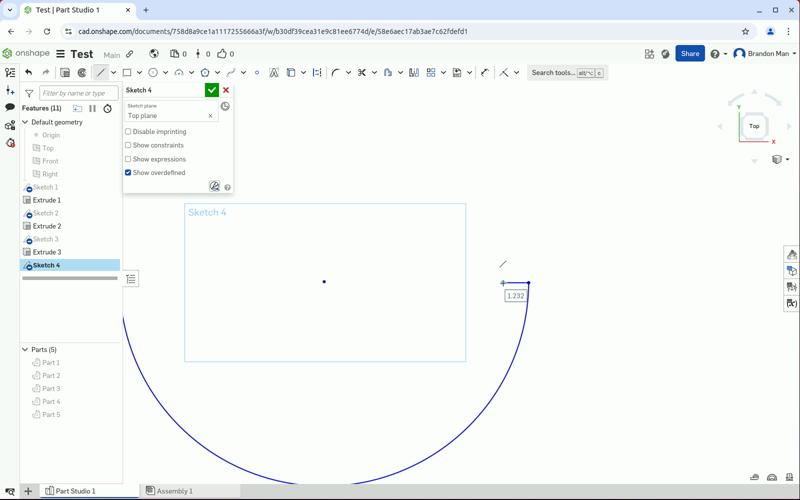
scroll(-6)
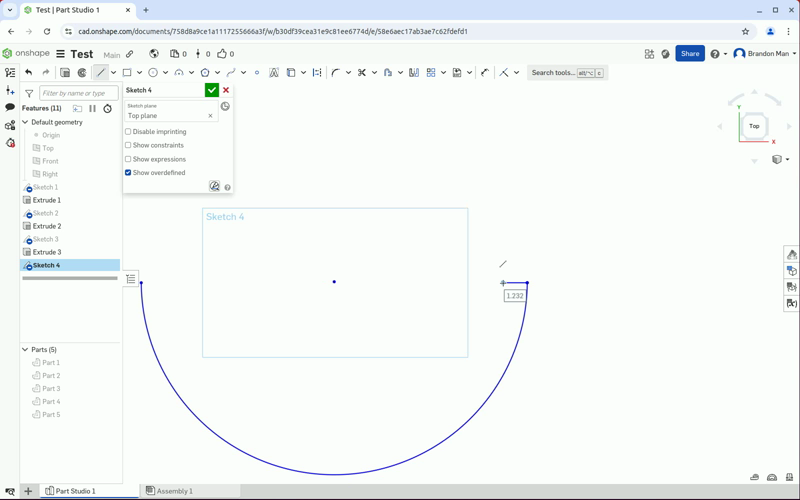
scroll(-6)
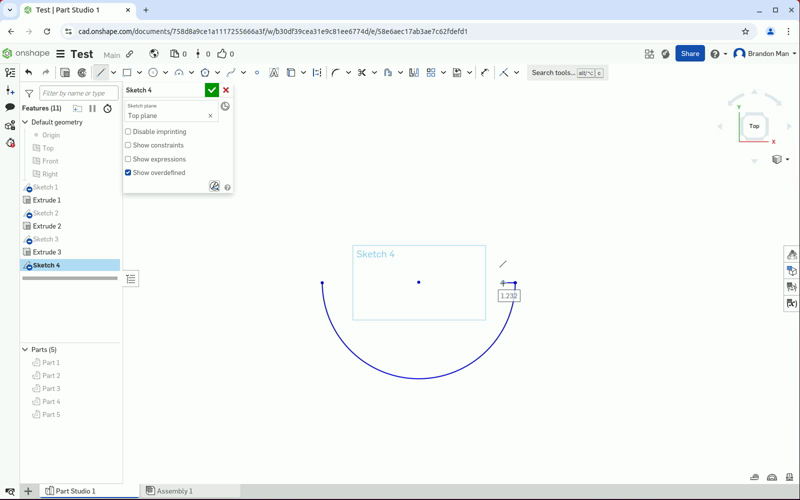
scroll(-6)
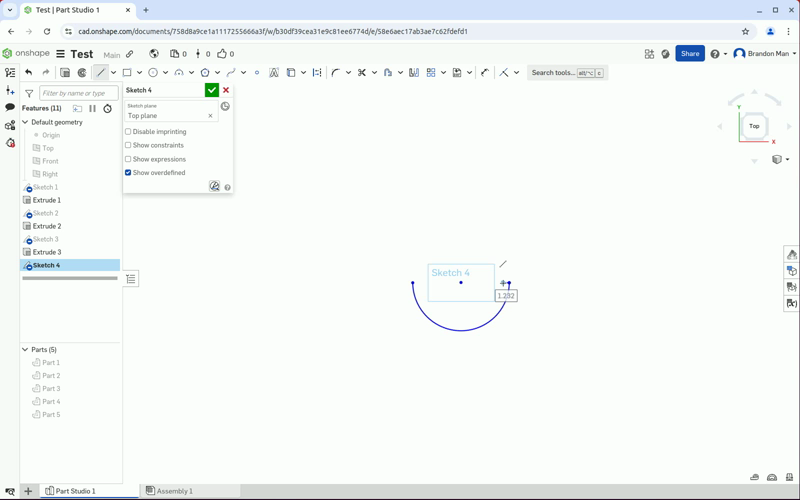
key_up(shift)
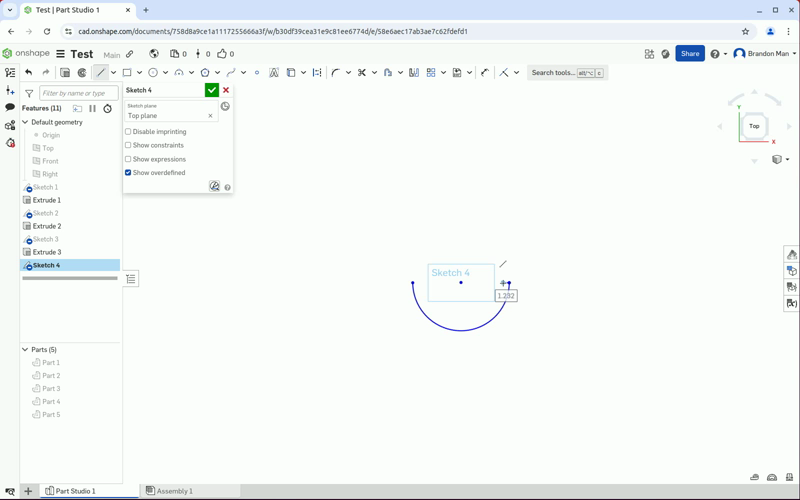
key(esc)
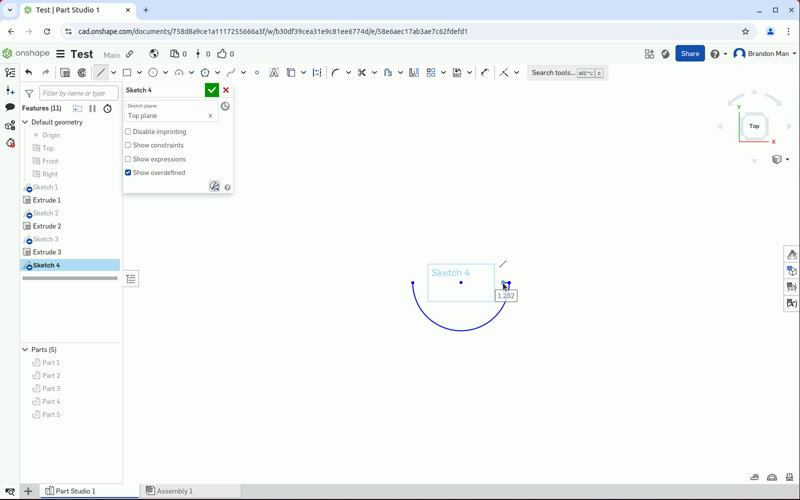
key(a)
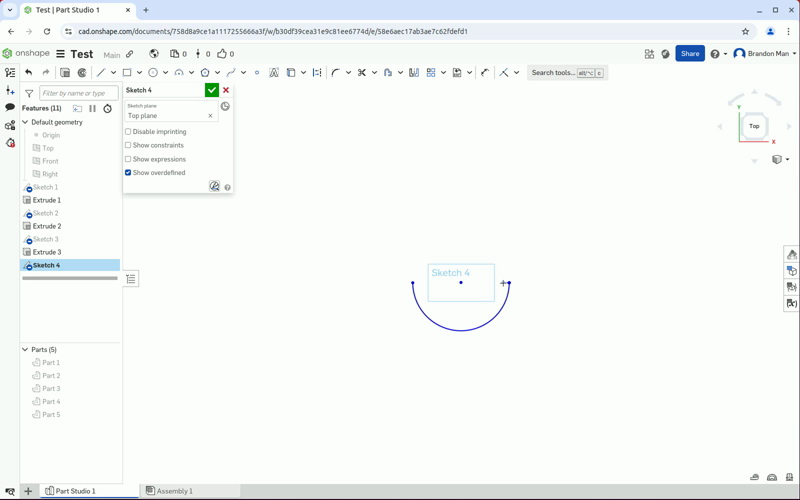
mouse_move(503, 282)
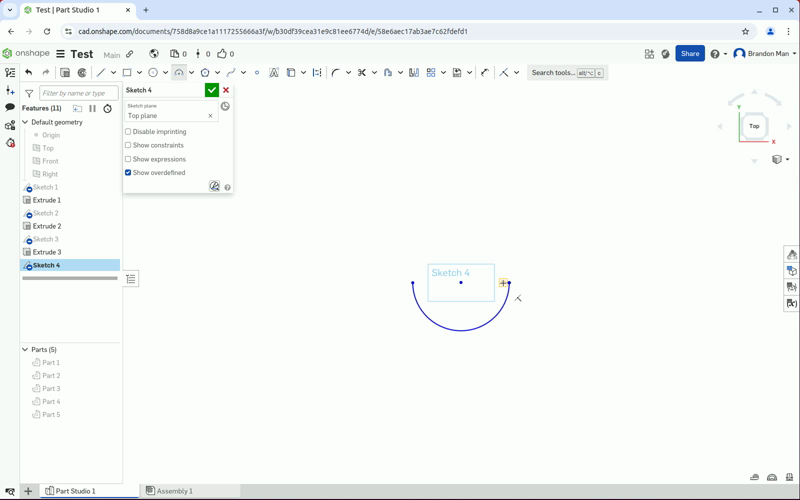
click(503, 282)
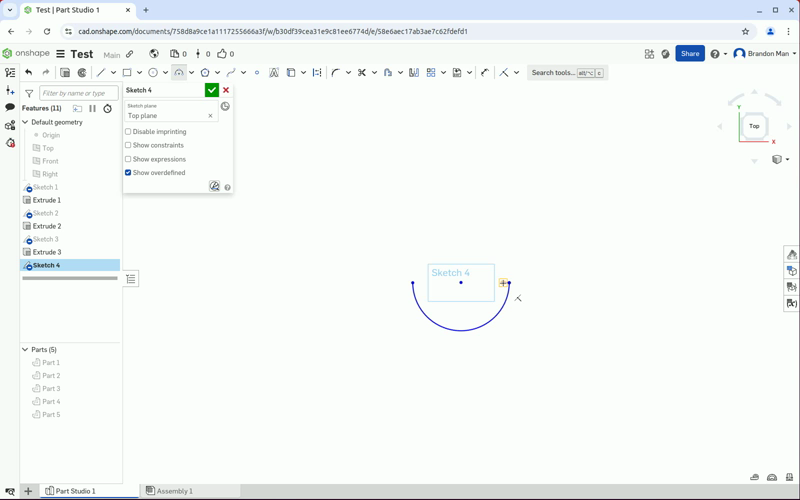
key_down(shift)
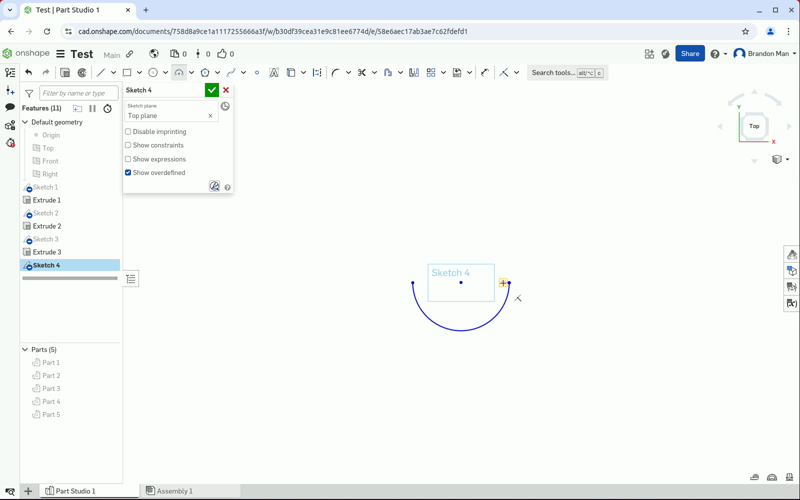
mouse_move(418, 282)
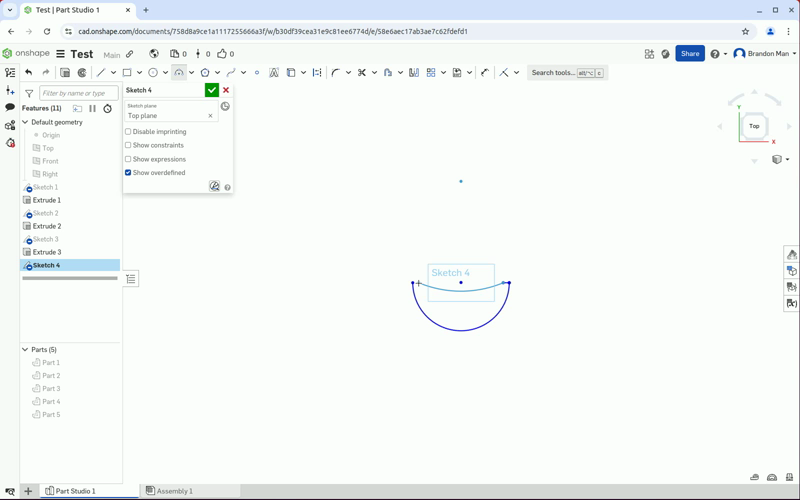
click(418, 282)
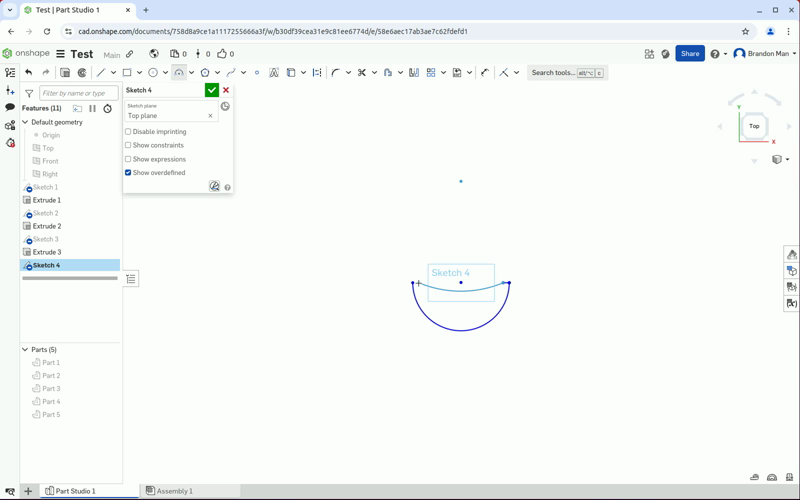
mouse_move(460, 324)
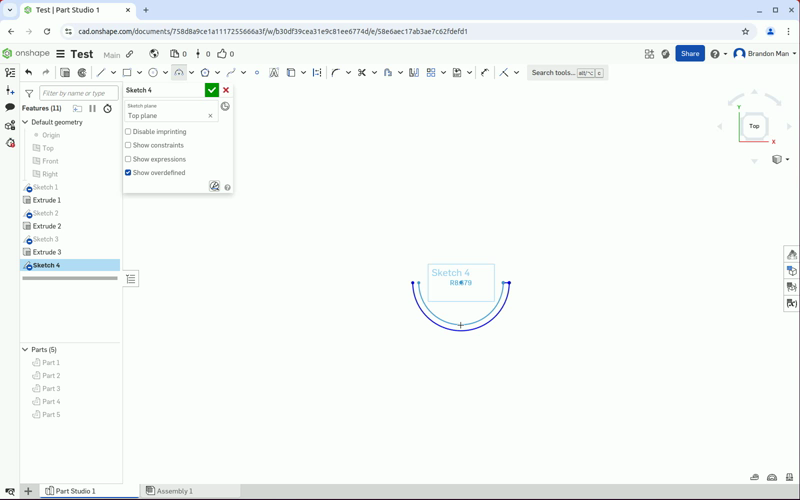
click(460, 324)
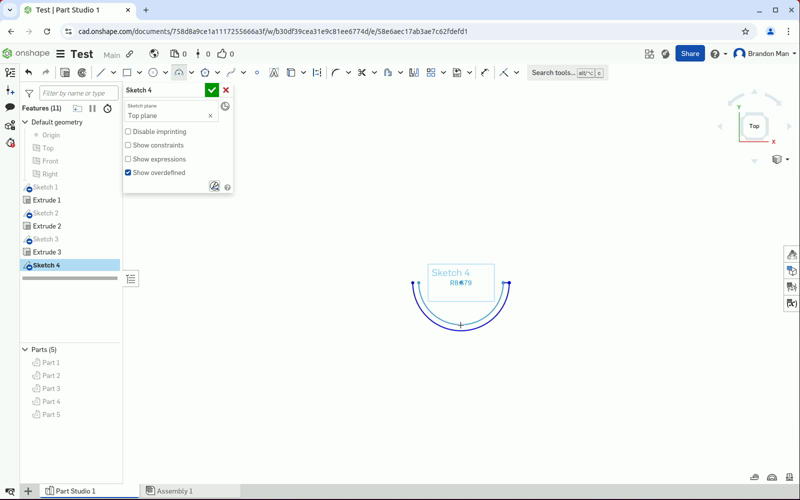
key_up(shift)
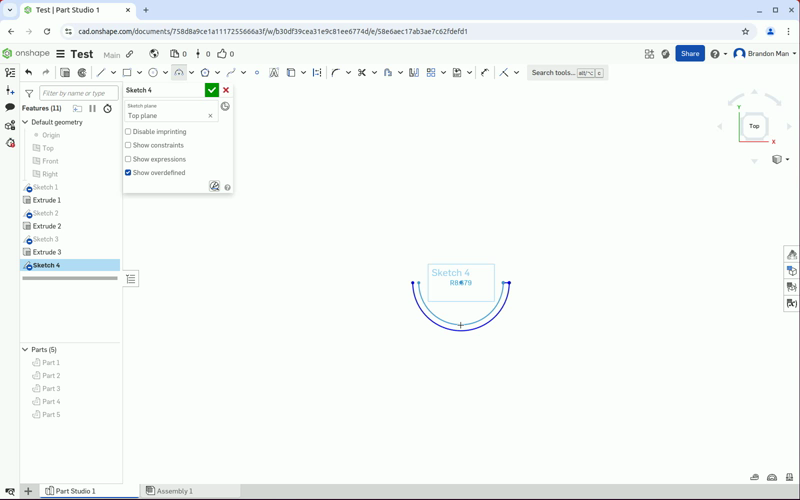
key(esc)
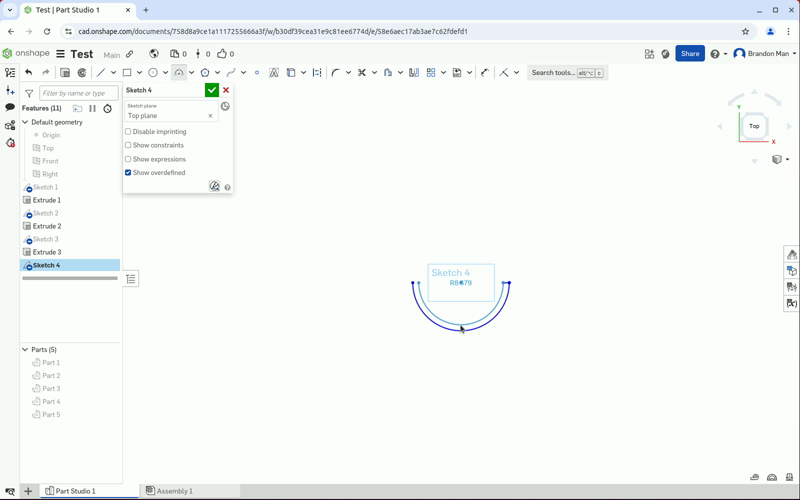
key(l)
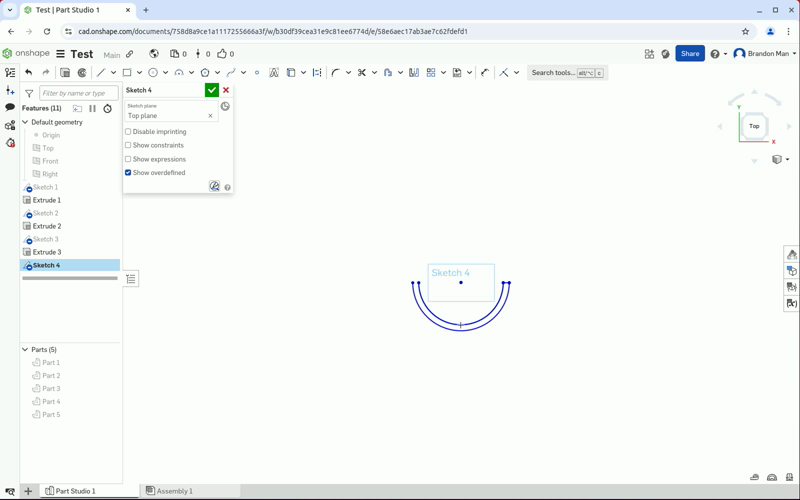
mouse_move(418, 282)
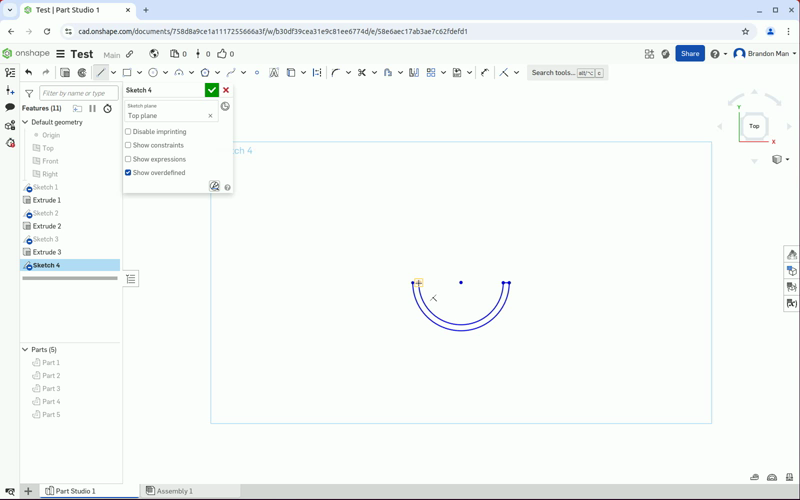
click(418, 282)
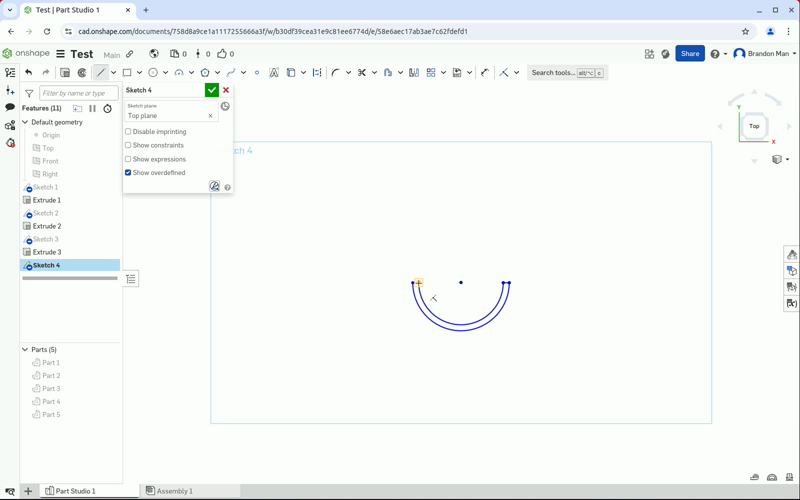
mouse_move(448, 282)
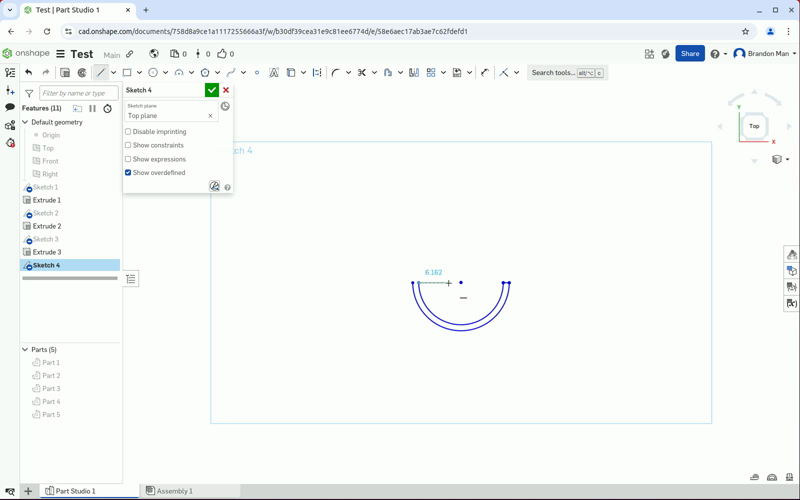
key_down(shift)
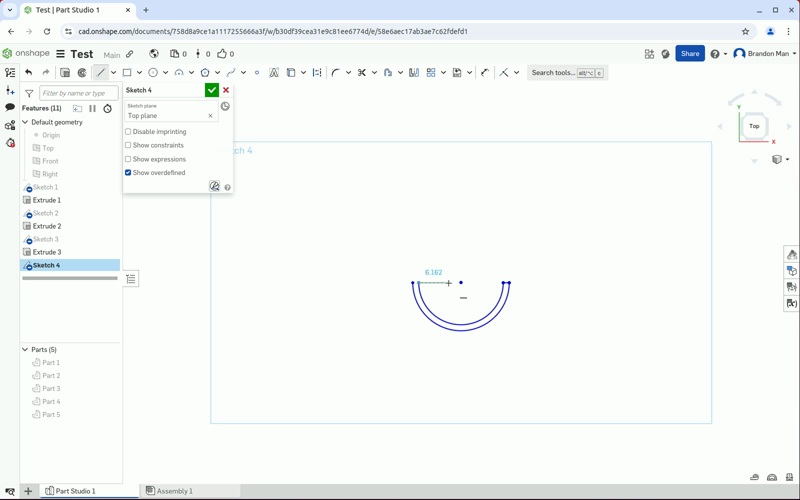
mouse_move(412, 282)
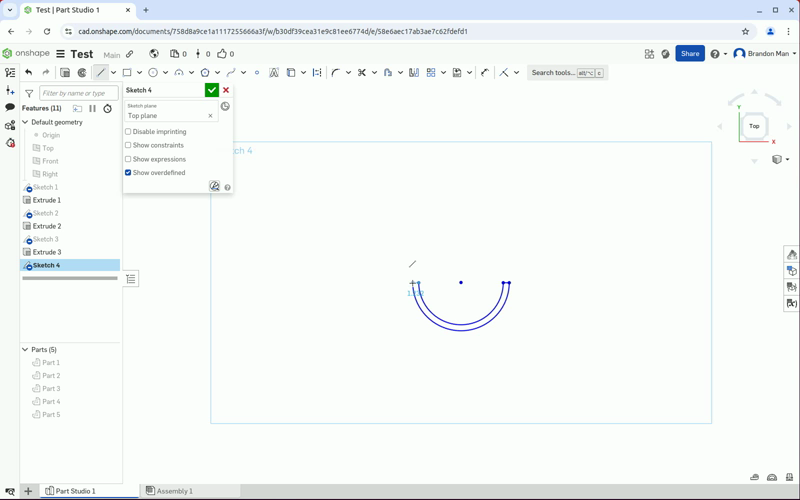
scroll(6)
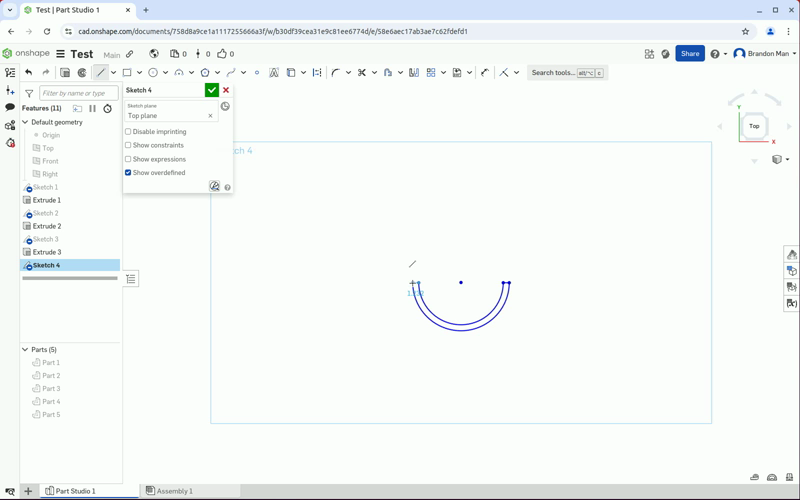
scroll(6)
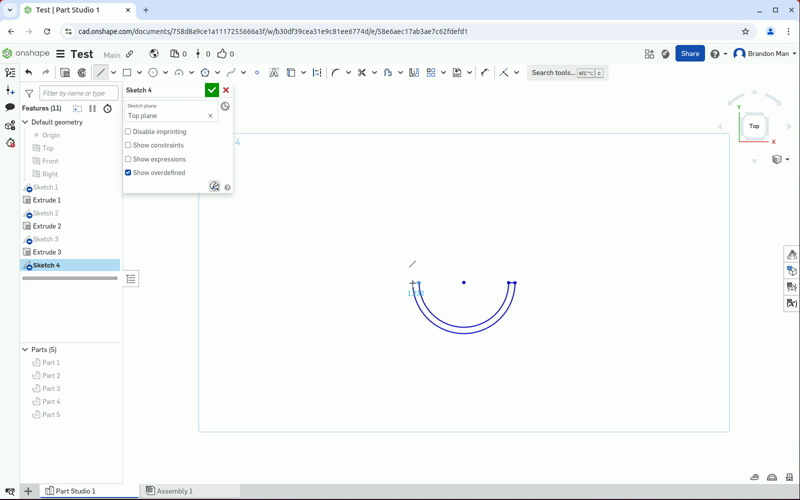
scroll(6)
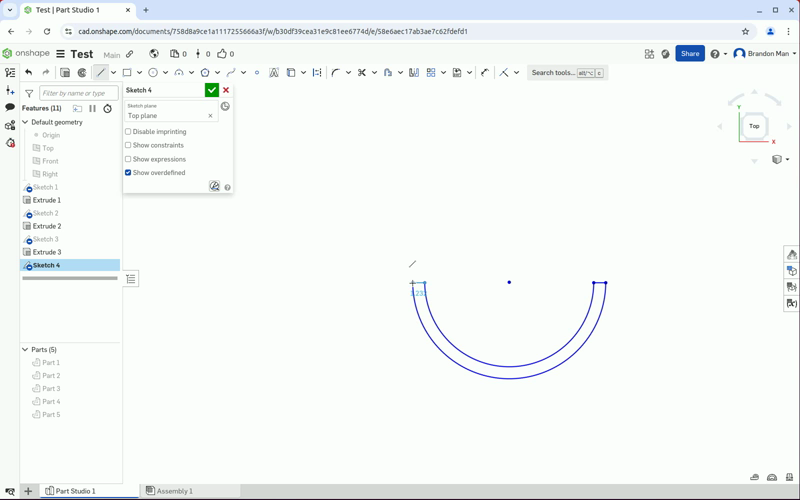
scroll(6)
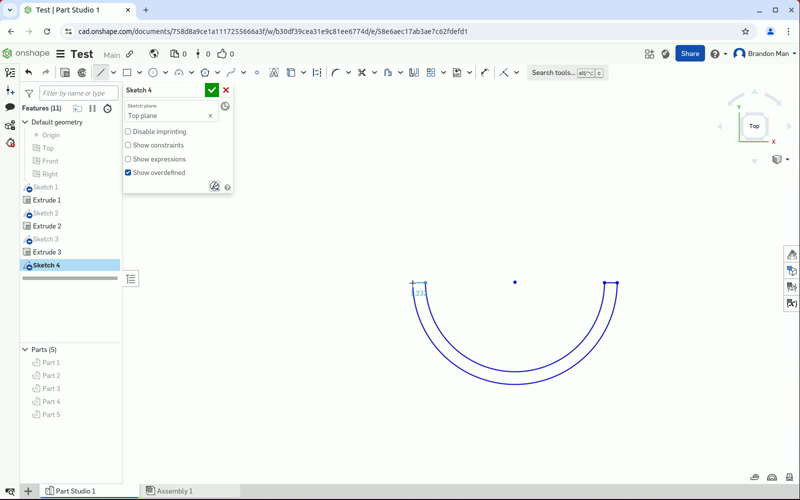
scroll(6)
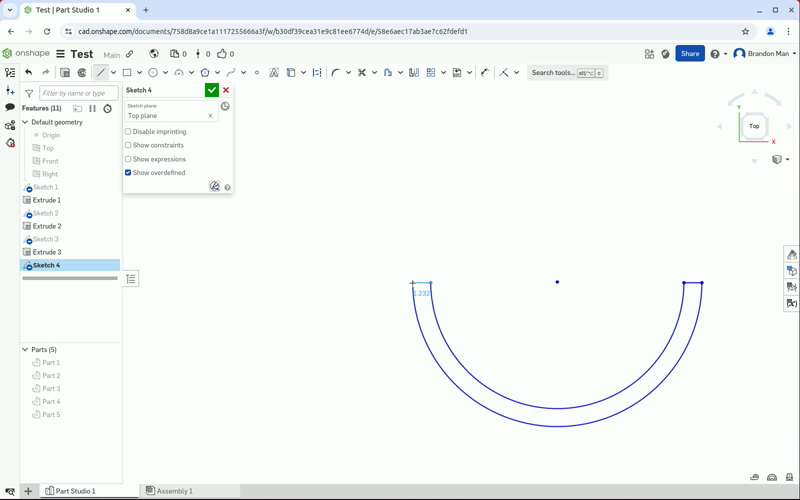
scroll(6)
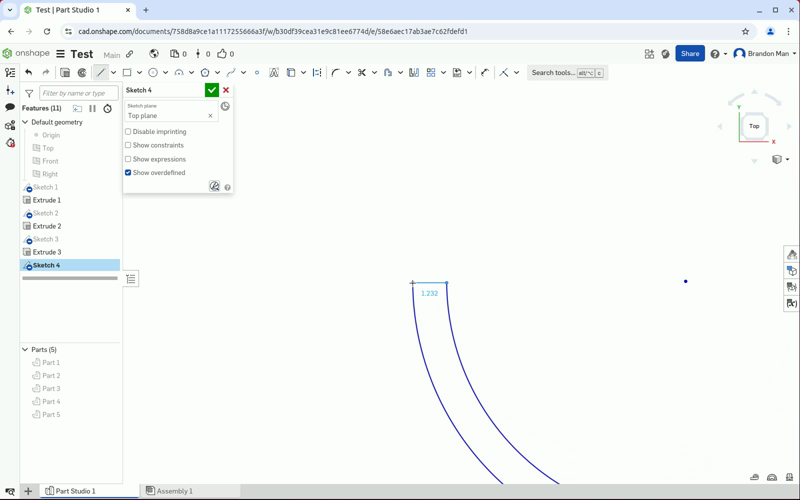
scroll(6)
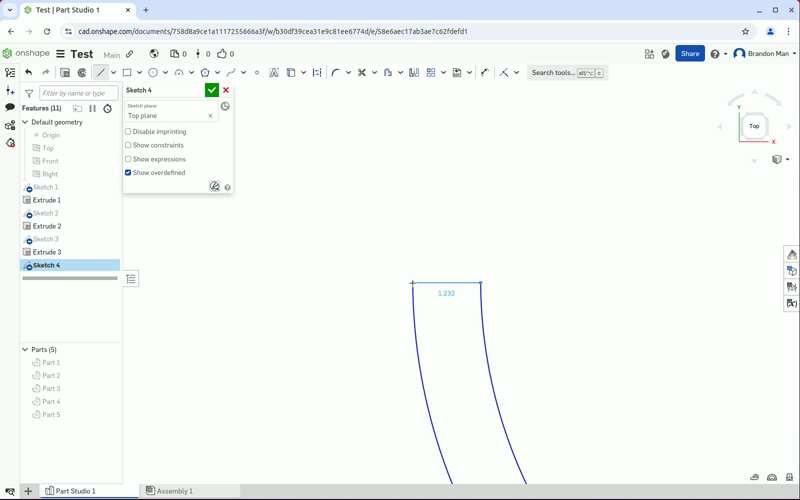
key_up(shift)
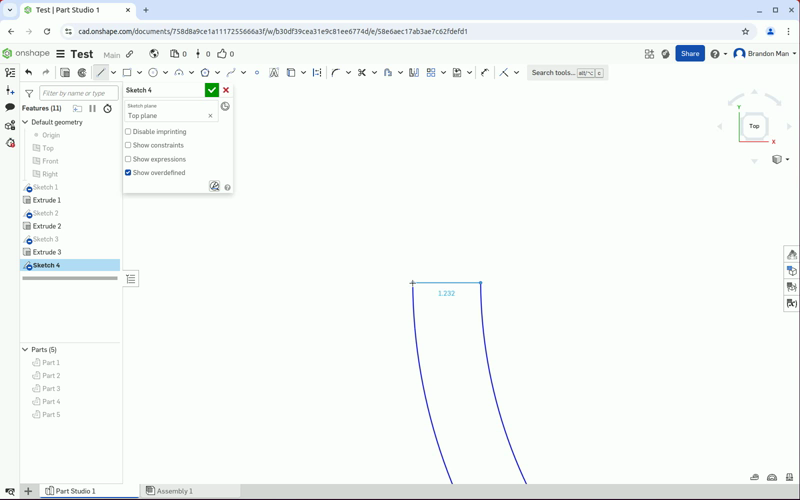
click(412, 282)
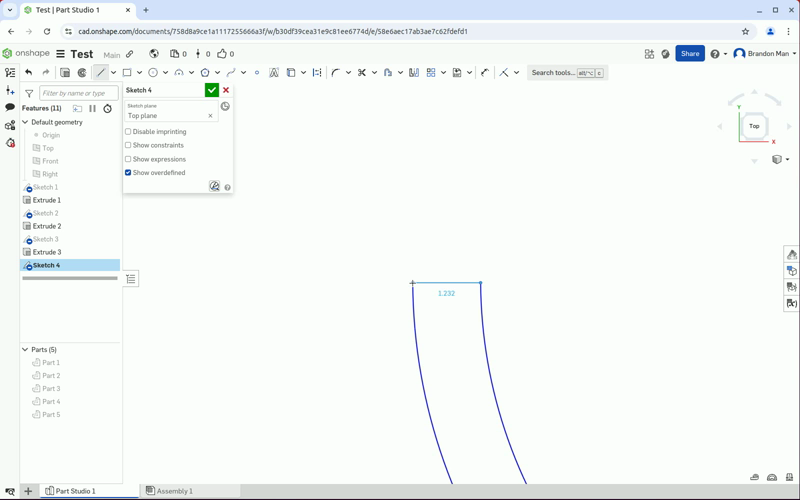
scroll(-6)
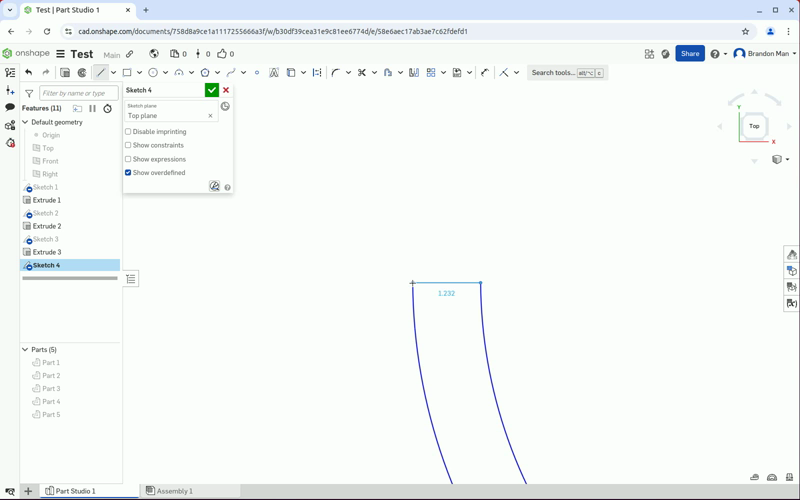
scroll(-6)
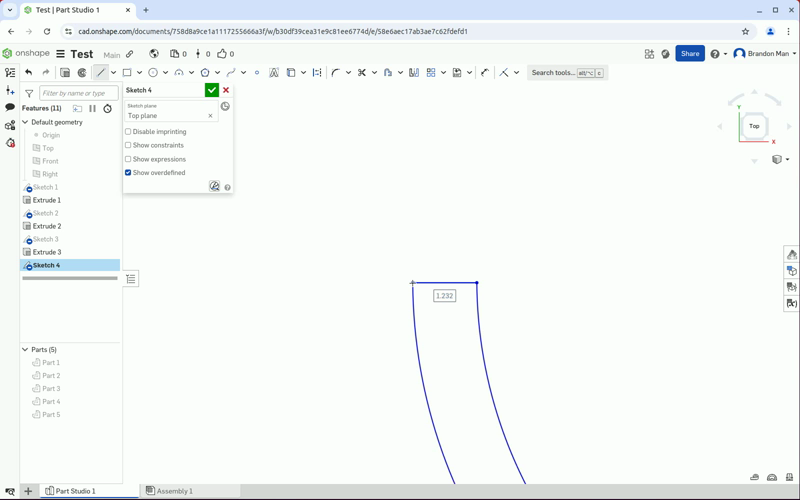
scroll(-6)
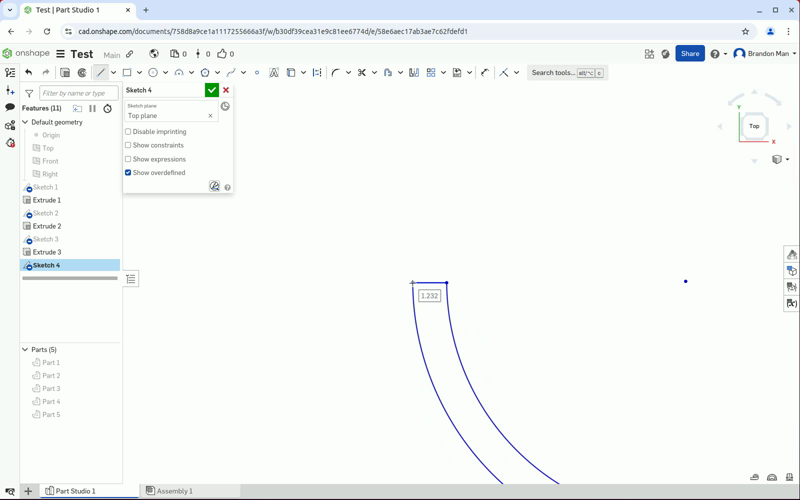
scroll(-6)
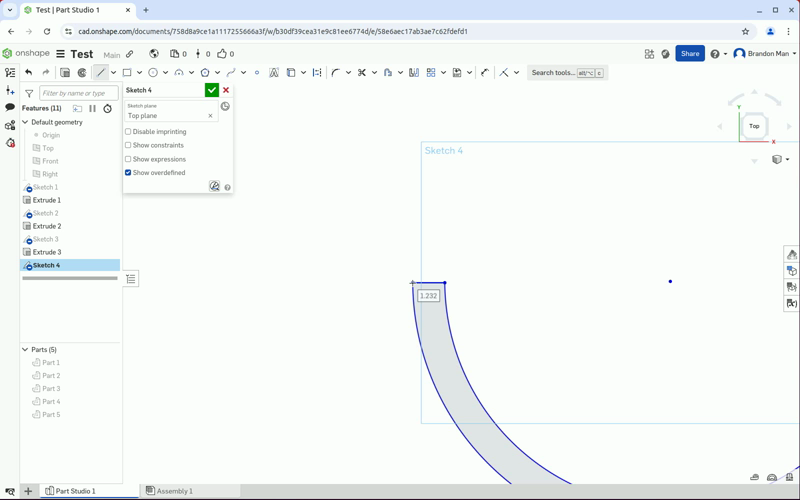
scroll(-6)
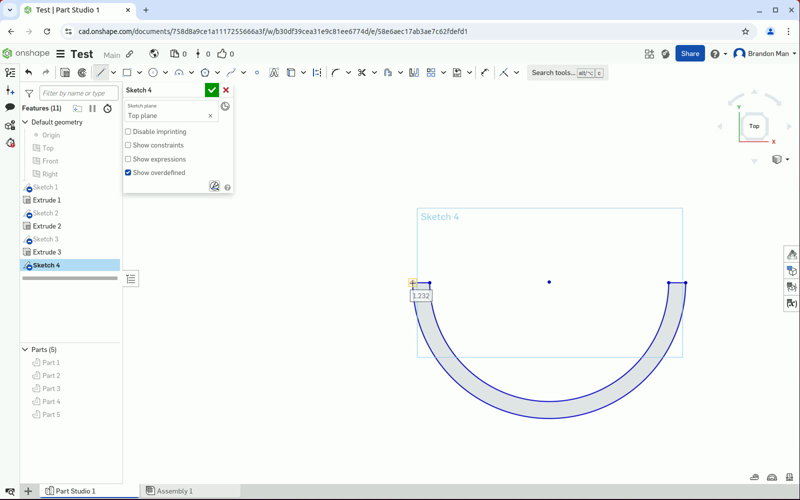
scroll(-6)
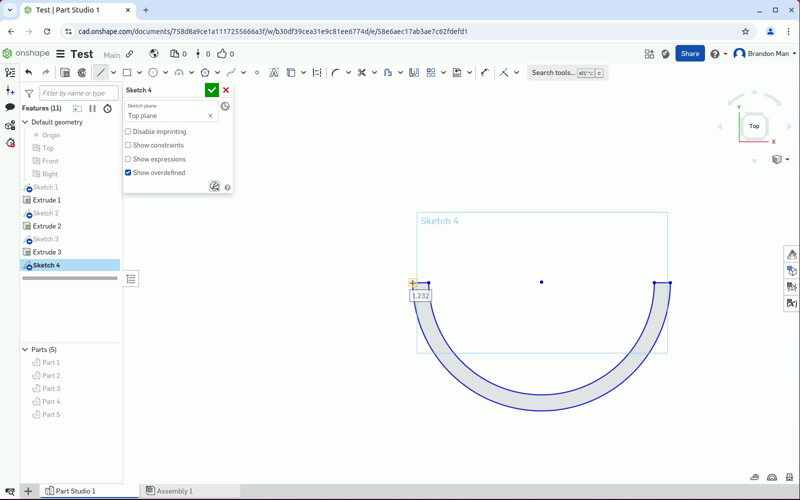
scroll(-6)
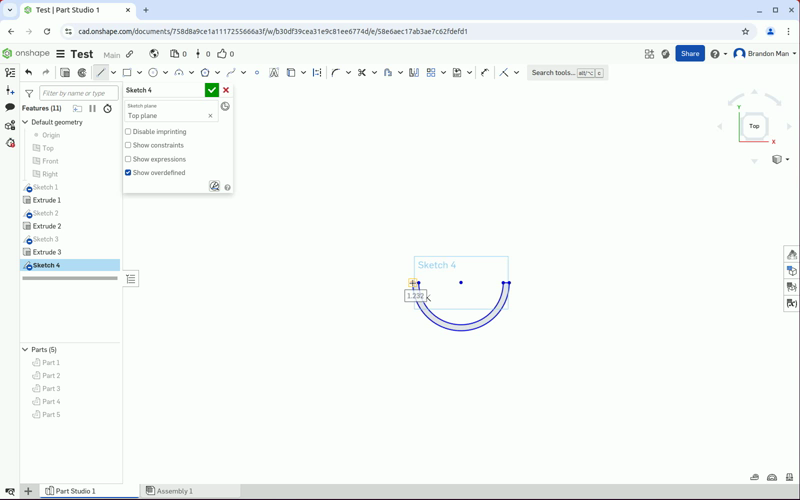
key(esc)
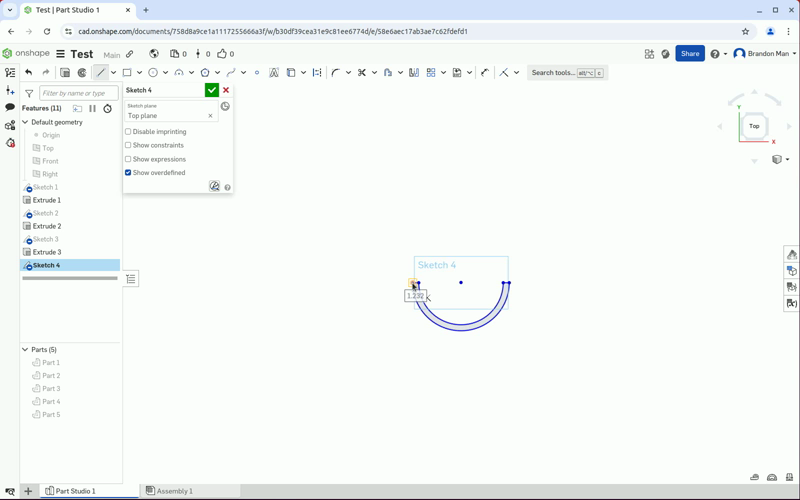
mouse_move(486, 286)
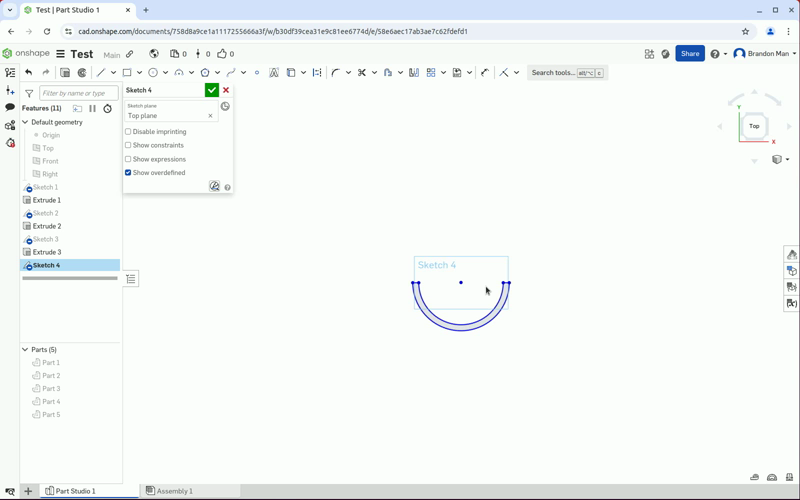
scroll(6)
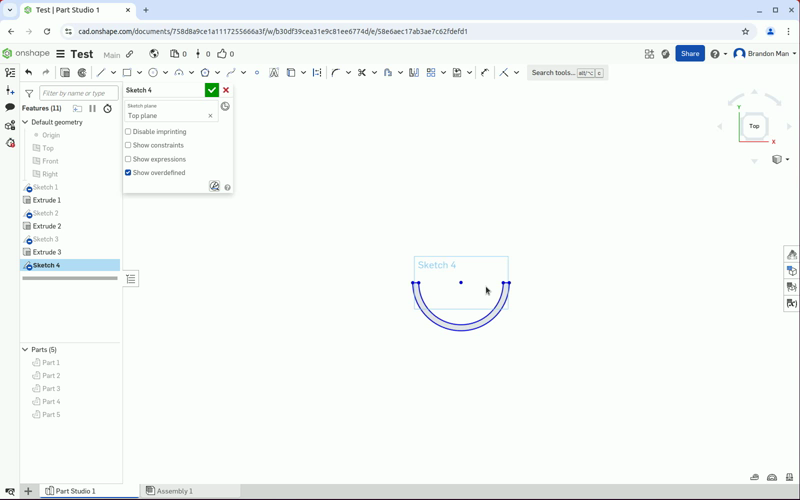
scroll(6)
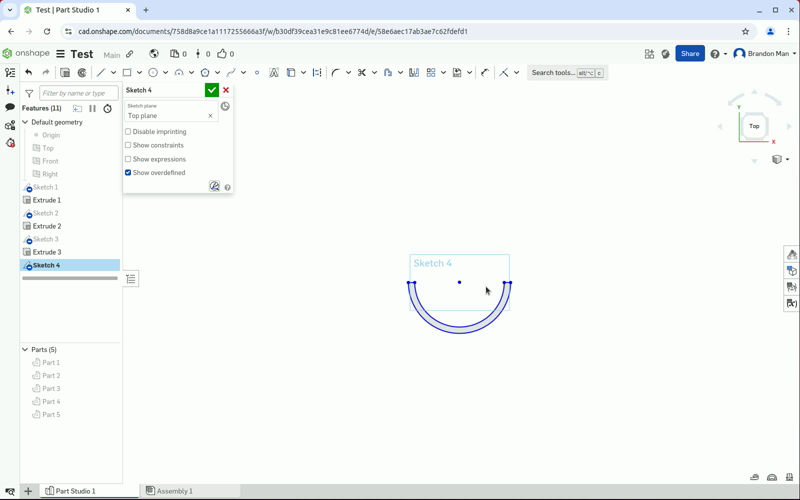
scroll(6)
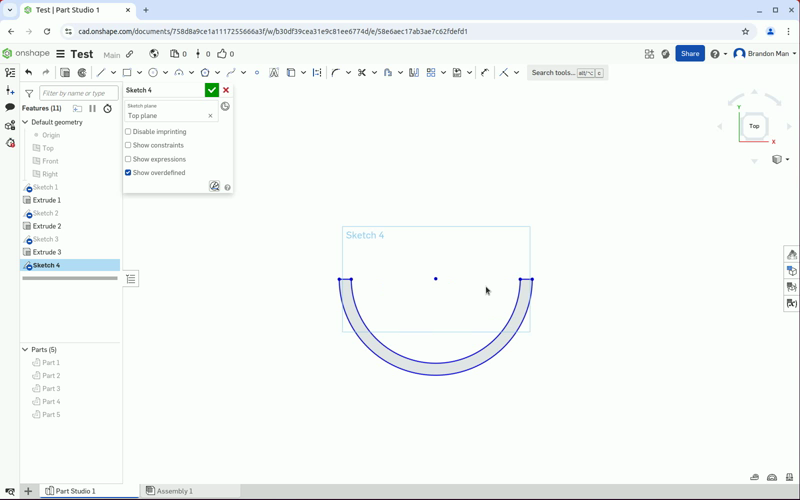
scroll(6)
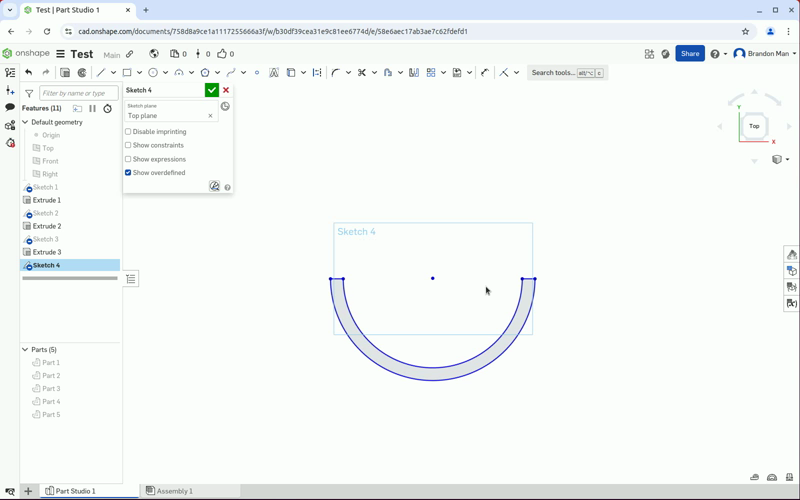
scroll(6)
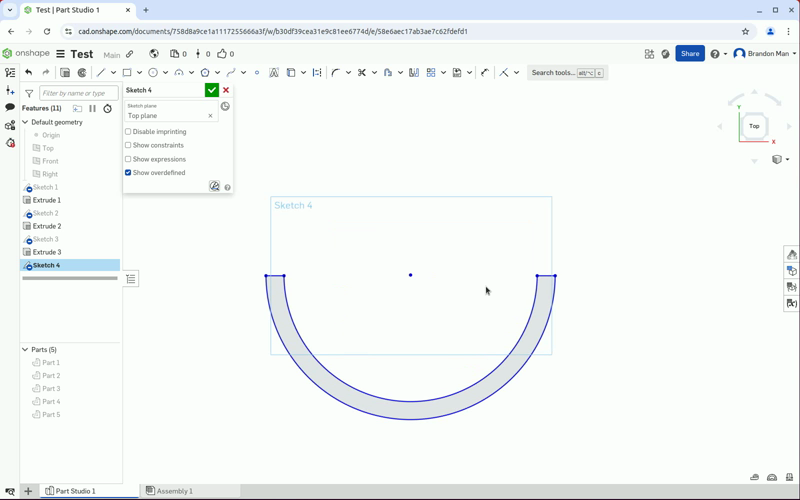
scroll(6)
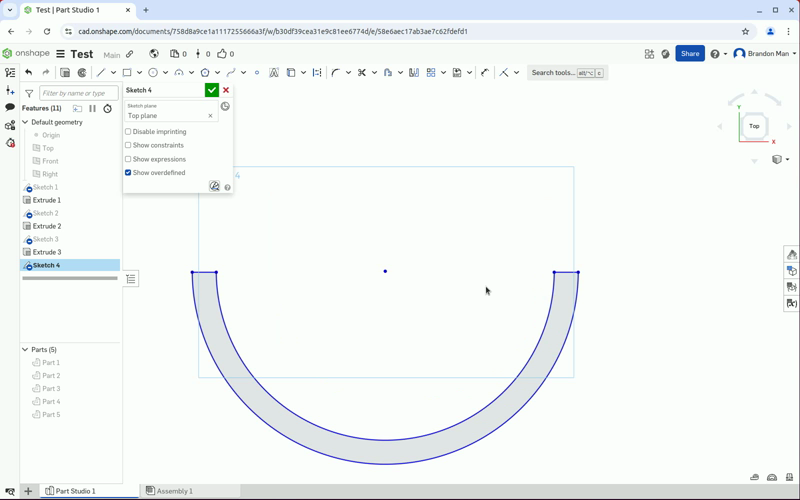
scroll(6)
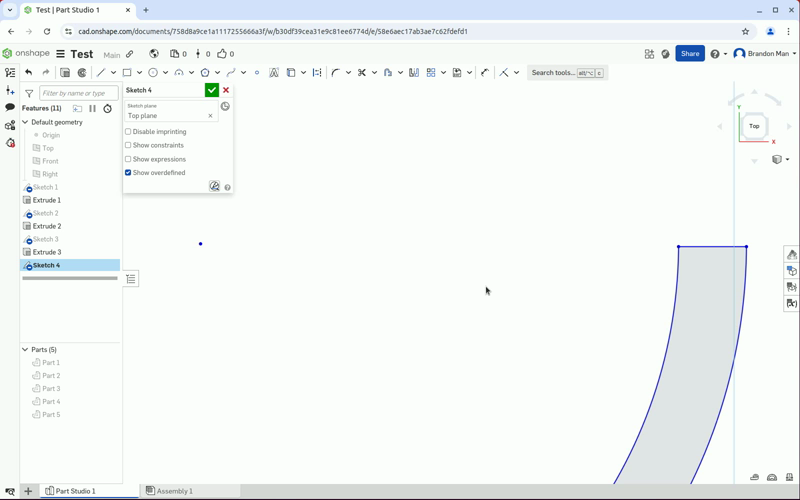
click(486, 286)
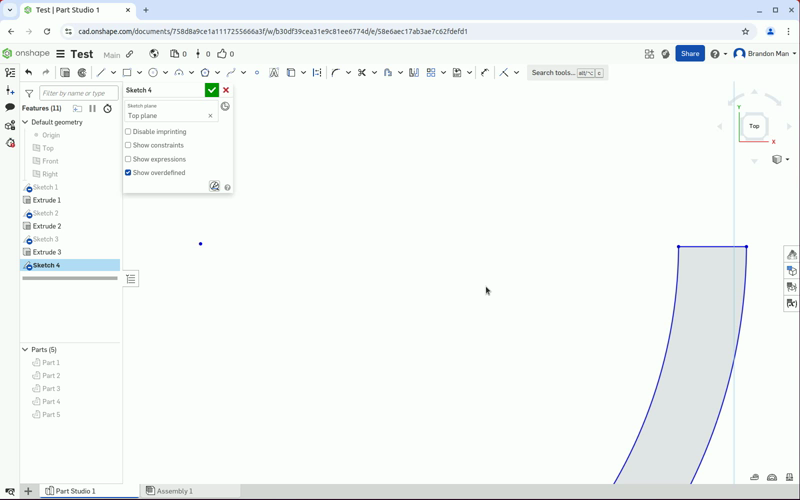
scroll(-6)
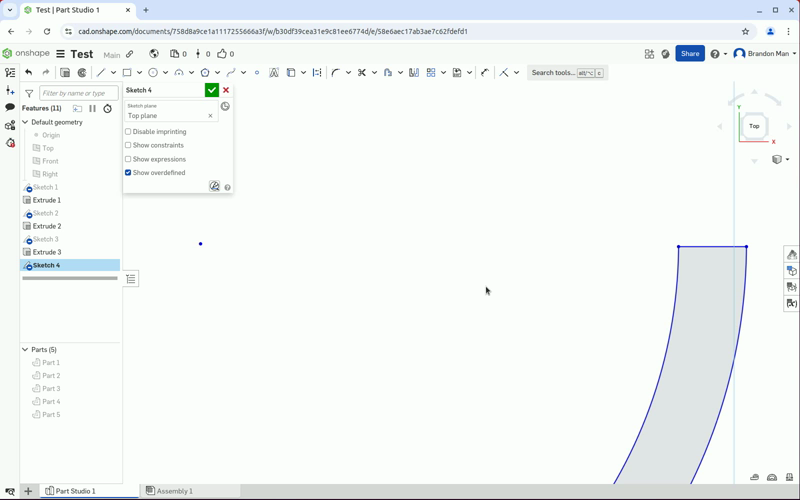
scroll(-6)
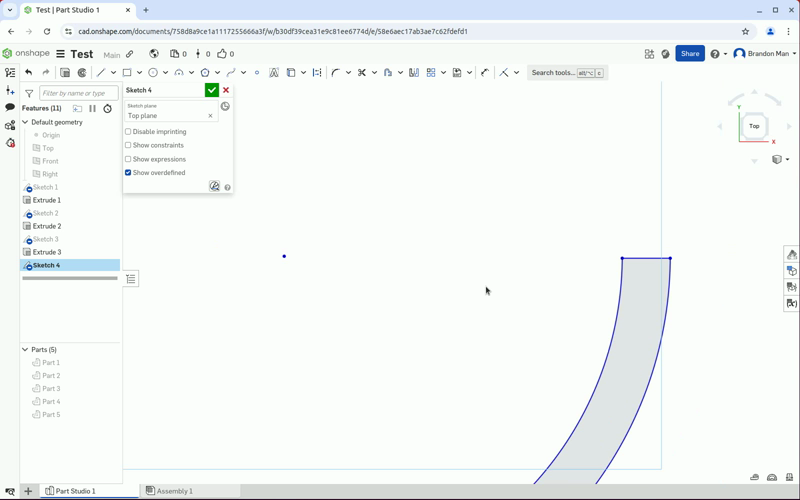
scroll(-6)
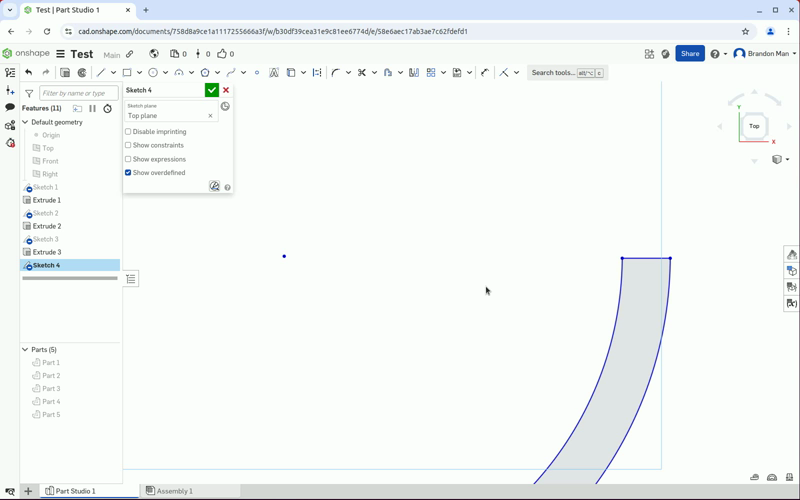
scroll(-6)
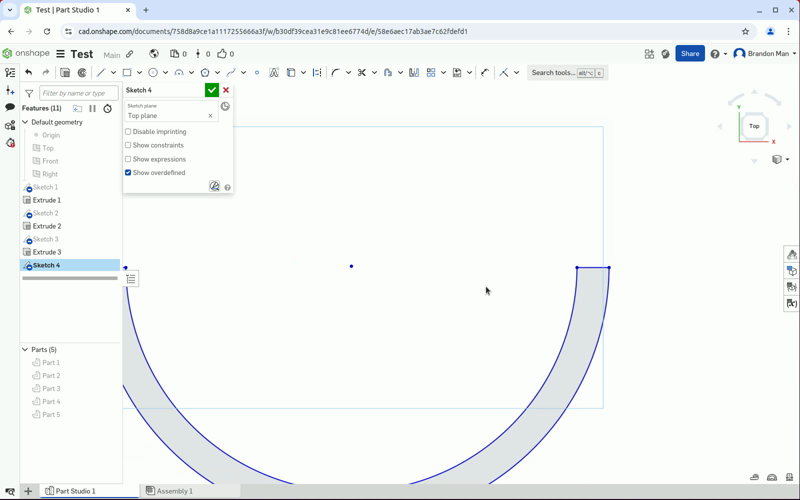
scroll(-6)
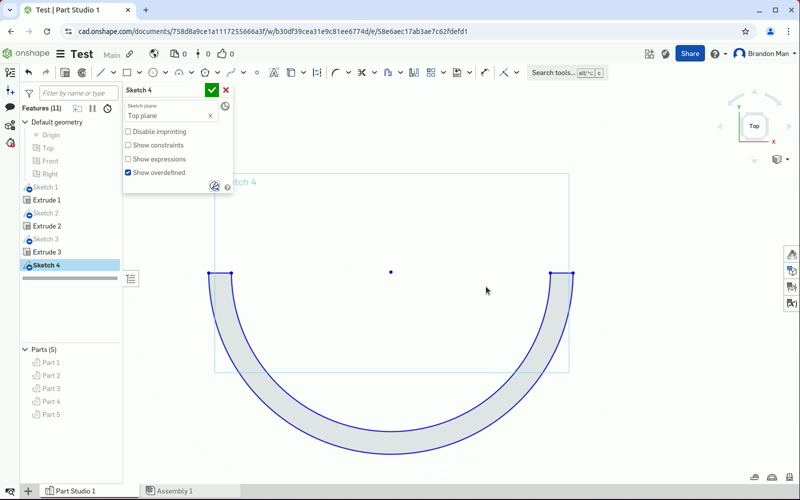
scroll(-6)
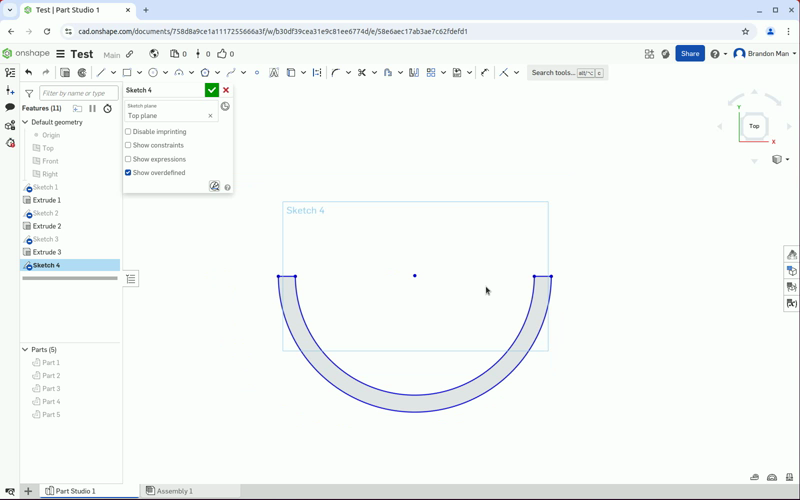
scroll(-6)
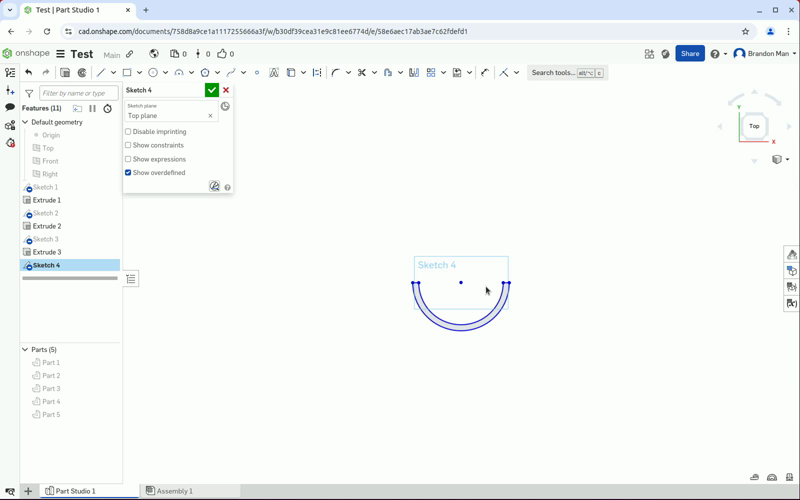
mouse_move(73, 352)
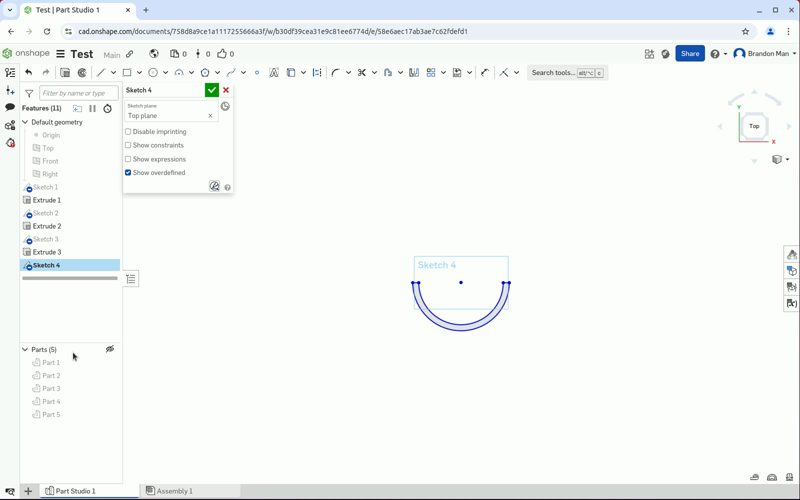
key(shift+y)
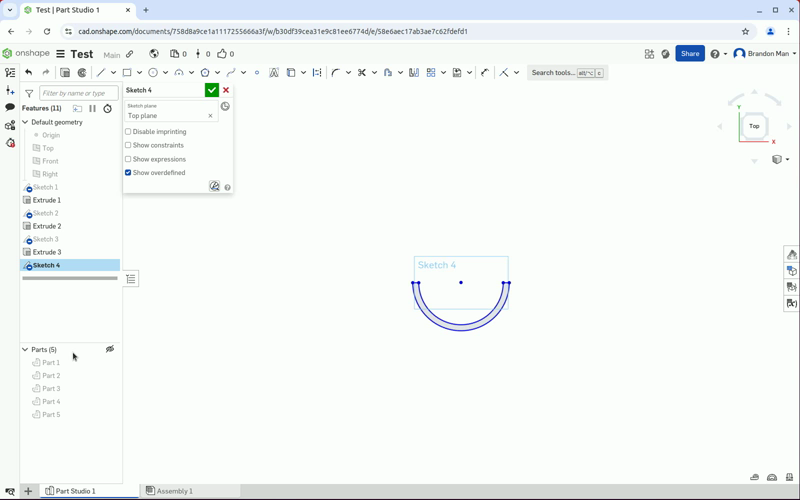
key(shift+e)
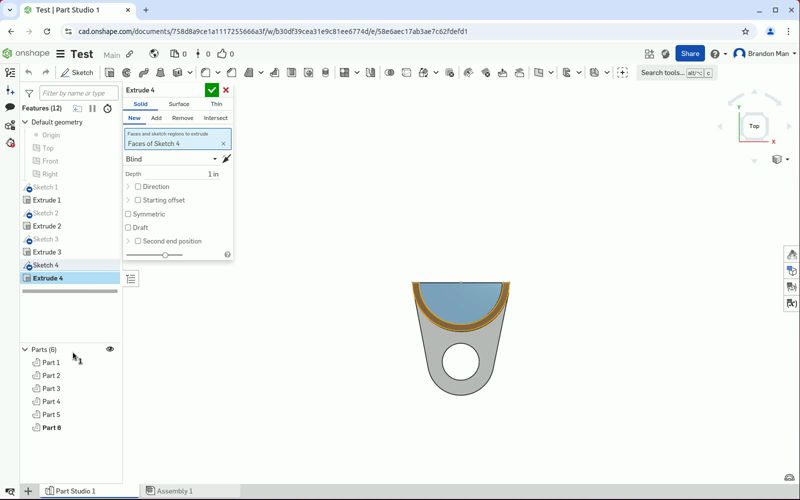
mouse_move(143, 106)
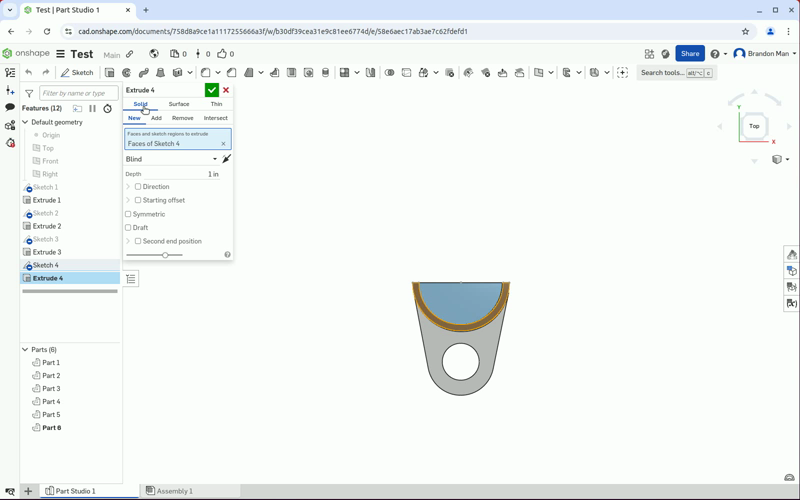
click(143, 106)
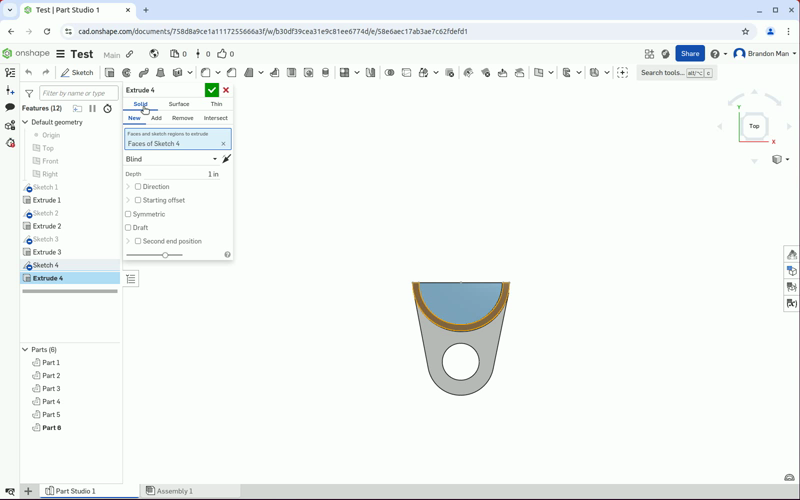
mouse_move(137, 120)
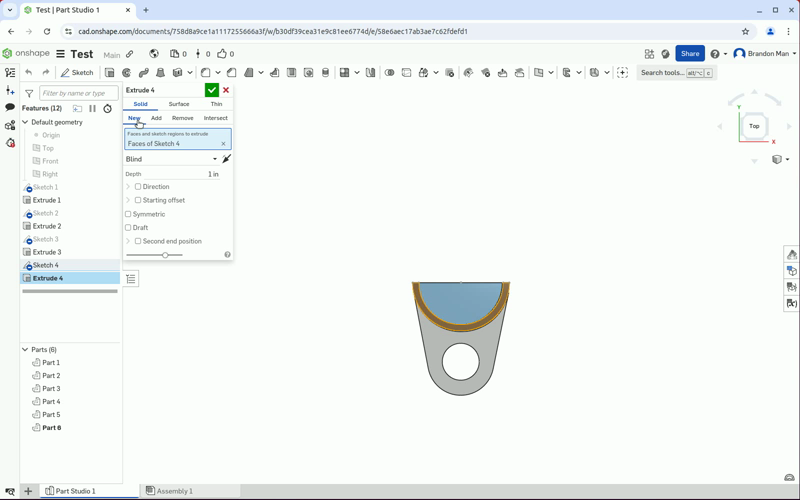
click(137, 120)
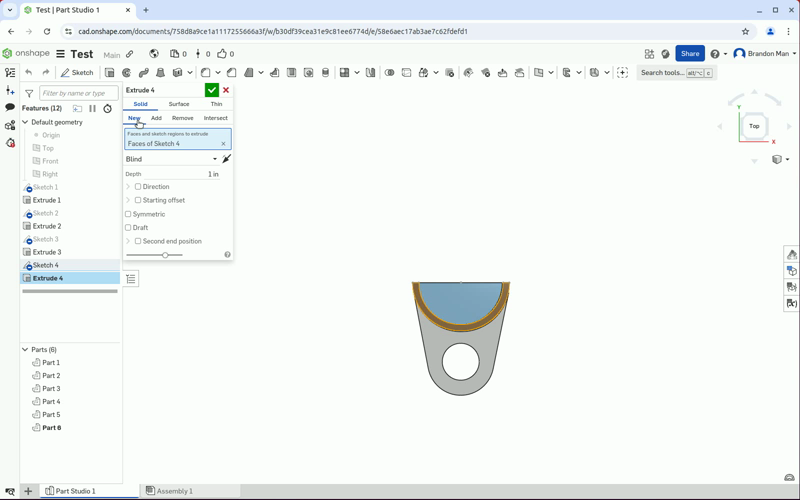
key(tab, 4)
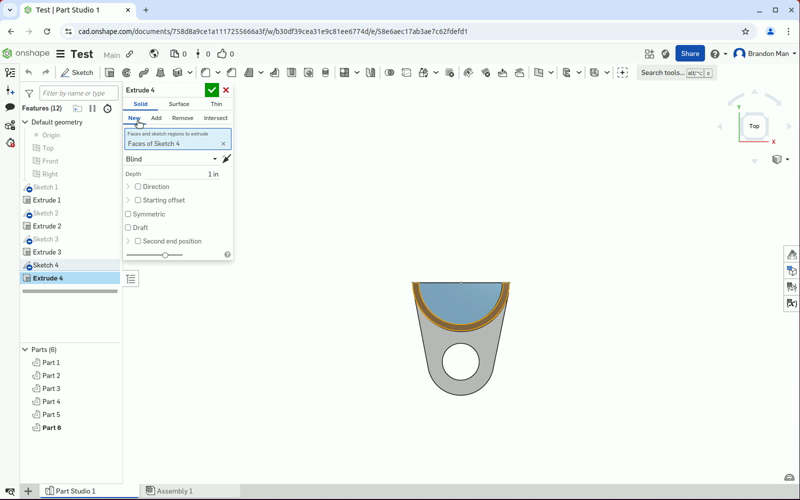
text(-1.444)
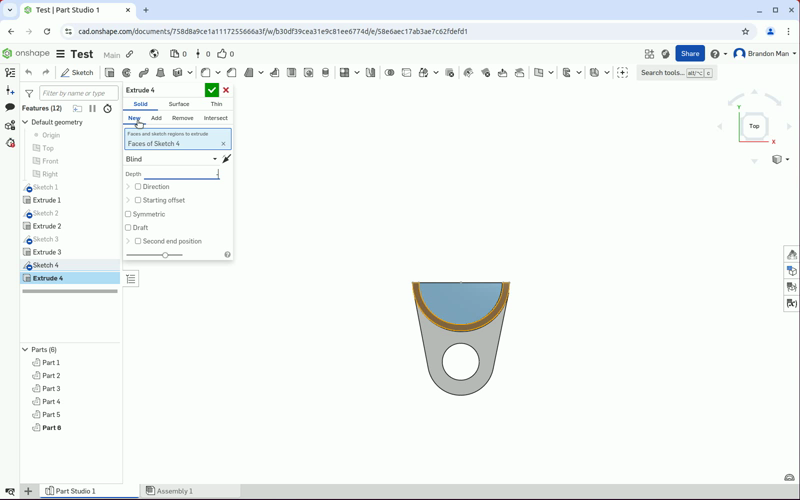
key(enter)
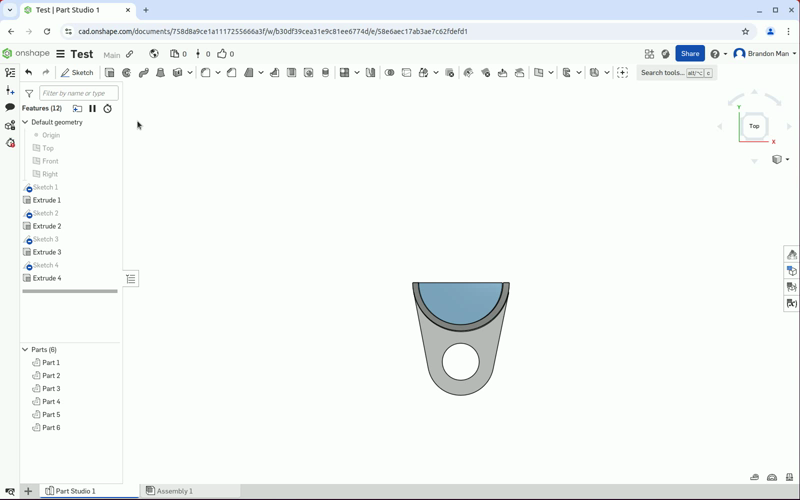
key(shift+h)
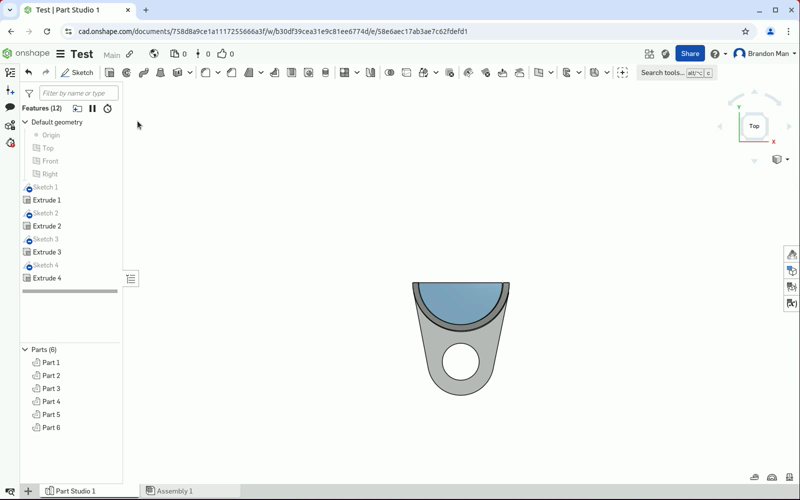
key(shift+h)
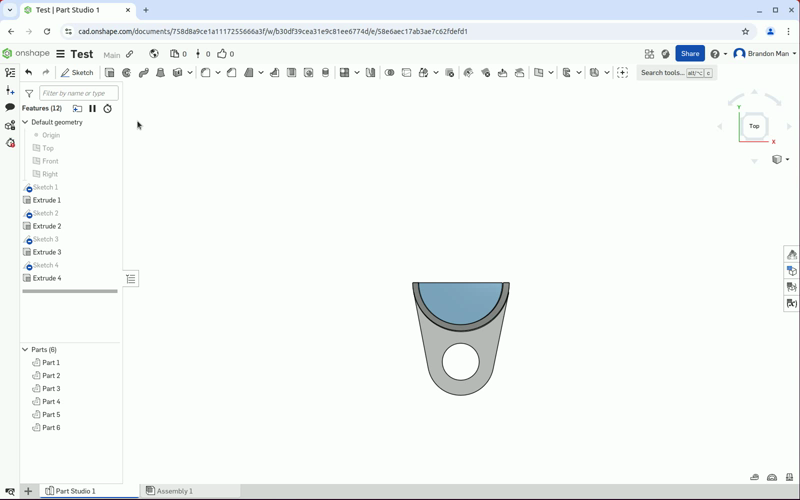
key(shift+7)
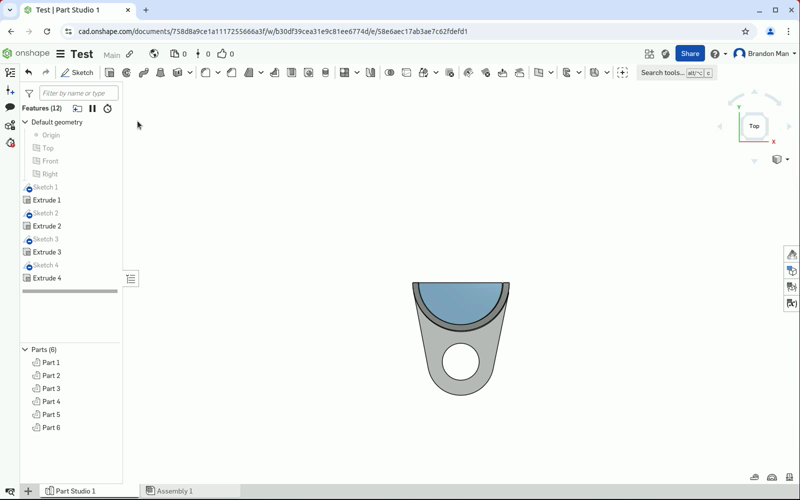
key(up, 3)
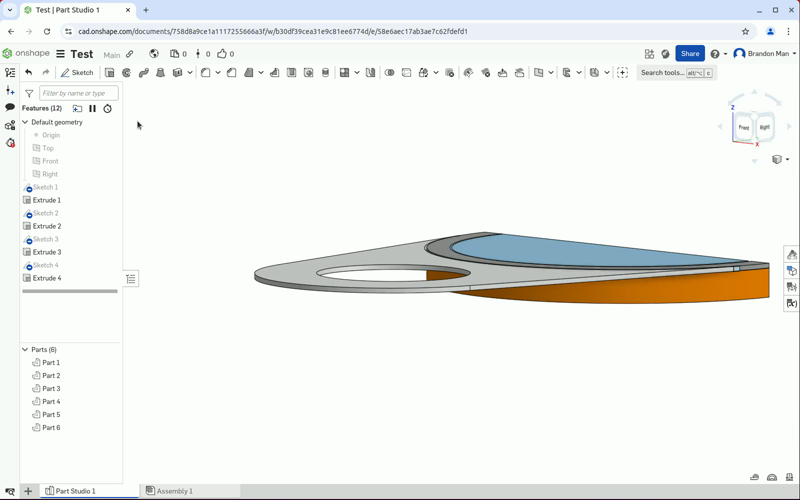
key(left, 3)
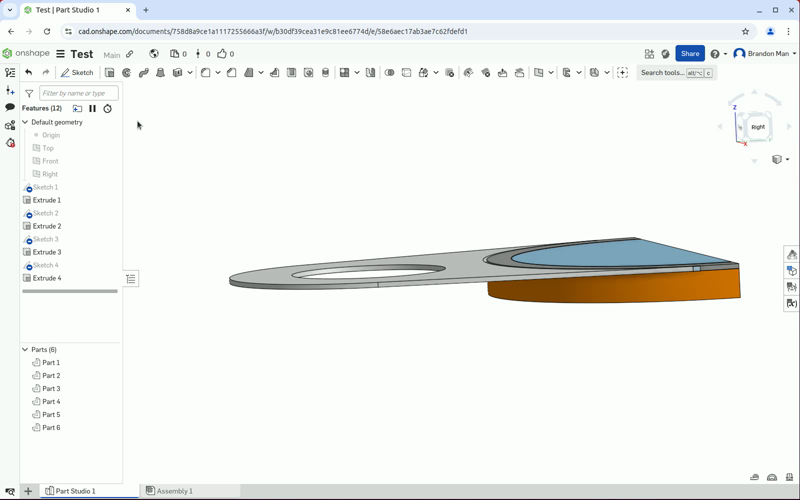
key(right, 3)
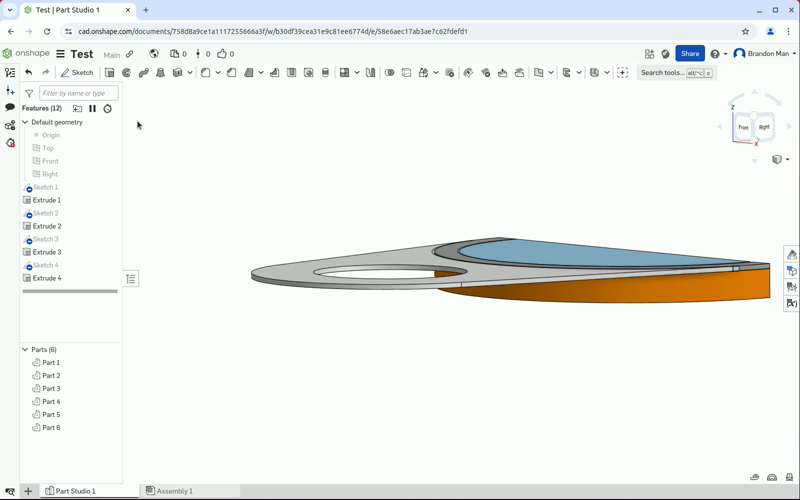
key(down, 3)
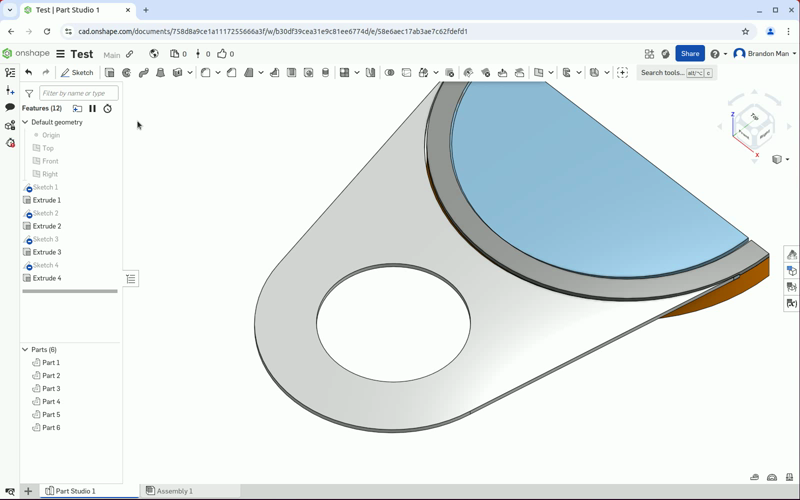
mouse_move(73, 189)
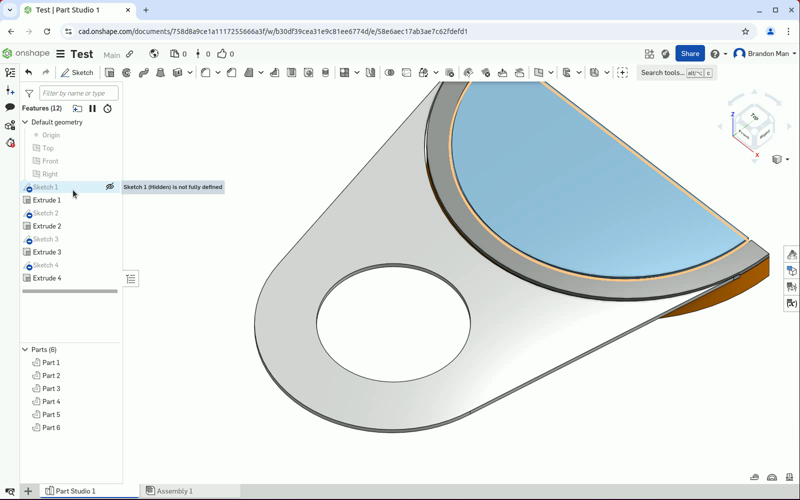
click(73, 189)